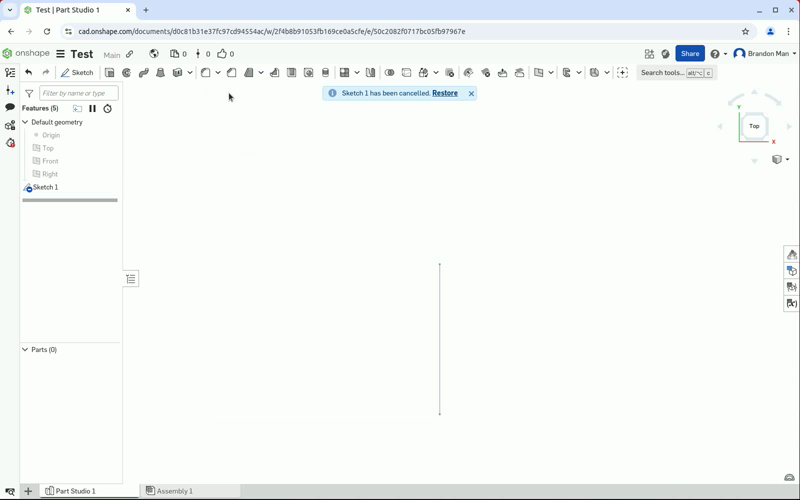
key(shift+h)
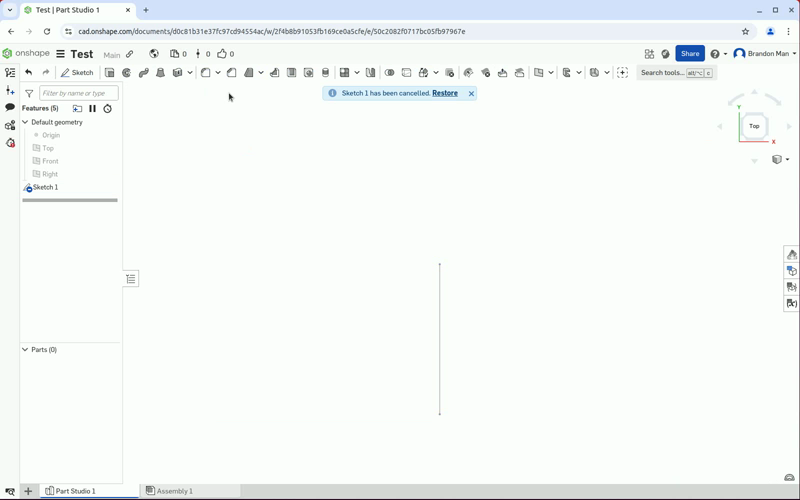
key(shift+s)
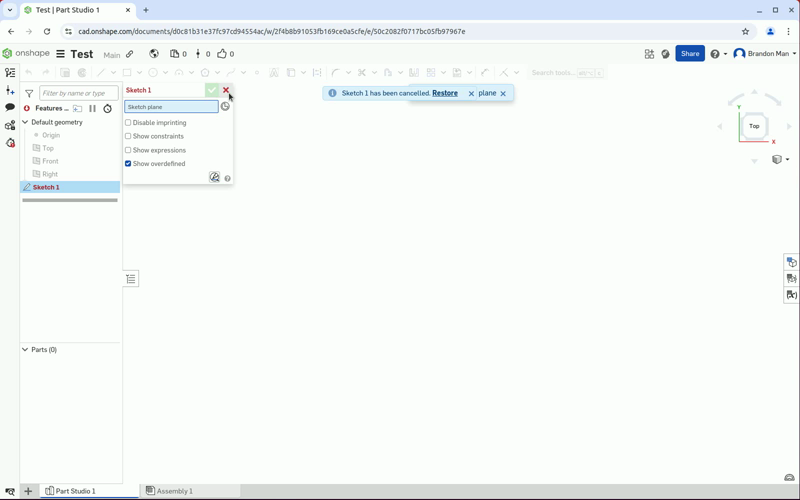
mouse_move(73, 150)
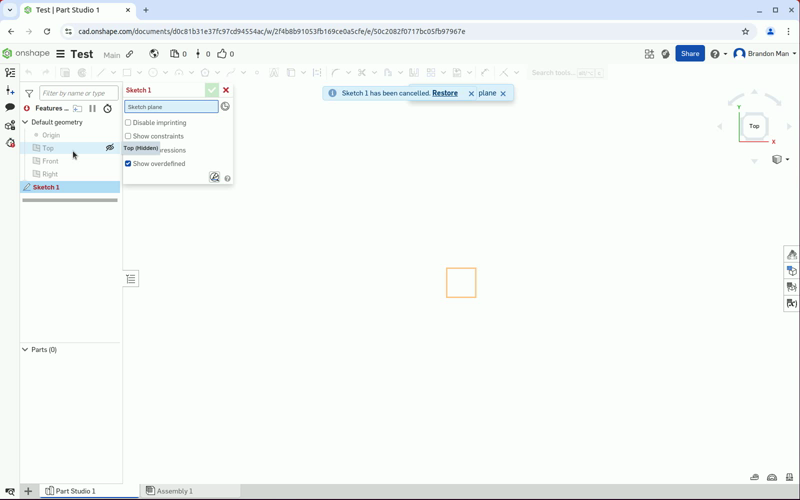
click(73, 150)
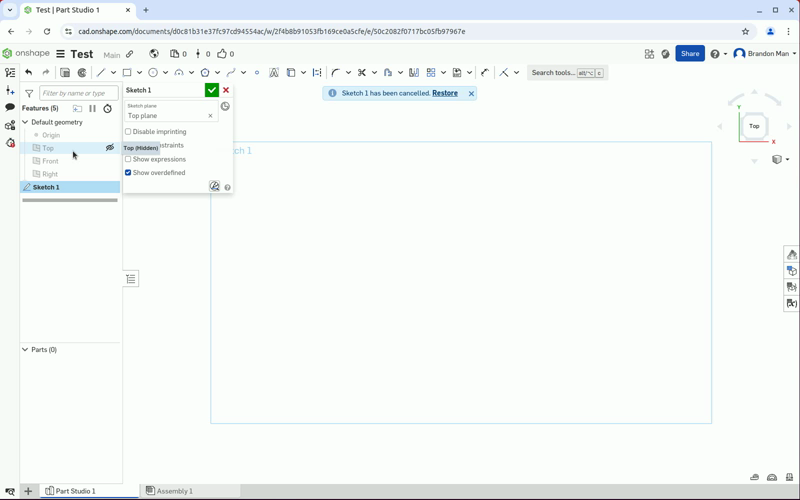
mouse_move(73, 352)
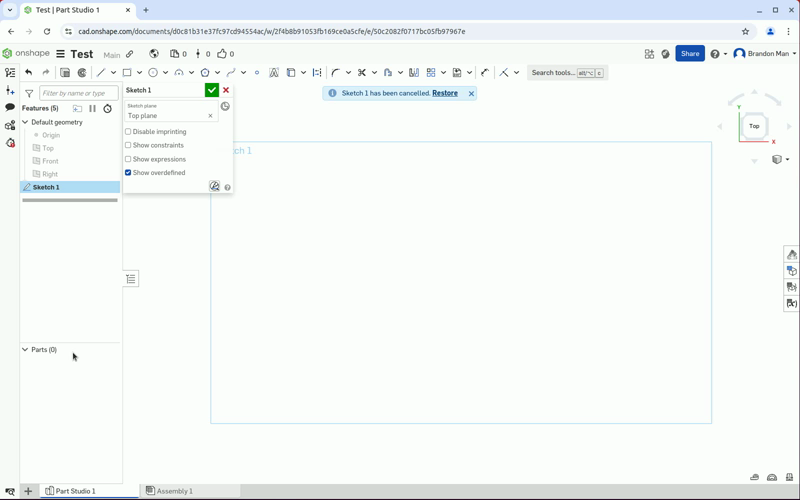
key(y)
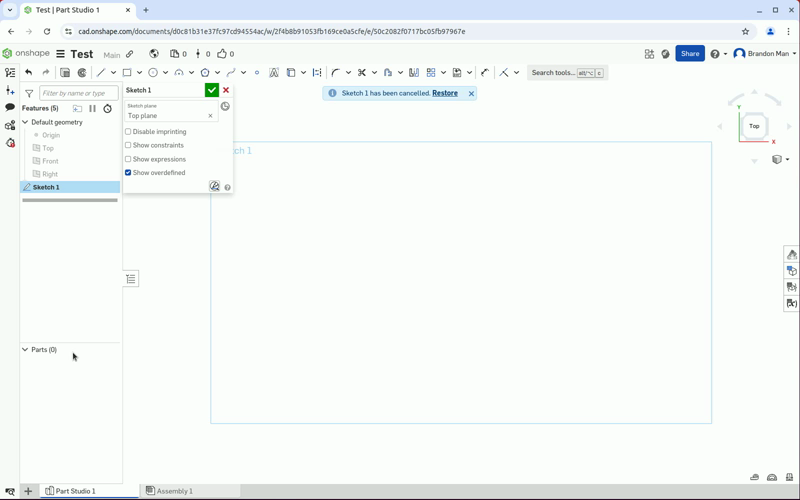
key(c)
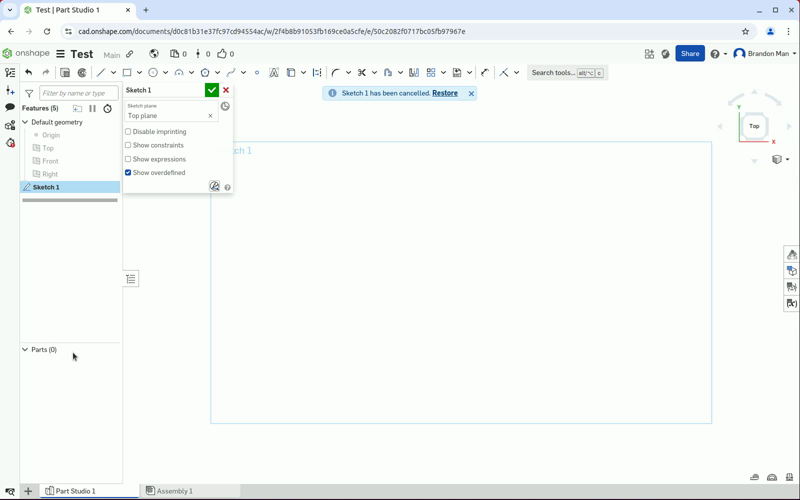
key_down(shift)
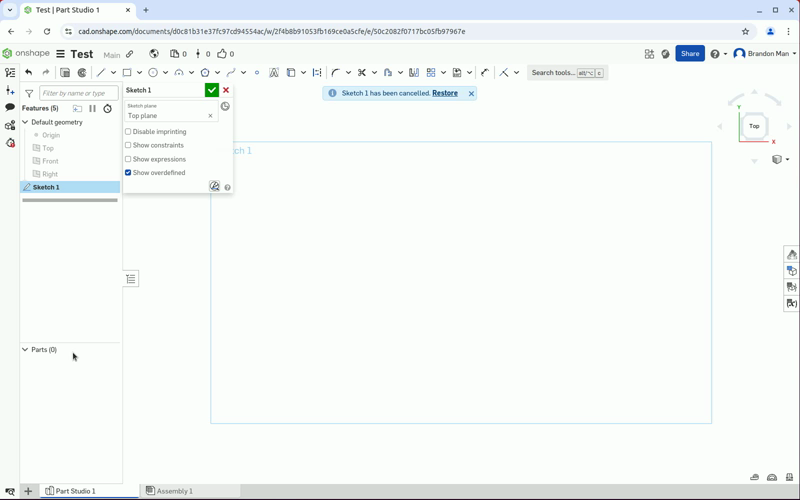
mouse_move(461, 245)
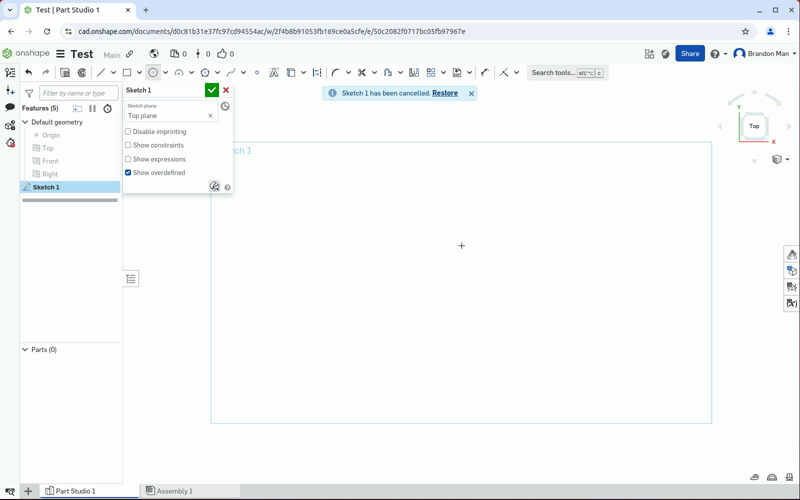
click(461, 245)
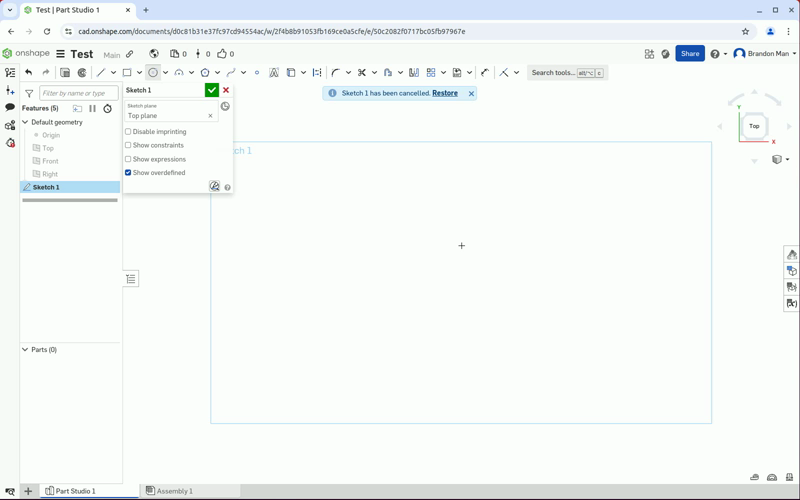
key_up(shift)
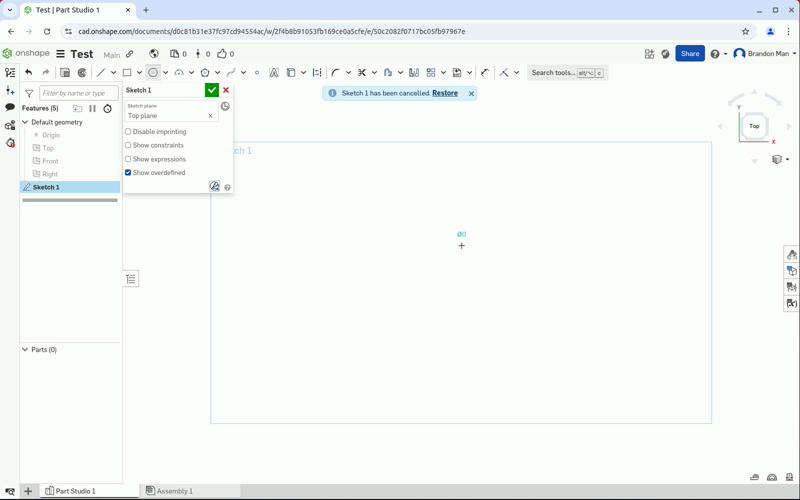
mouse_move(464, 245)
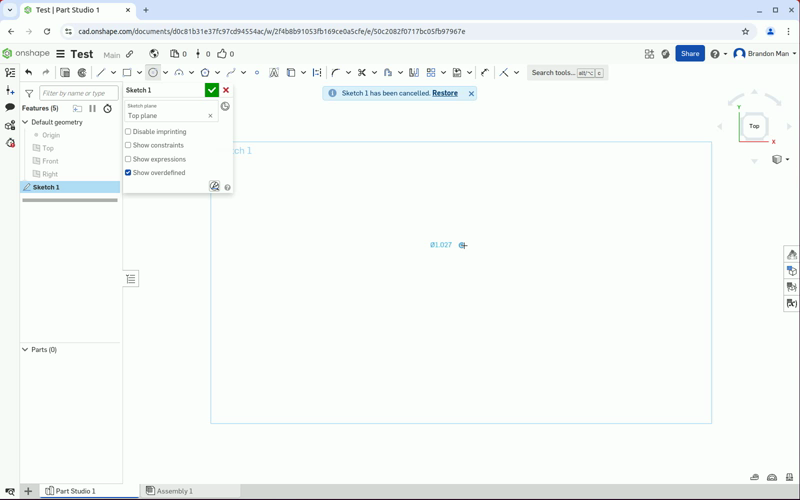
scroll(6)
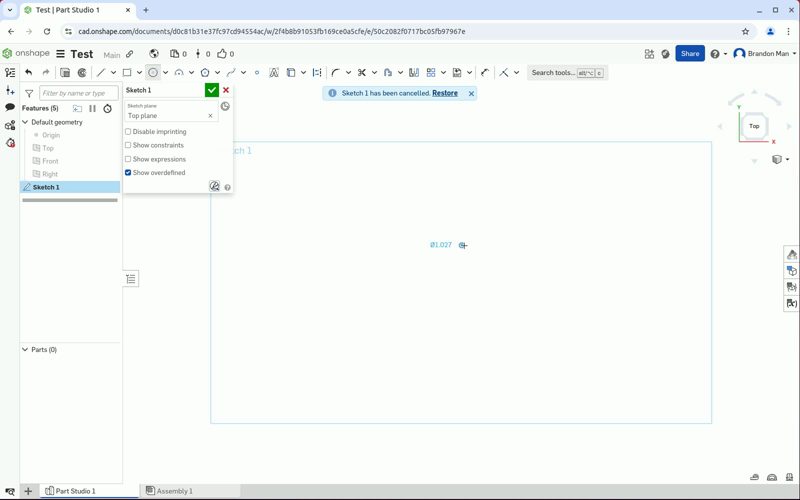
scroll(6)
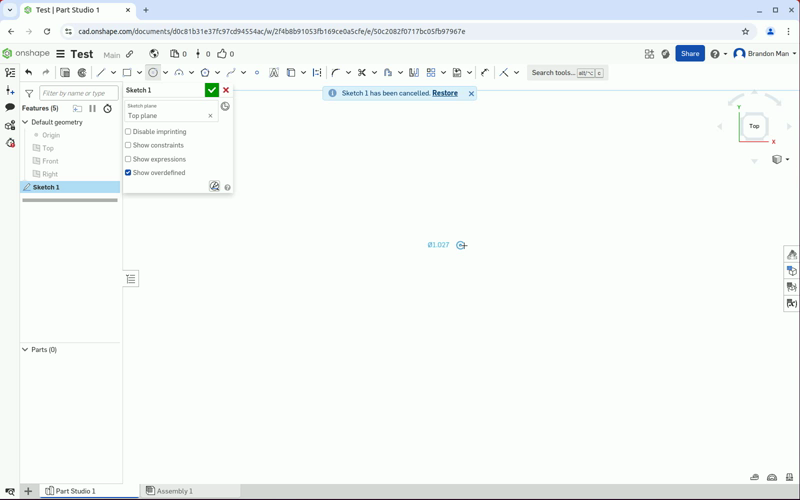
scroll(6)
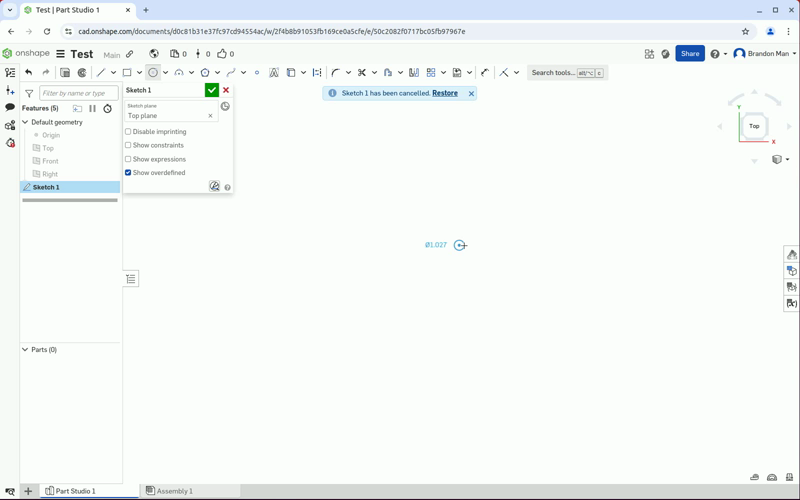
scroll(6)
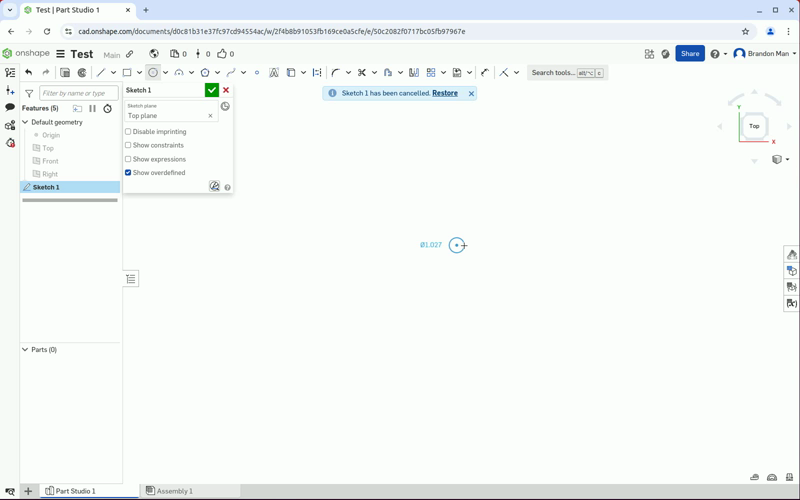
scroll(6)
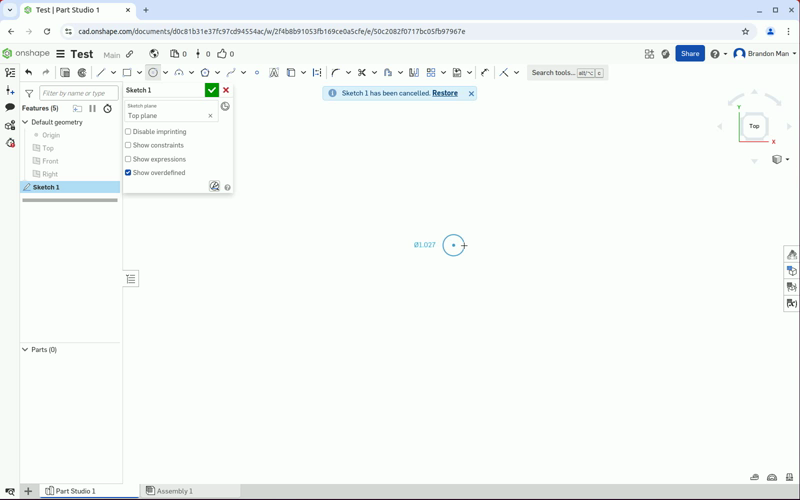
scroll(6)
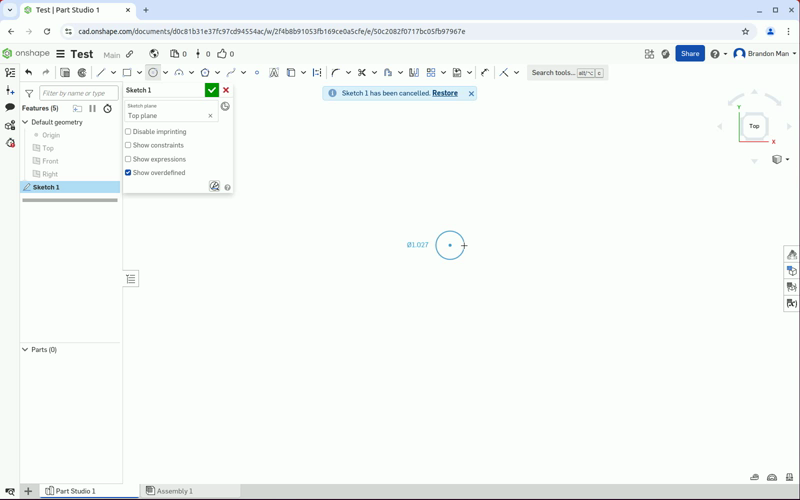
scroll(6)
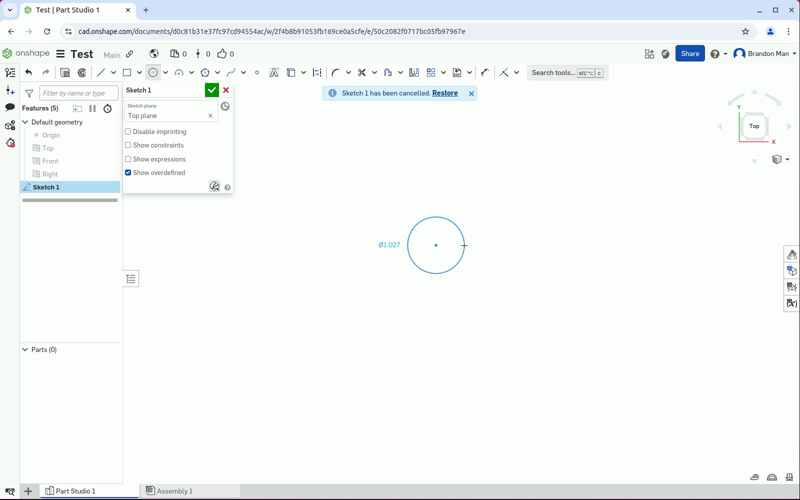
click(464, 245)
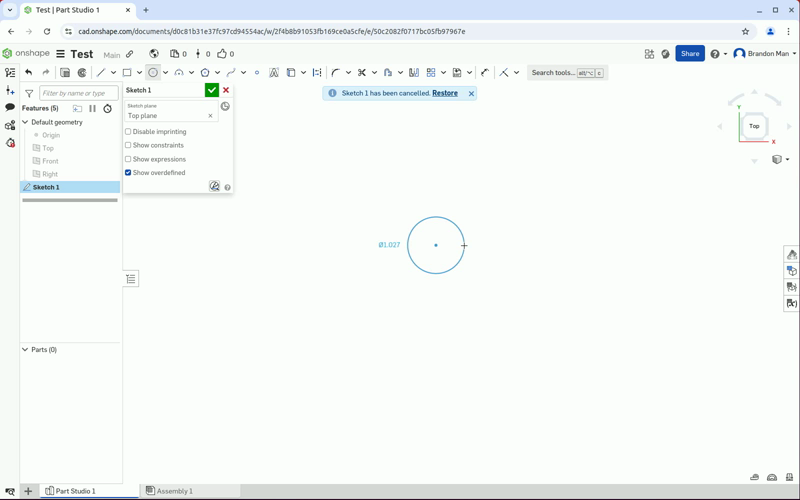
scroll(-6)
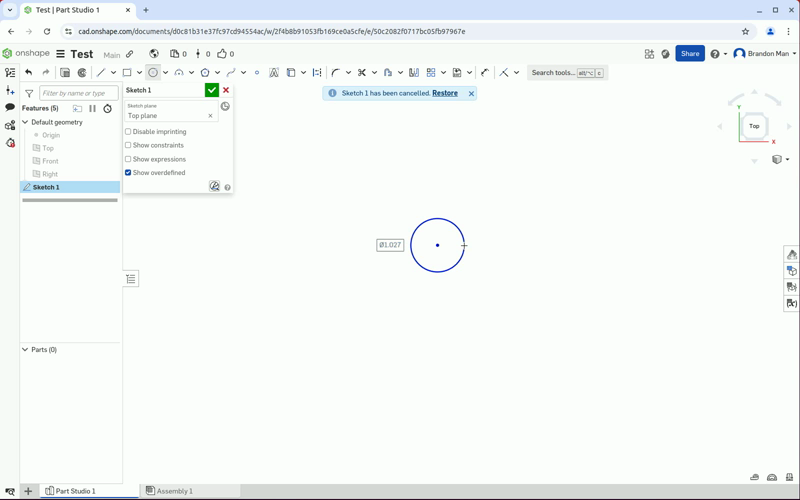
scroll(-6)
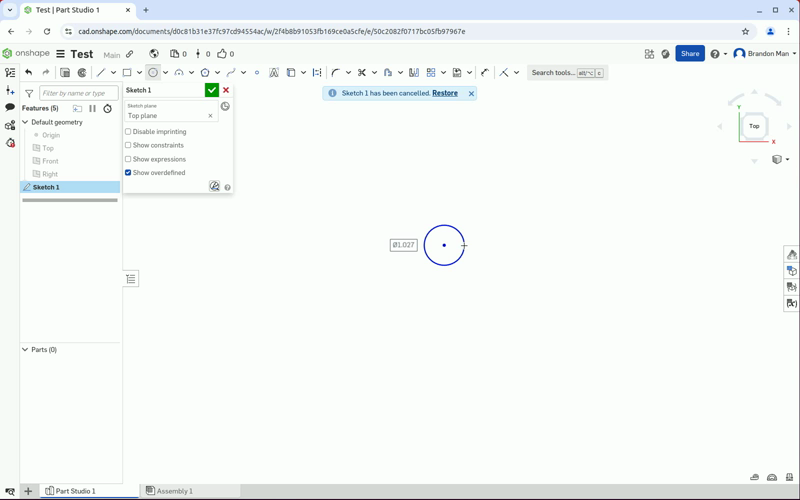
scroll(-6)
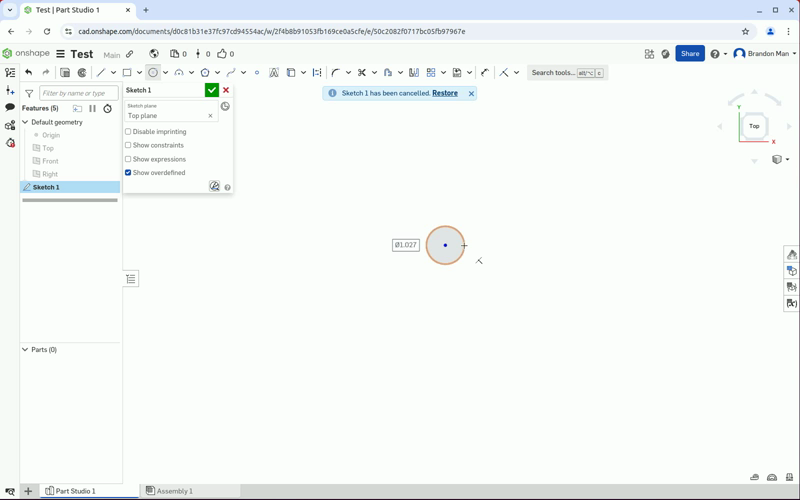
scroll(-6)
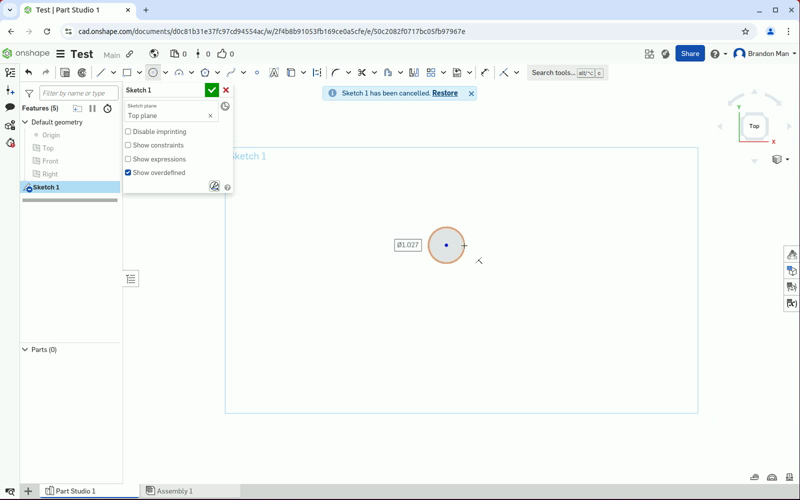
scroll(-6)
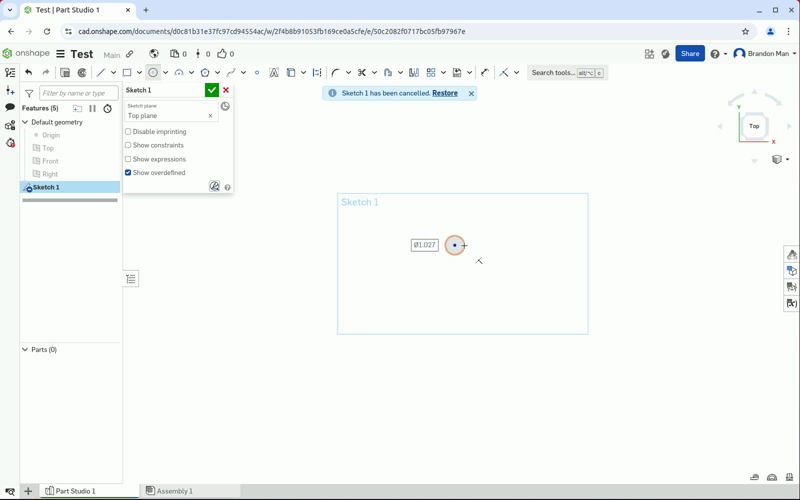
scroll(-6)
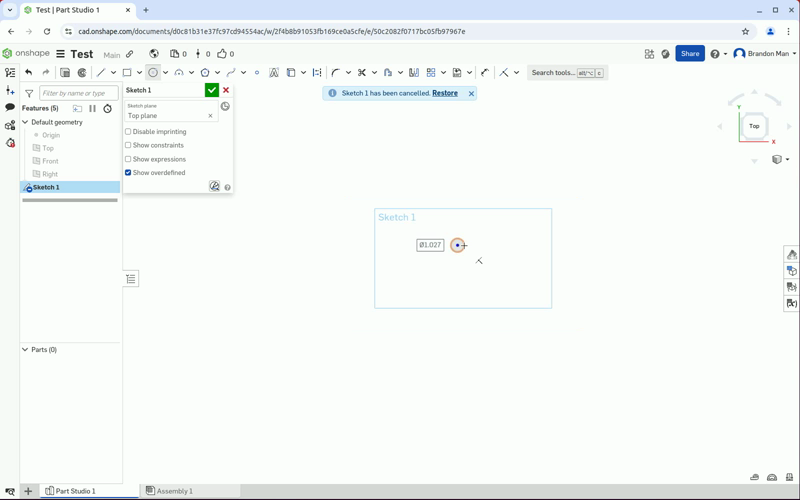
scroll(-6)
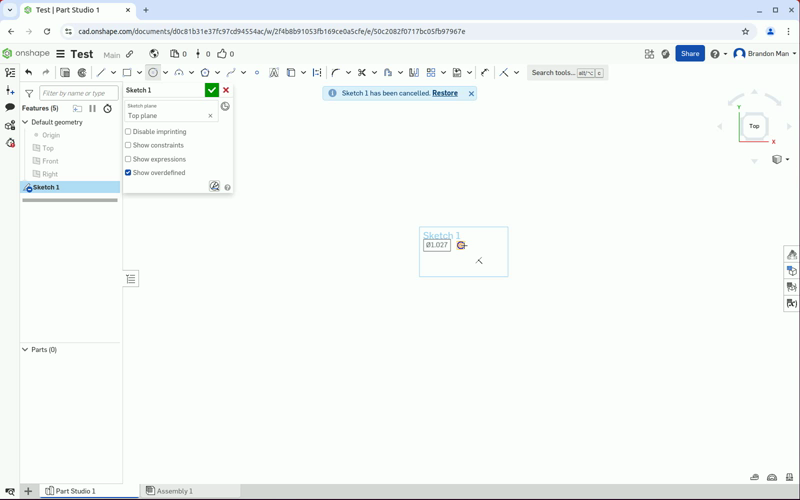
key(esc)
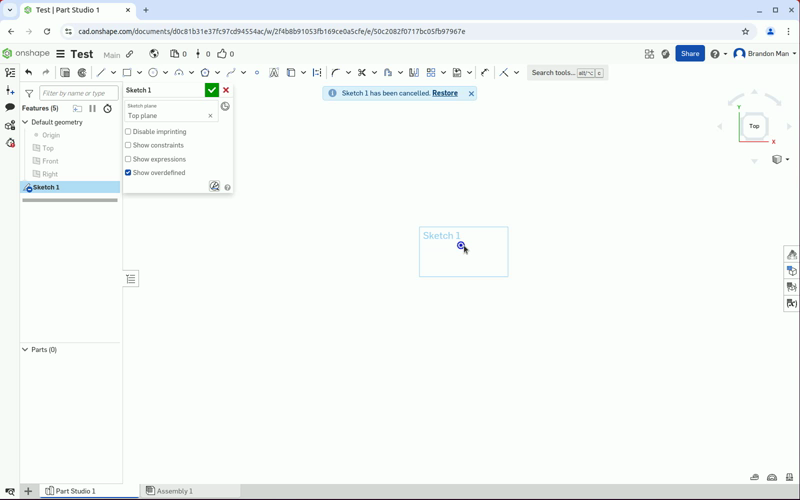
mouse_move(464, 244)
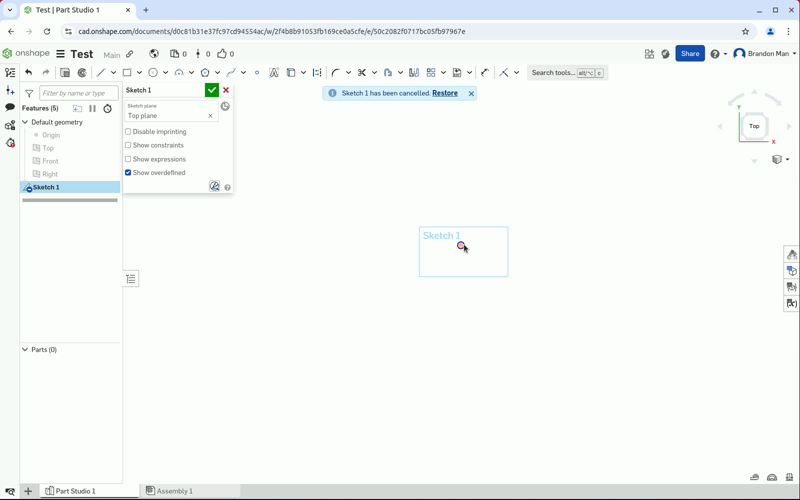
scroll(6)
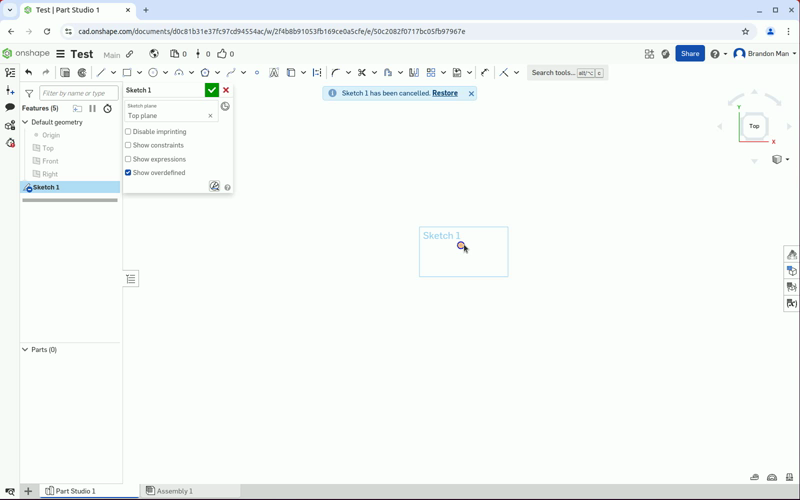
scroll(6)
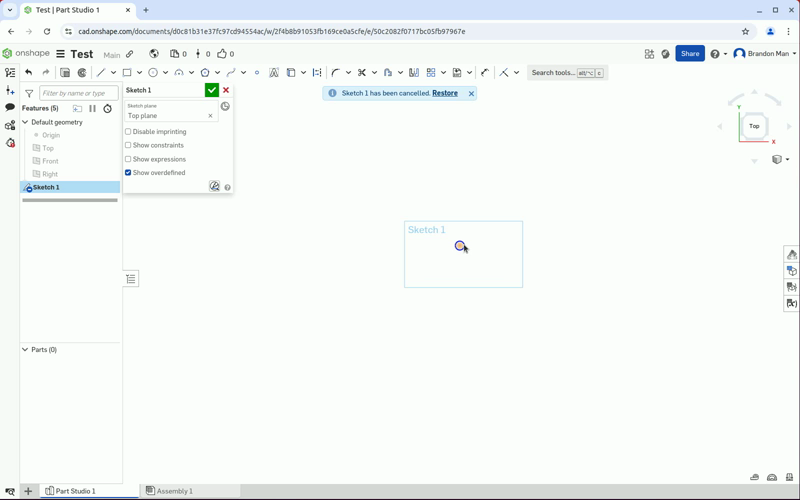
scroll(6)
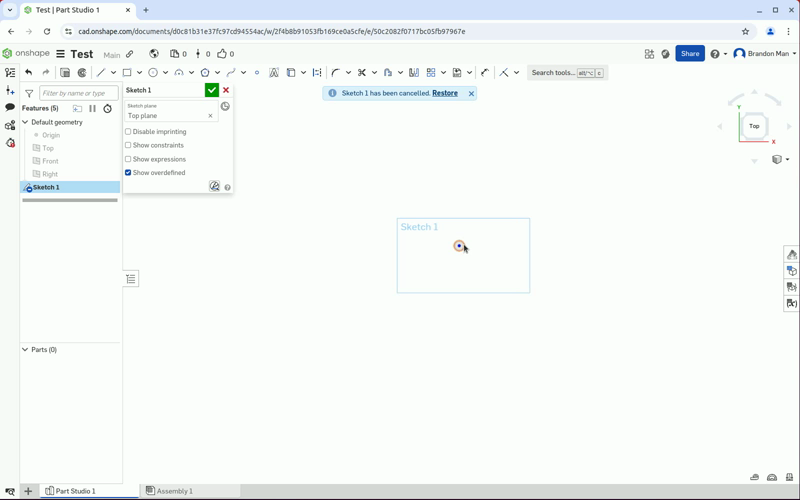
scroll(6)
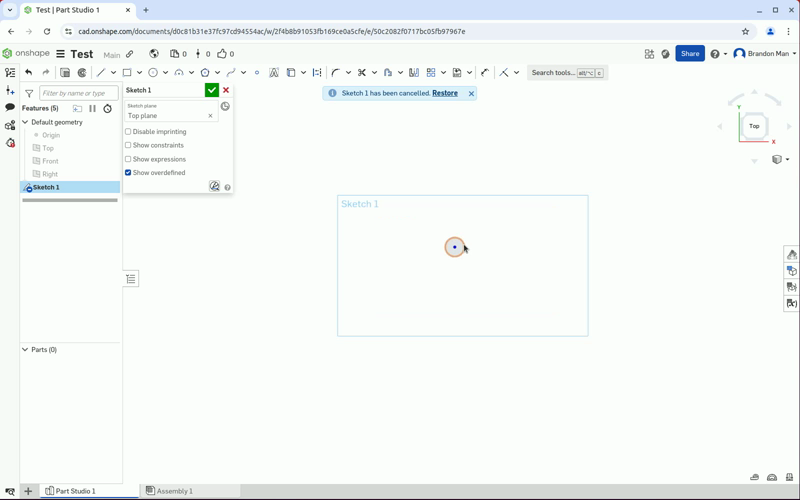
scroll(6)
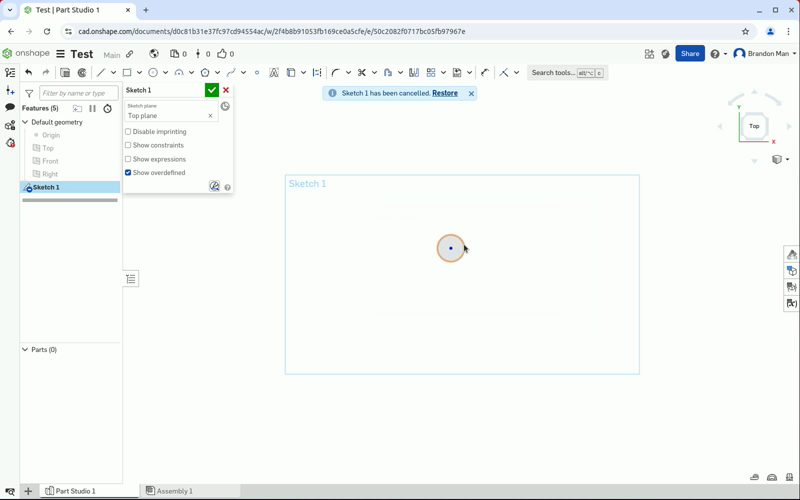
scroll(6)
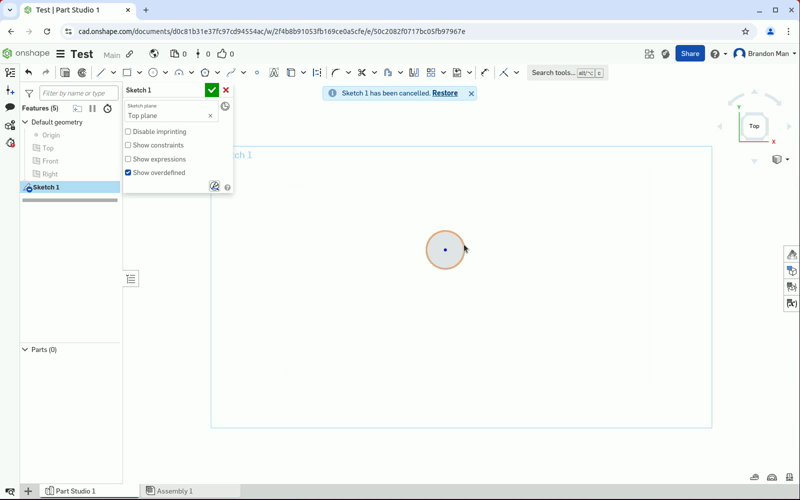
scroll(6)
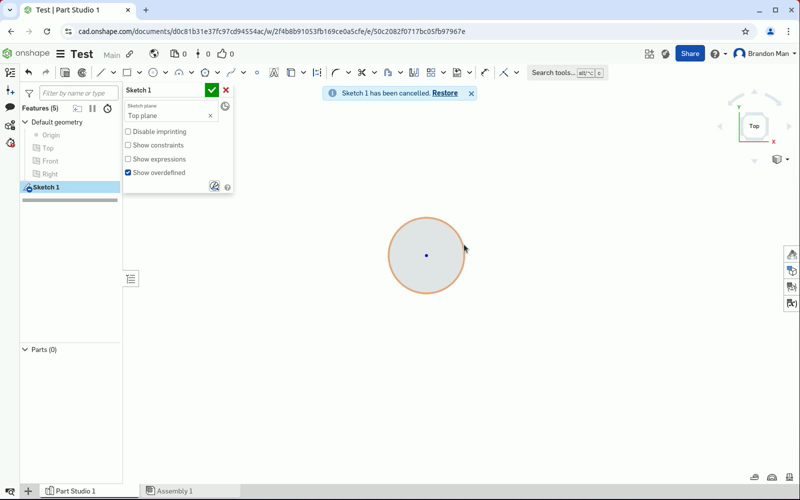
click(464, 244)
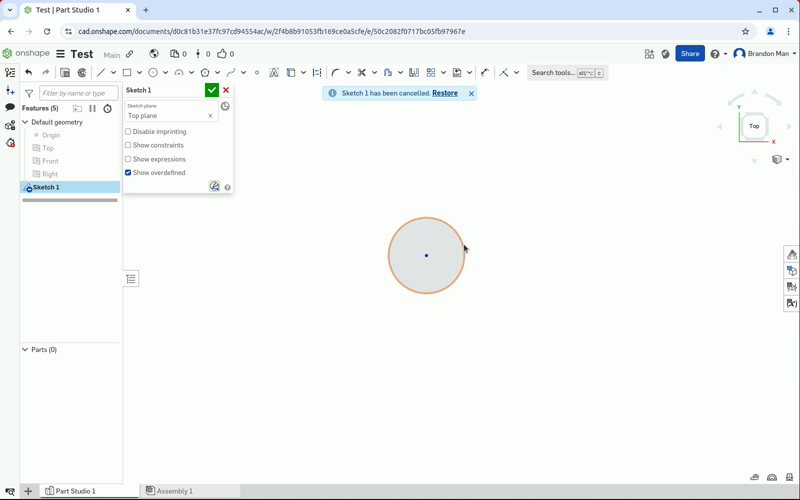
scroll(-6)
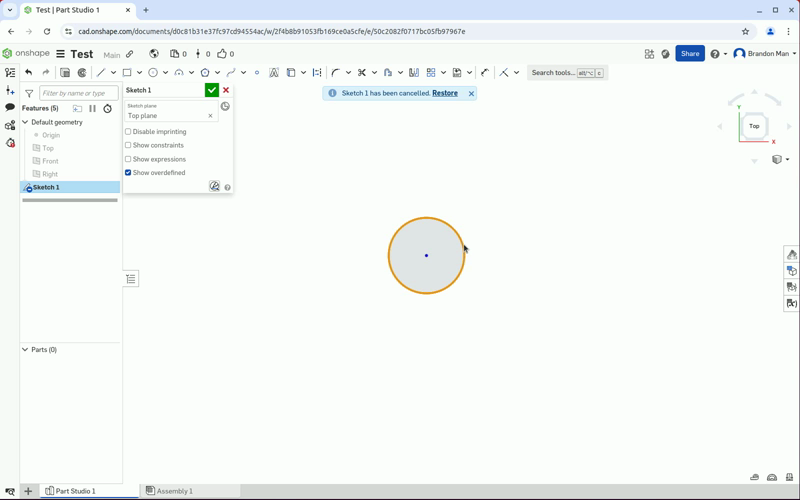
scroll(-6)
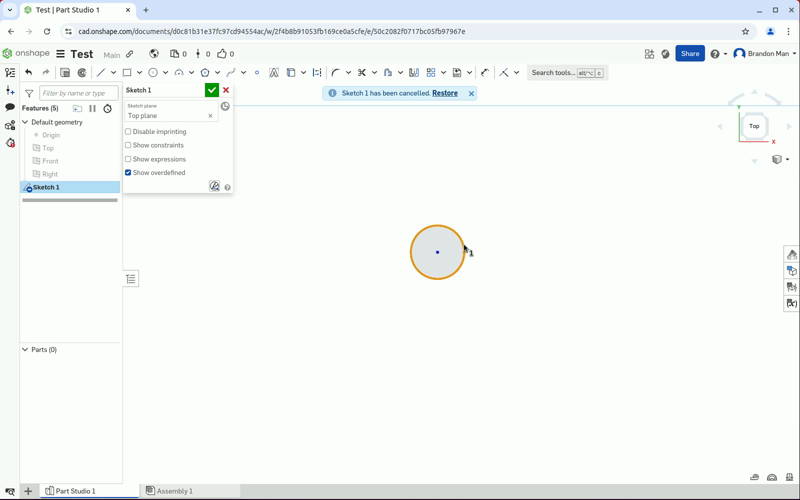
scroll(-6)
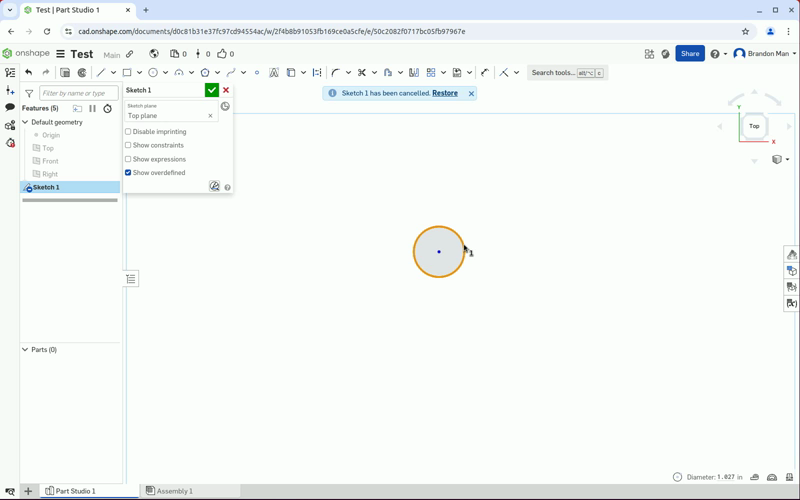
scroll(-6)
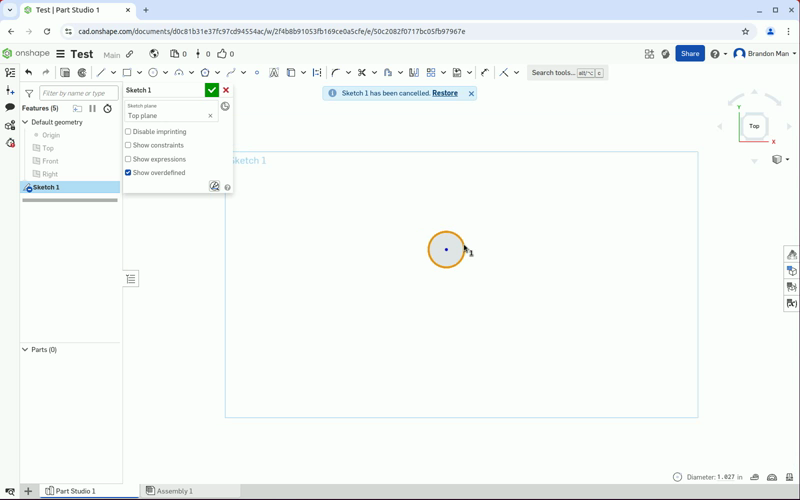
scroll(-6)
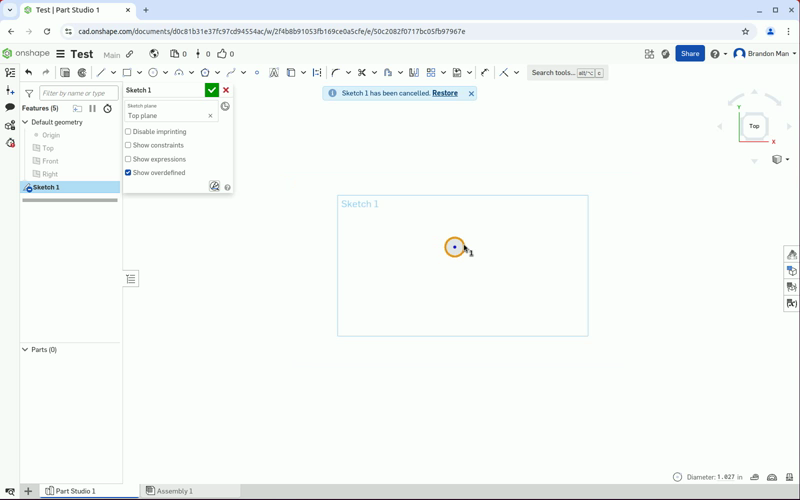
scroll(-6)
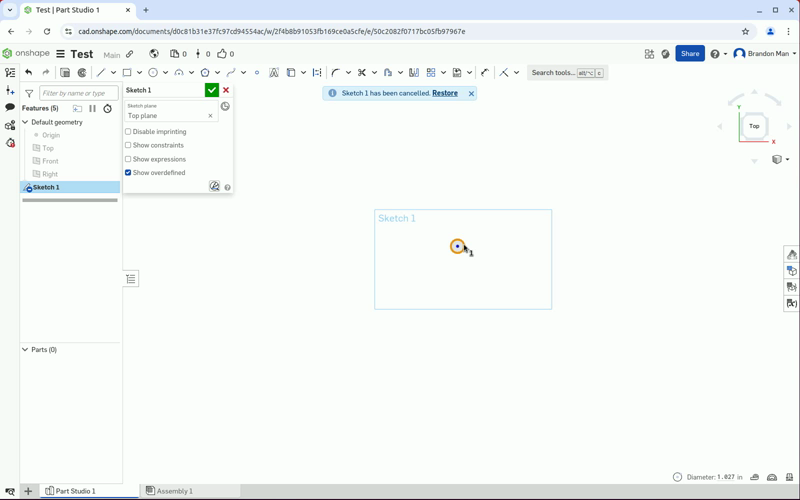
scroll(-6)
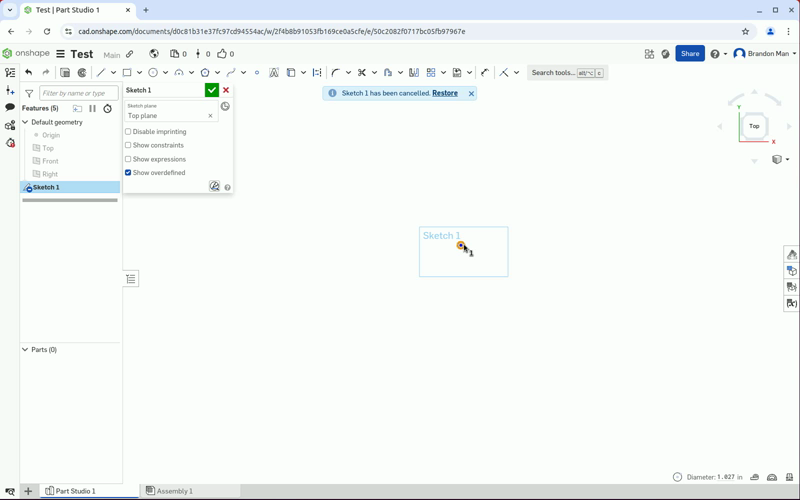
mouse_move(73, 352)
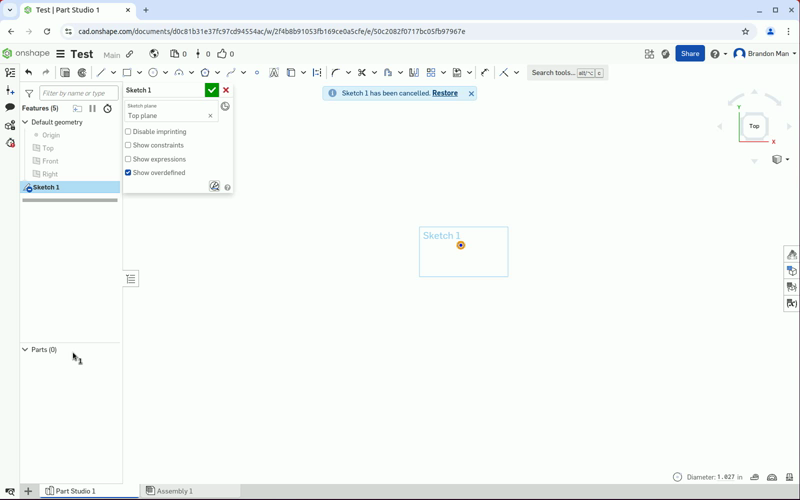
key(shift+y)
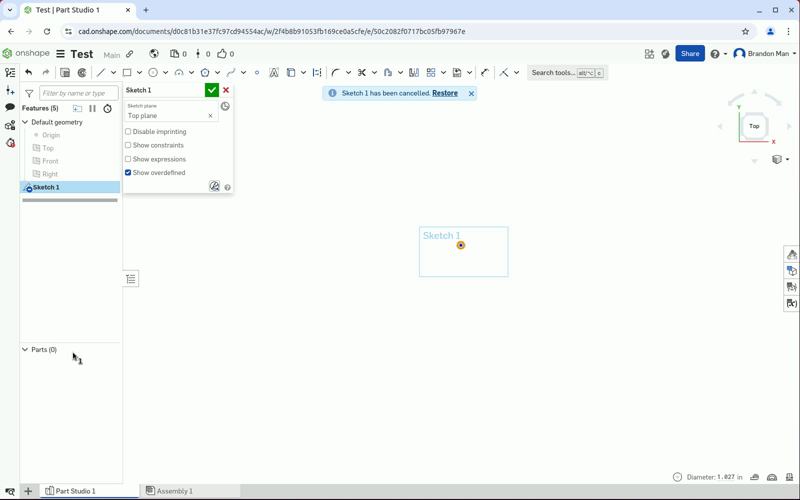
key(shift+e)
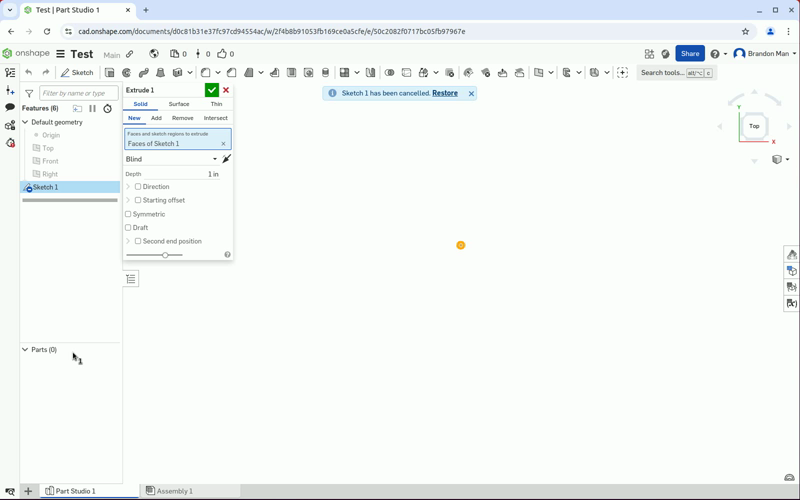
mouse_move(143, 106)
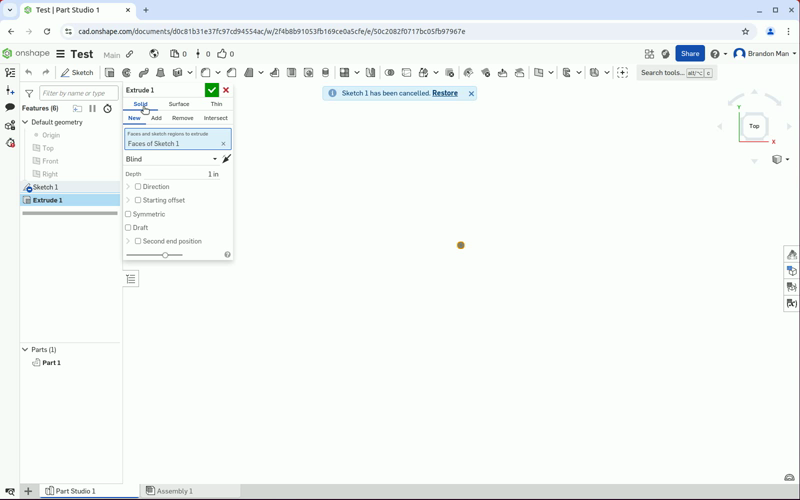
click(143, 106)
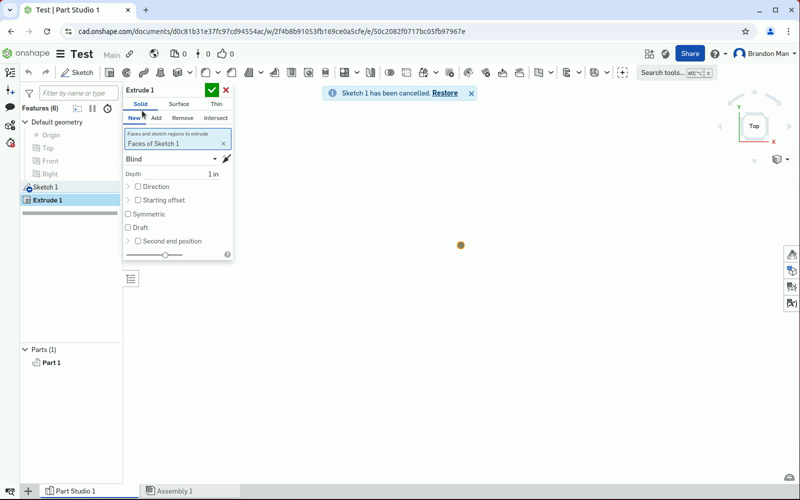
mouse_move(137, 120)
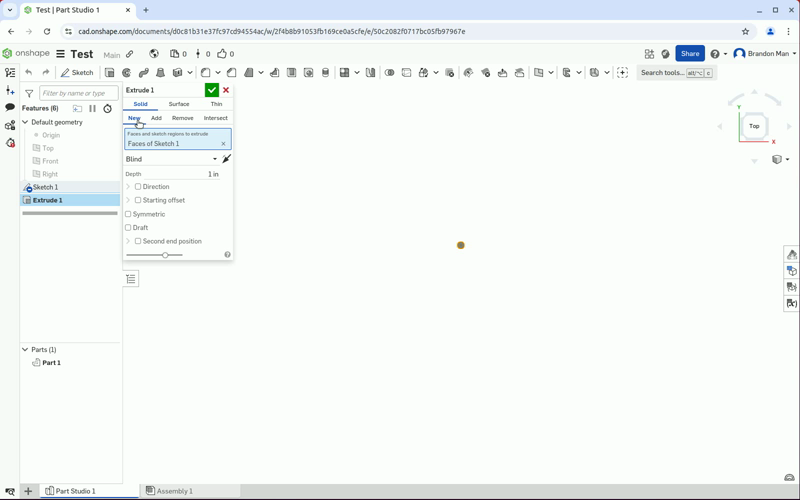
click(137, 120)
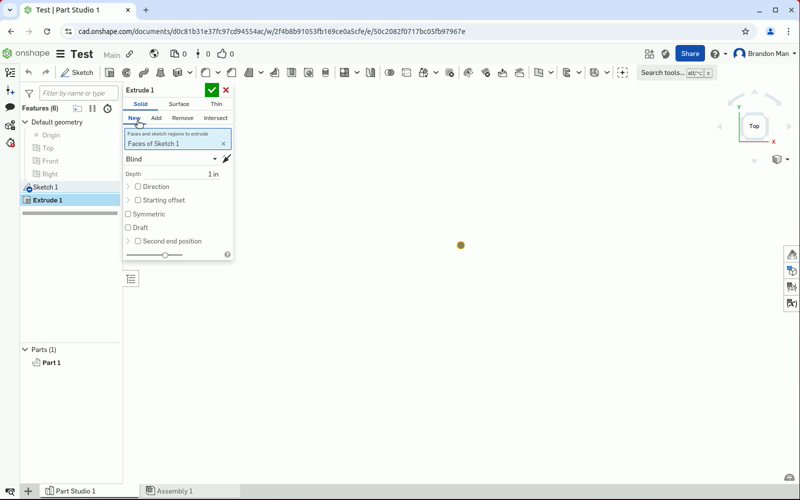
key(tab, 4)
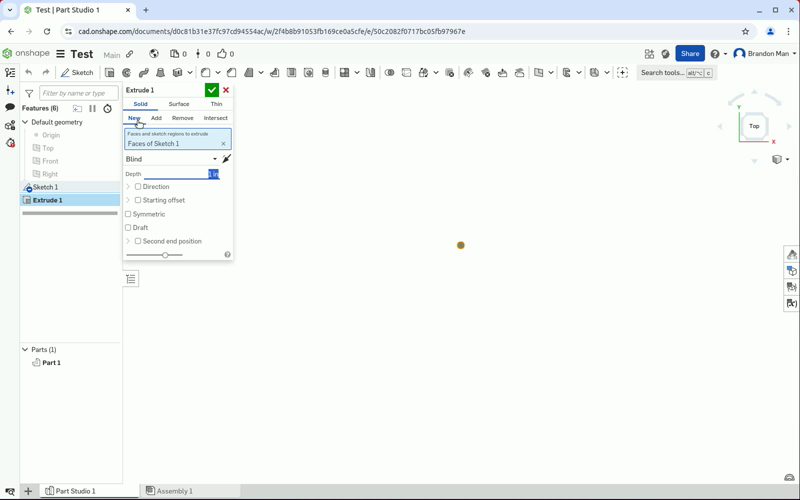
text(23.108)
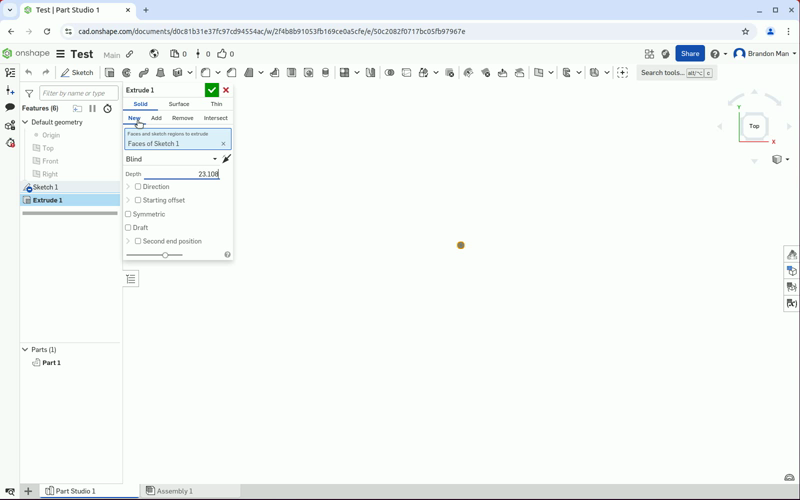
key(enter)
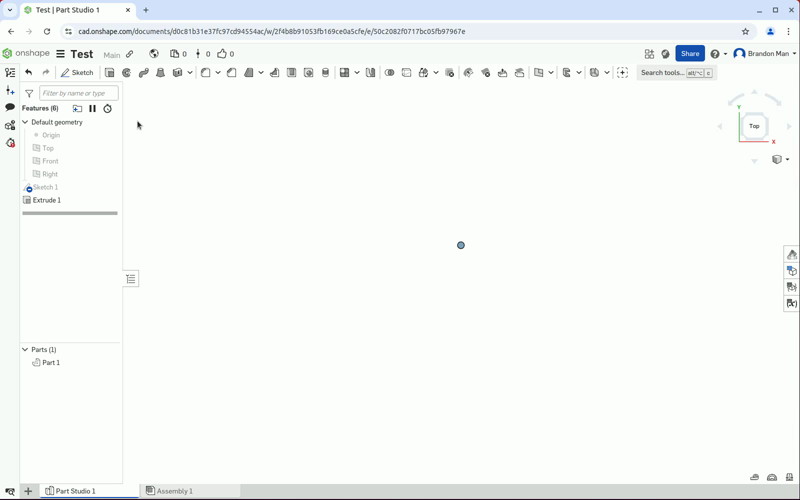
key(shift+h)
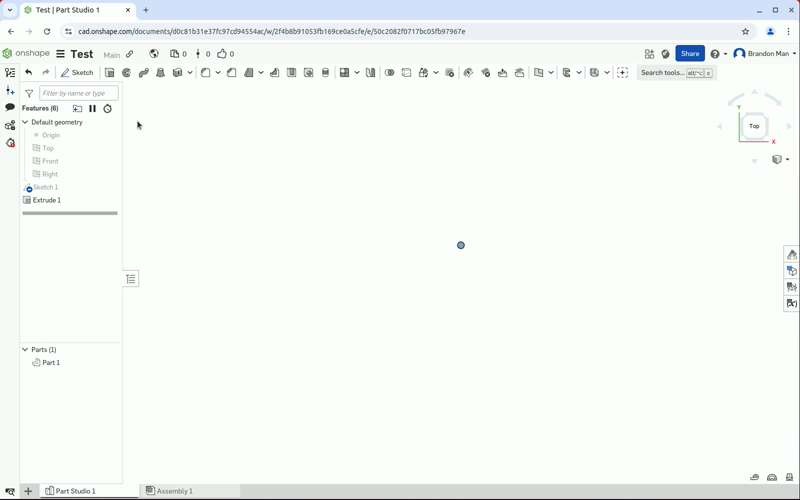
key(shift+h)
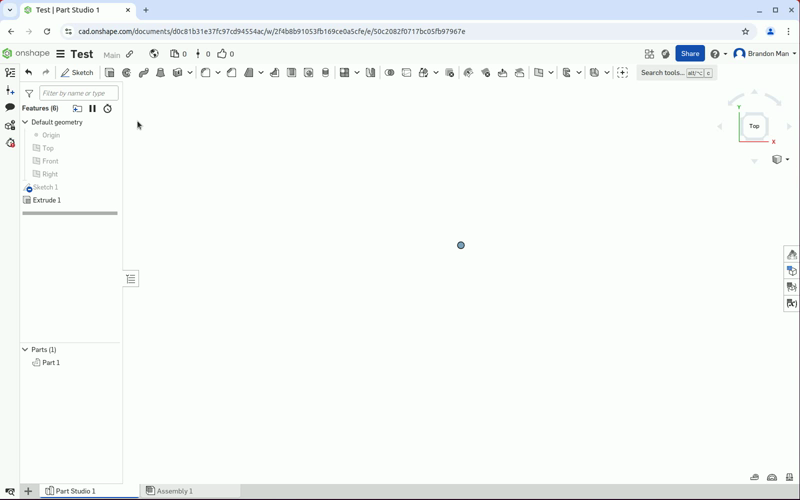
mouse_move(73, 189)
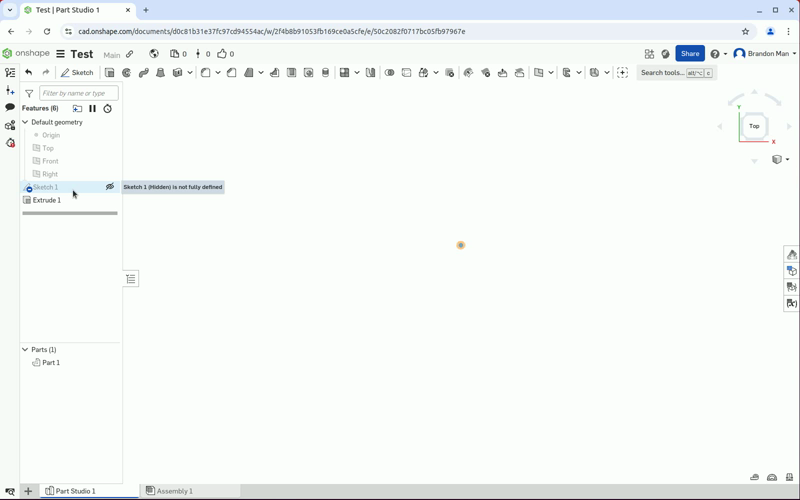
click(73, 189)
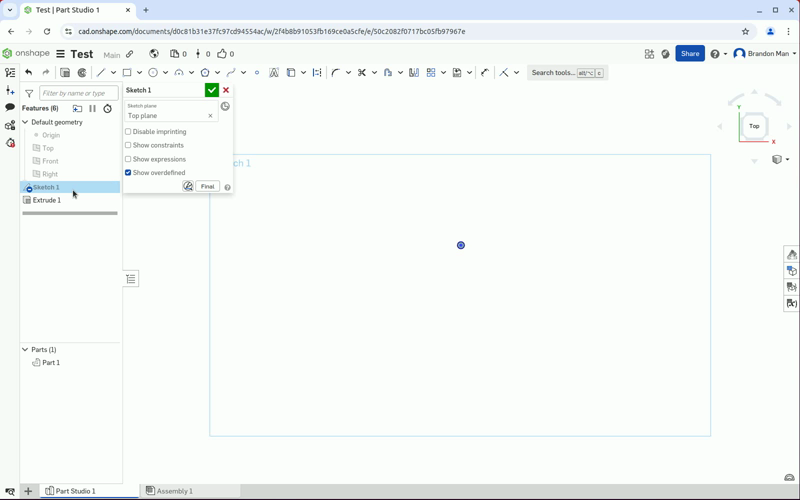
mouse_move(229, 92)
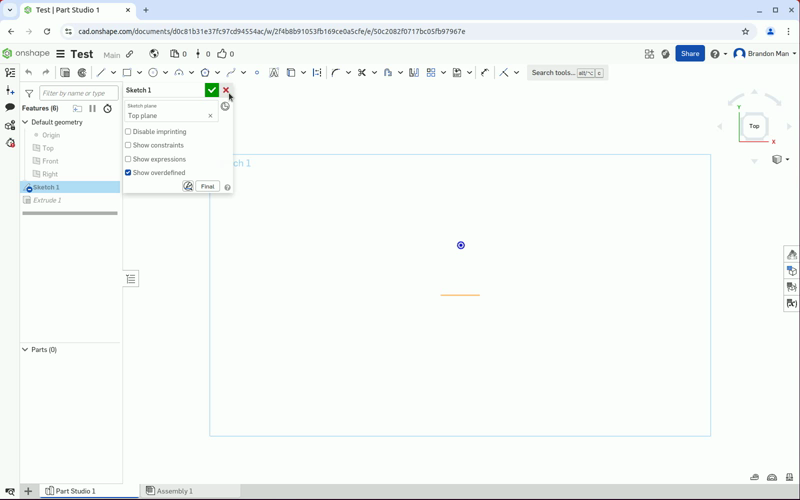
click(229, 92)
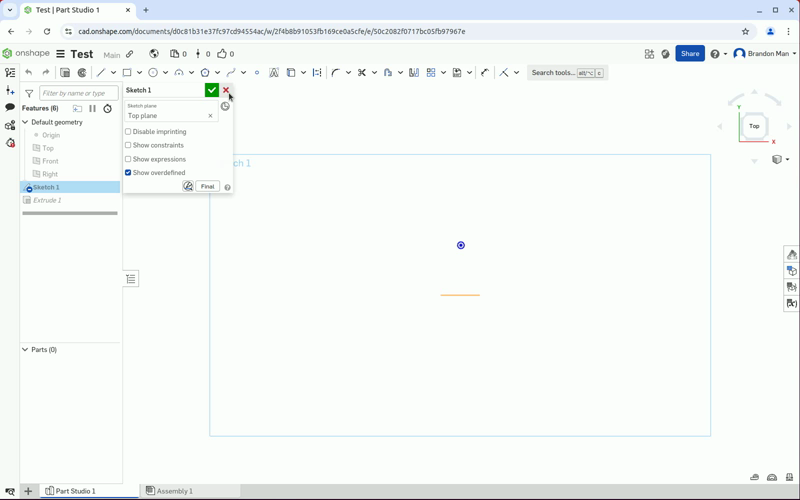
key(shift+s)
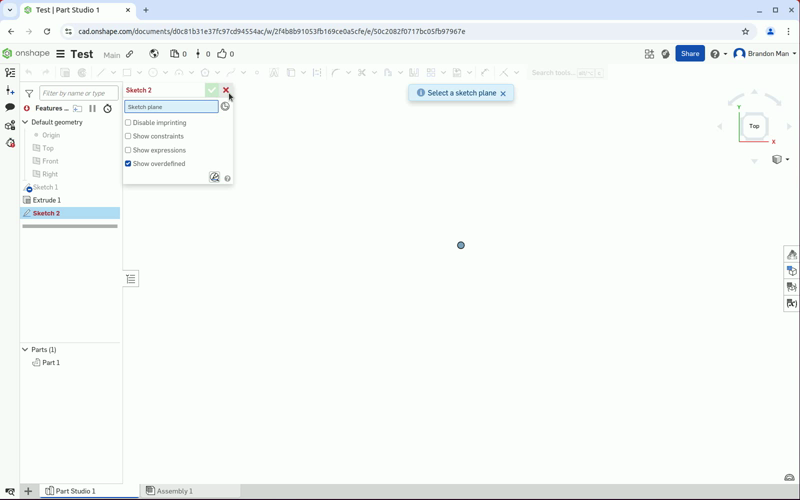
mouse_move(73, 150)
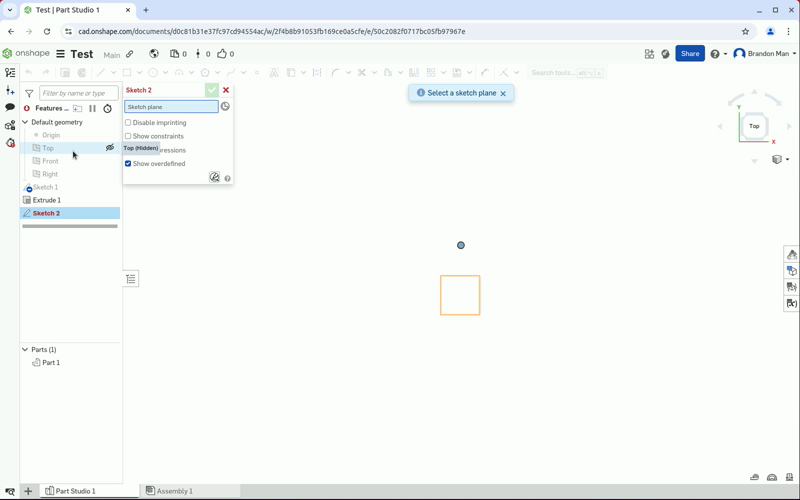
click(73, 150)
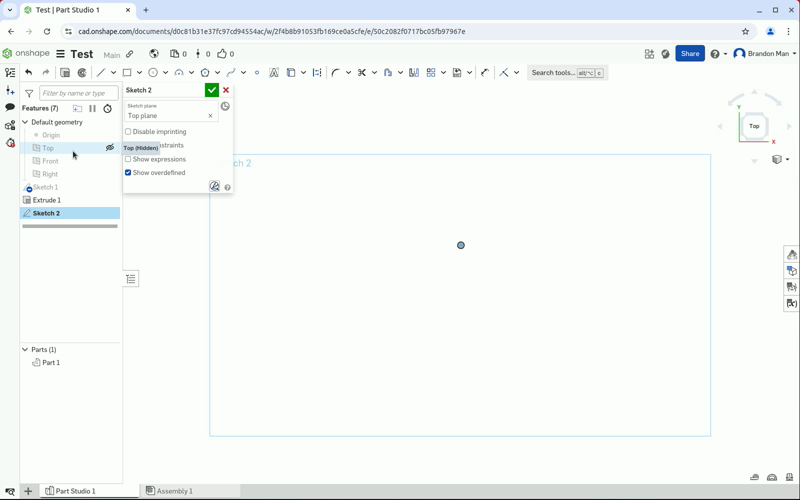
mouse_move(73, 352)
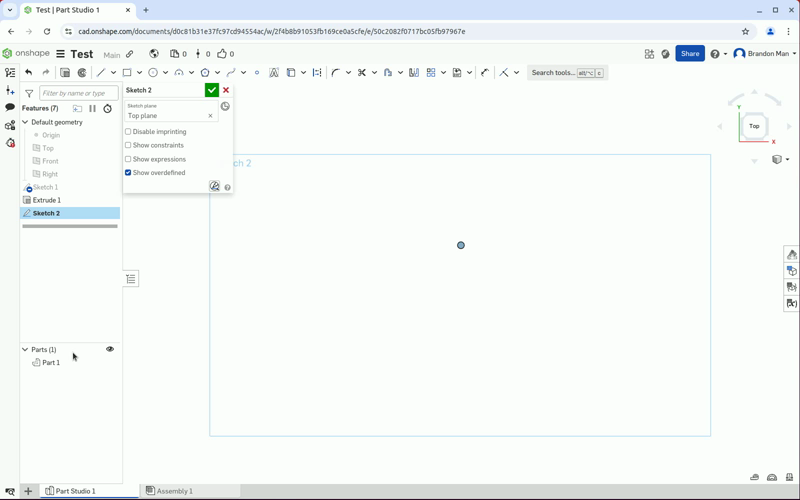
key(y)
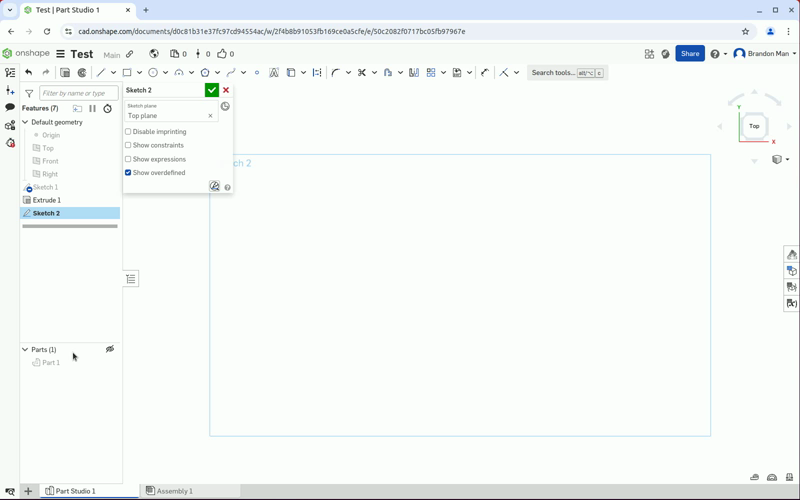
key(c)
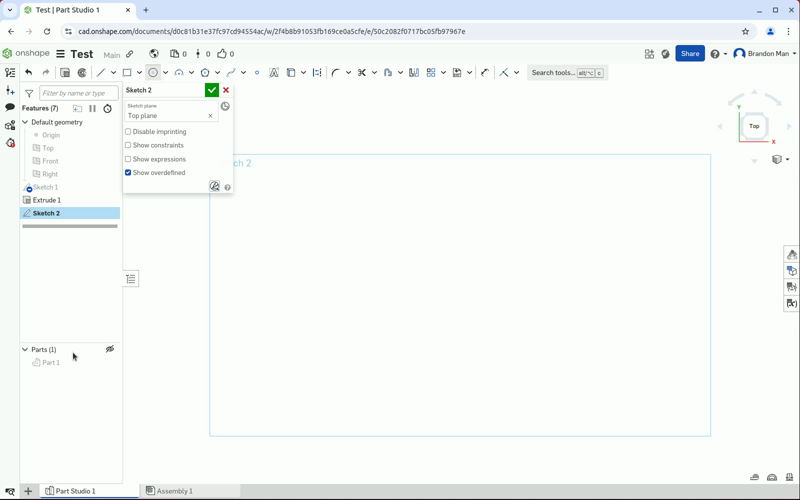
key_down(shift)
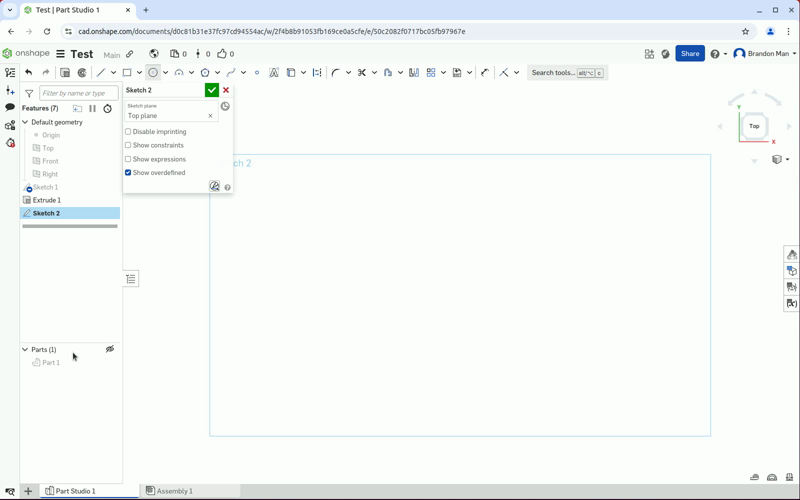
mouse_move(461, 282)
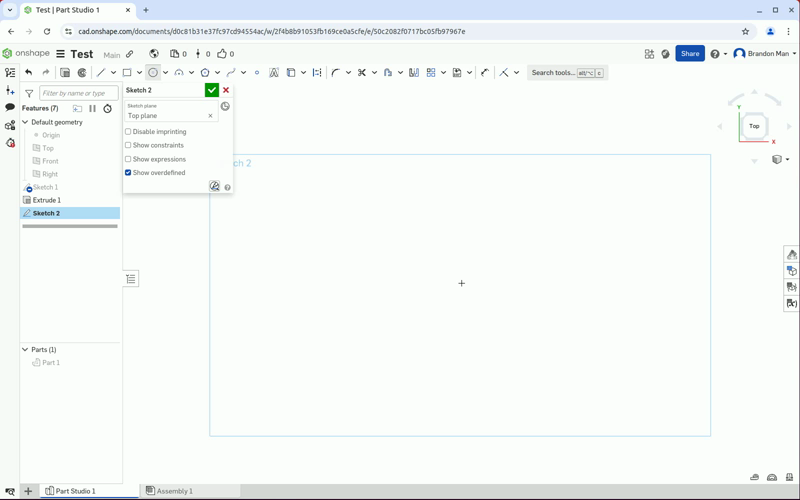
click(461, 282)
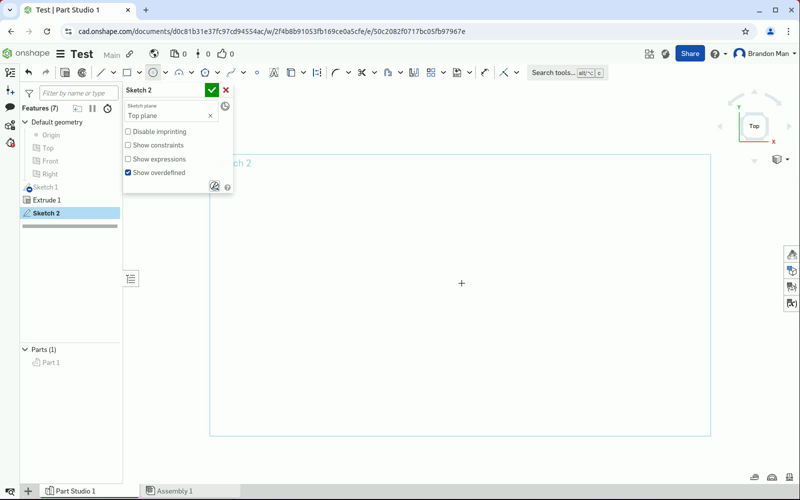
key_up(shift)
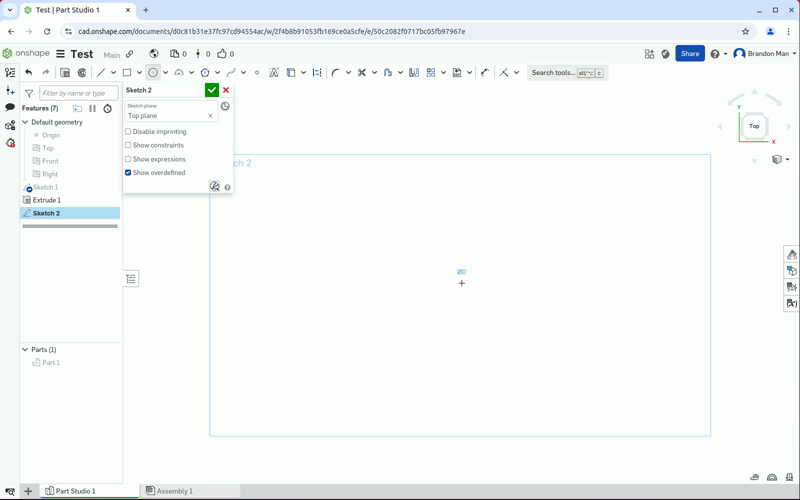
mouse_move(464, 282)
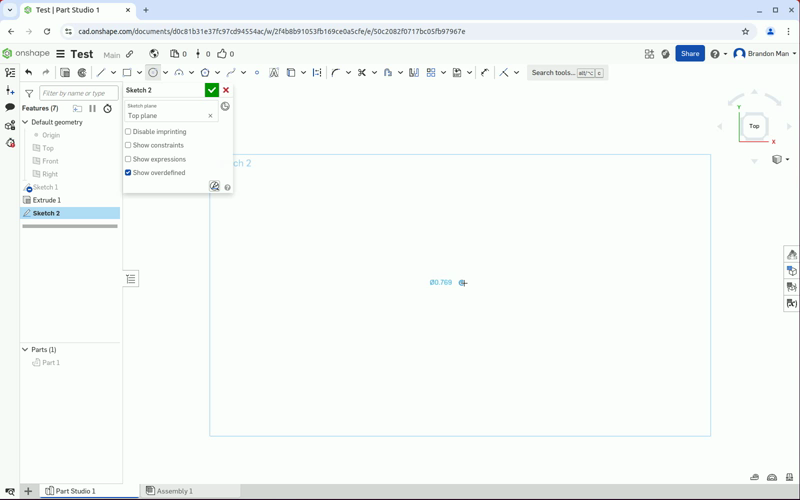
scroll(6)
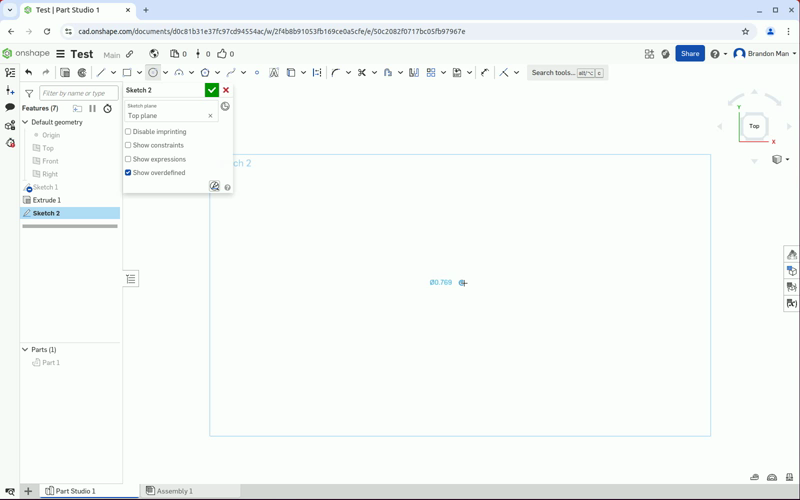
scroll(6)
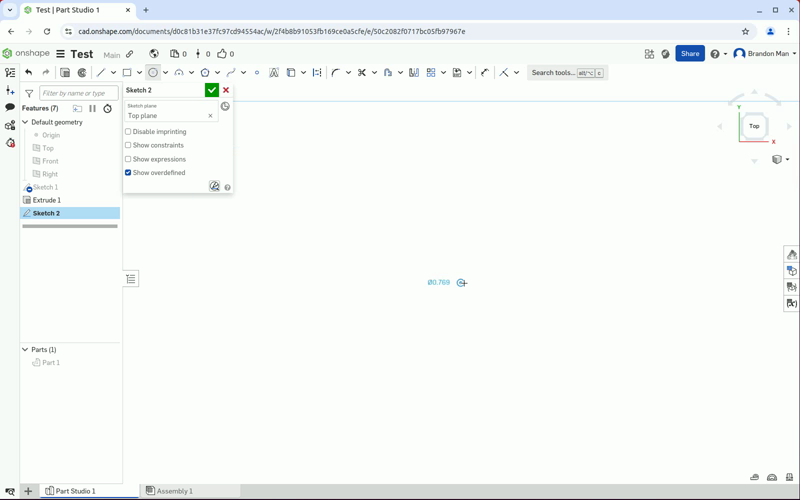
scroll(6)
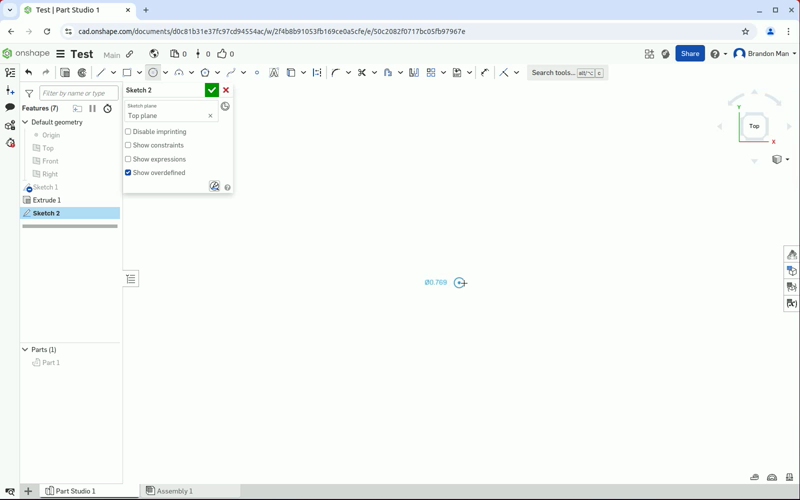
scroll(6)
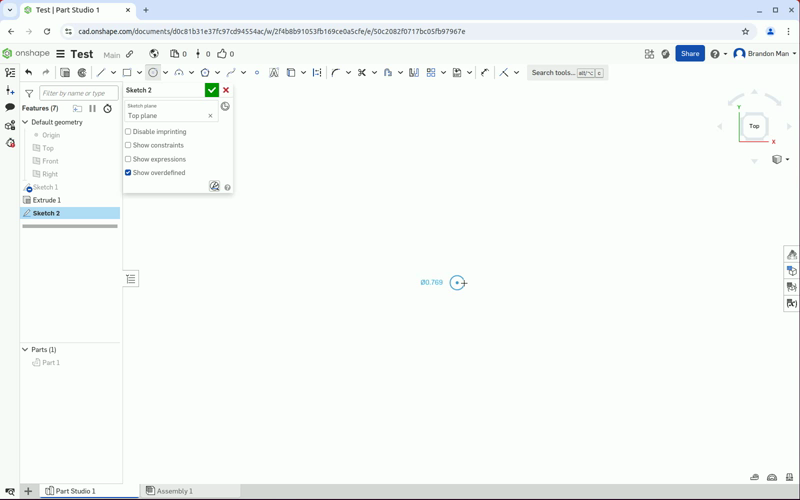
scroll(6)
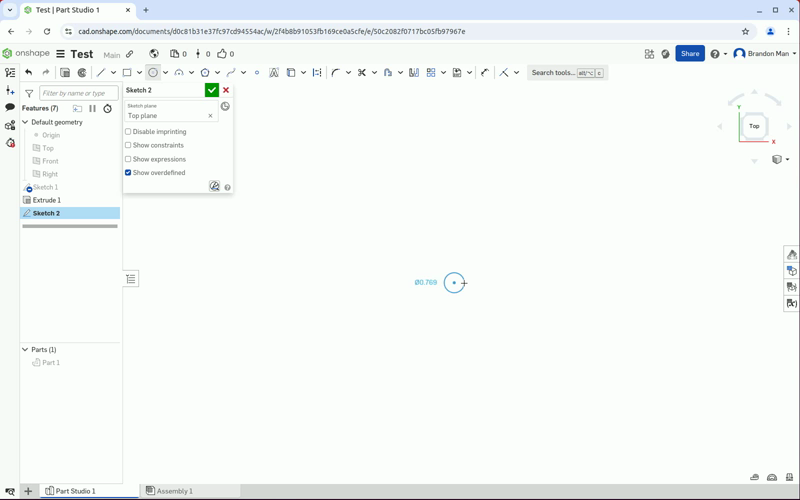
scroll(6)
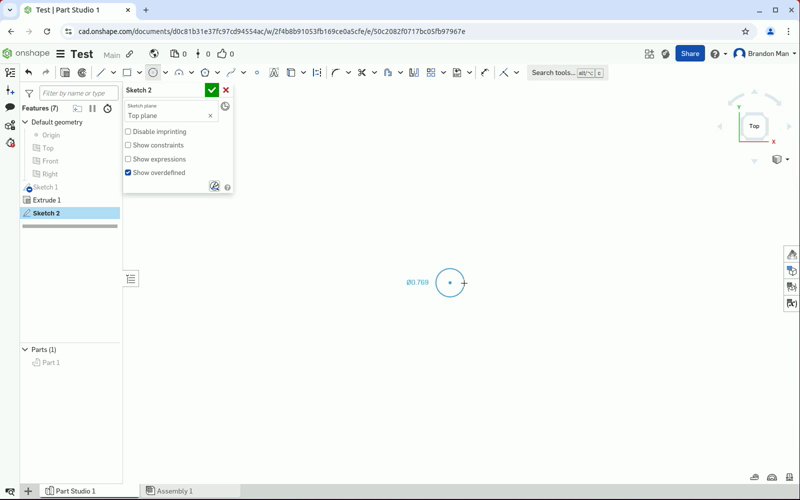
scroll(6)
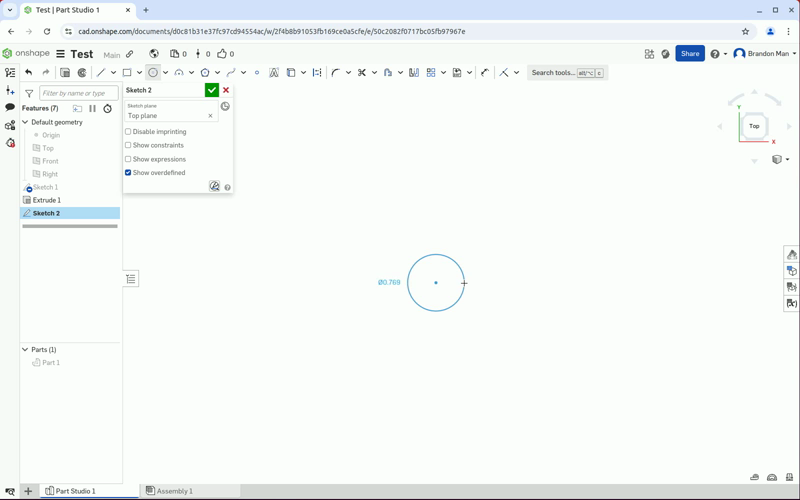
click(464, 282)
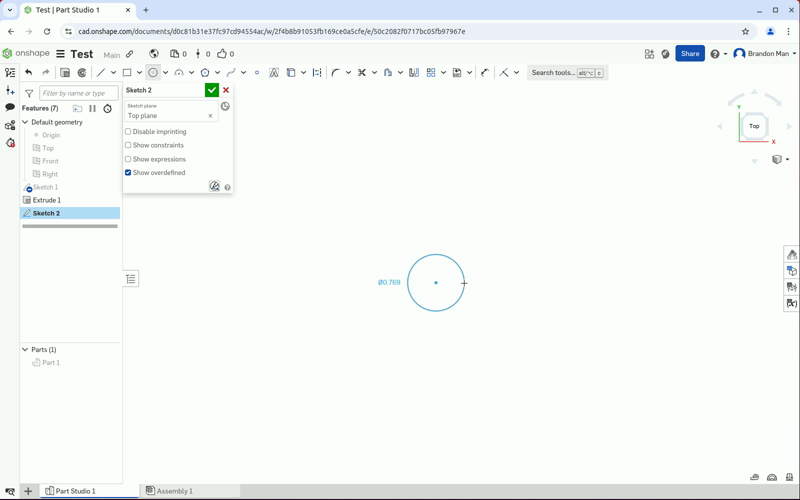
scroll(-6)
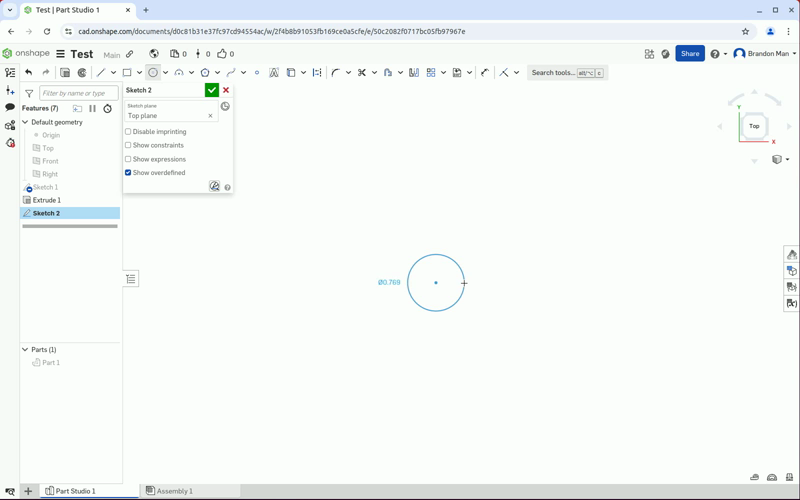
scroll(-6)
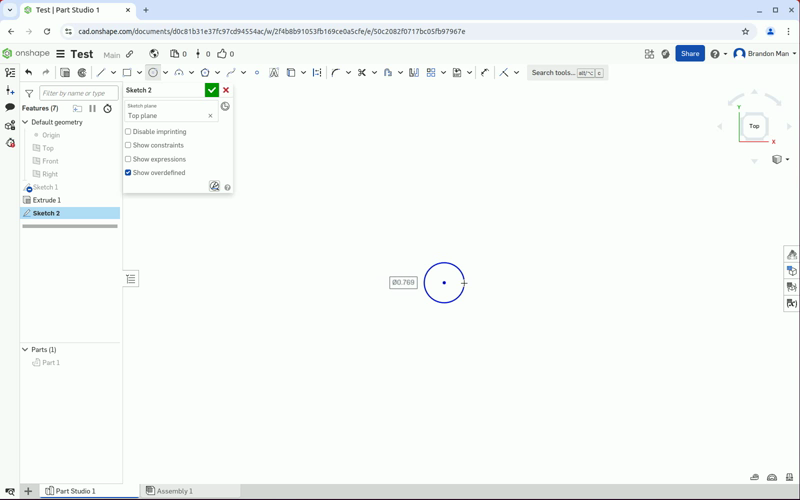
scroll(-6)
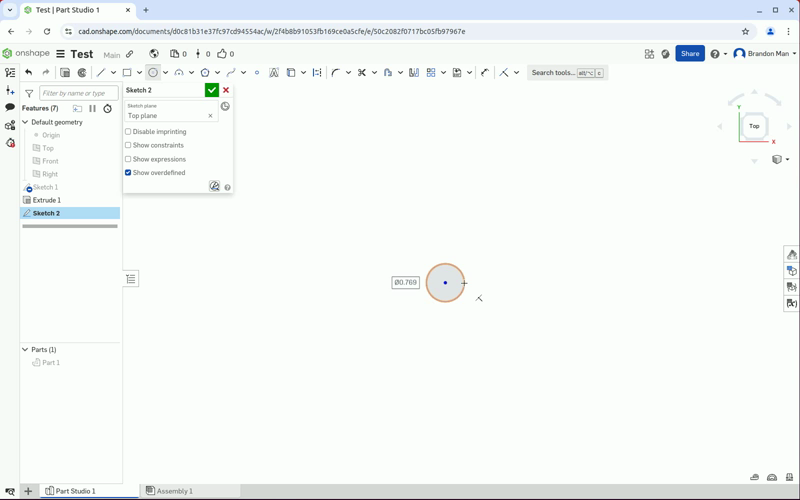
scroll(-6)
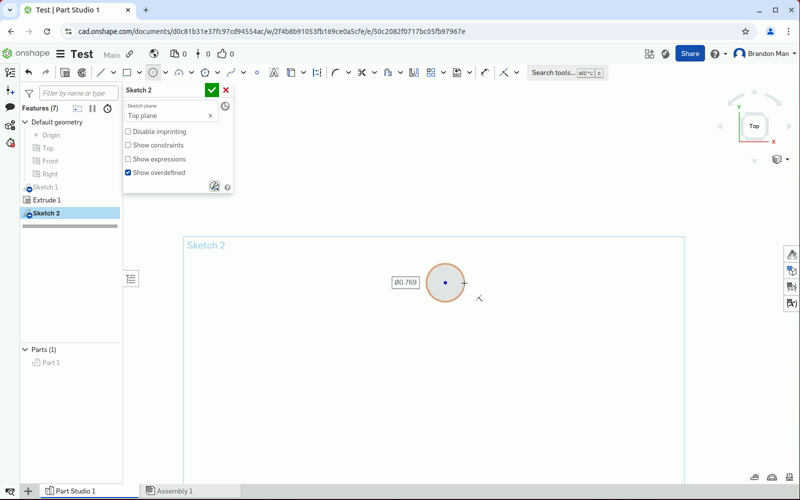
scroll(-6)
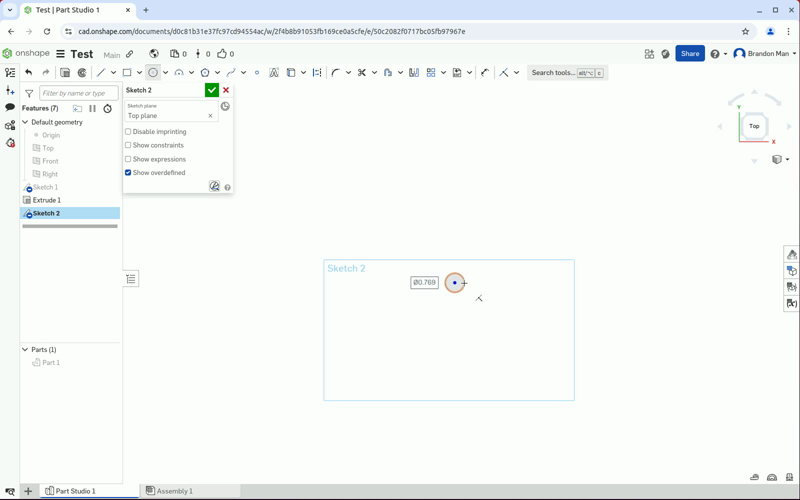
scroll(-6)
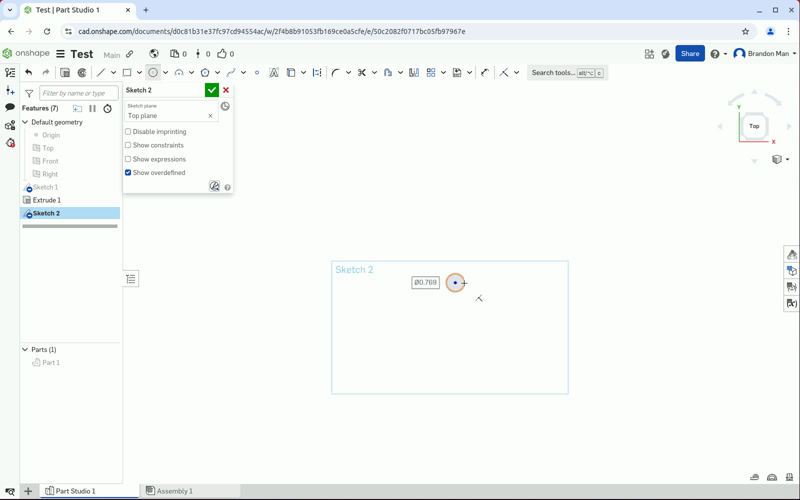
scroll(-6)
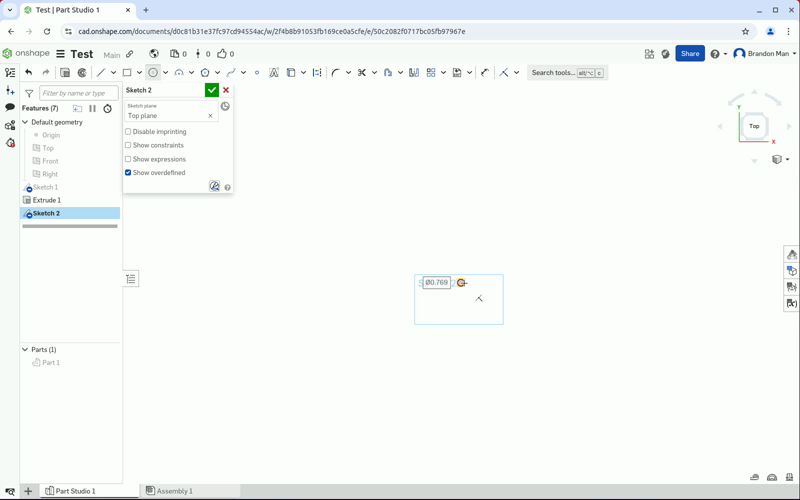
key(esc)
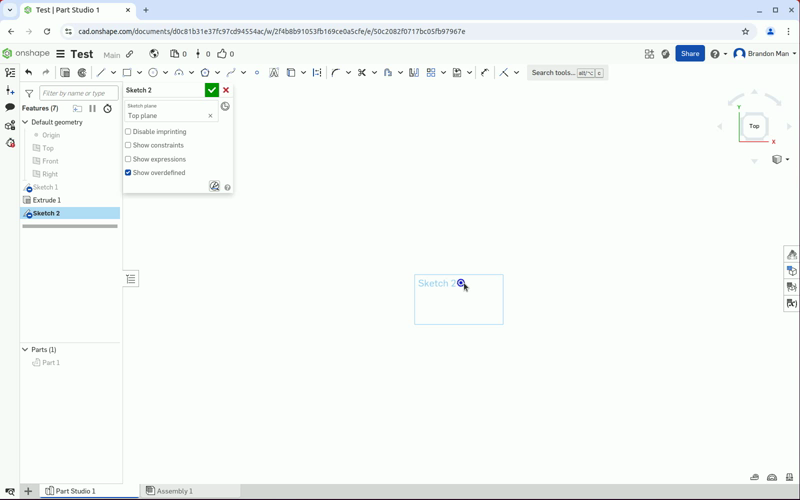
mouse_move(461, 280)
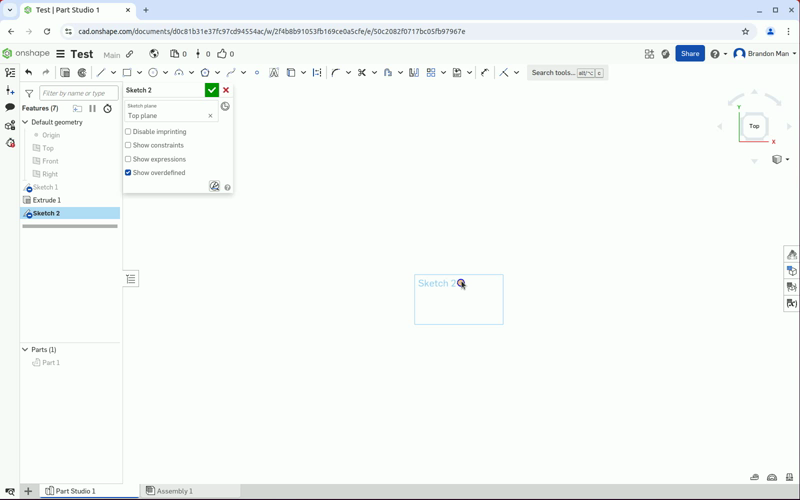
scroll(6)
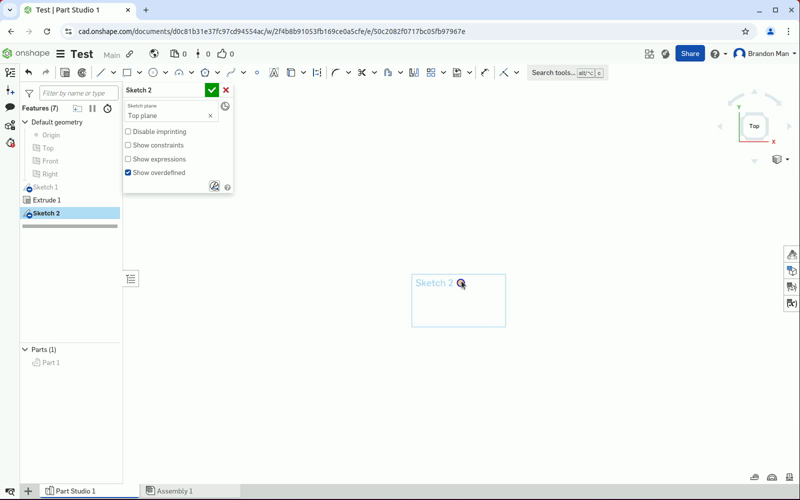
scroll(6)
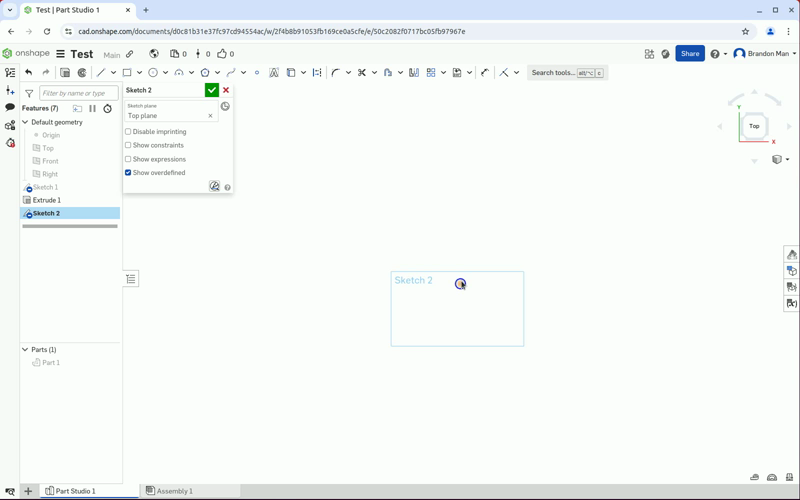
scroll(6)
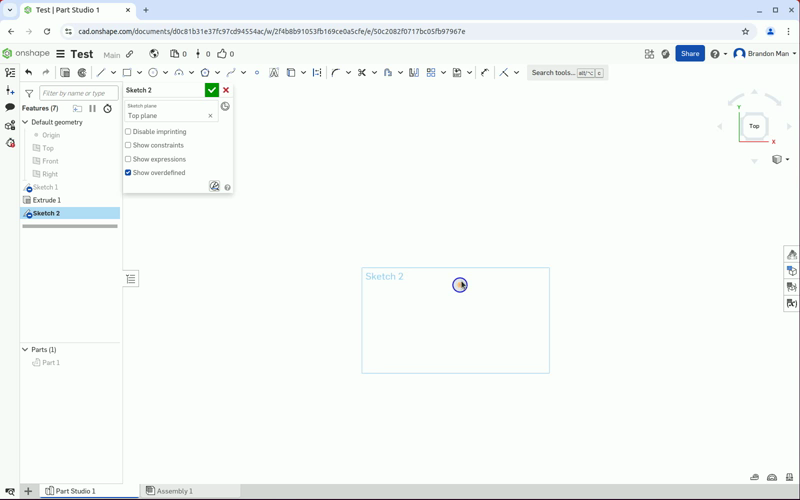
scroll(6)
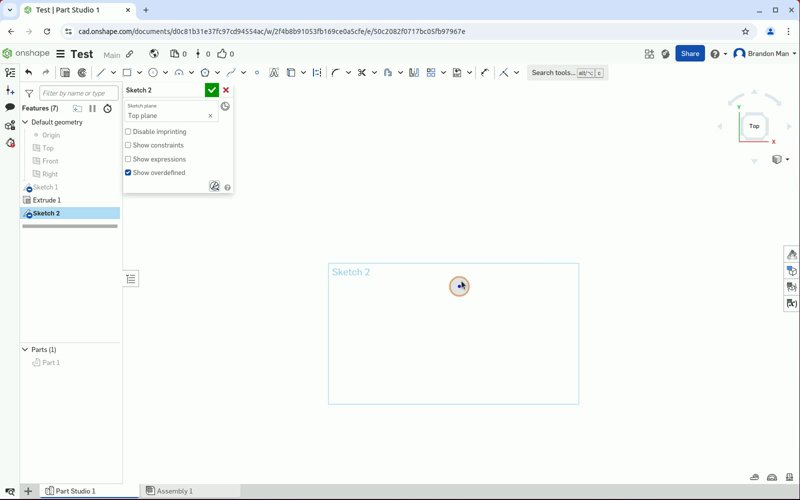
scroll(6)
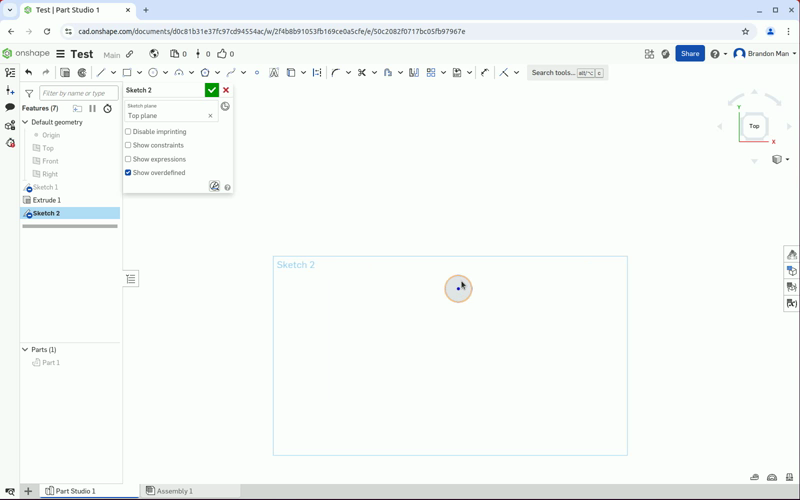
scroll(6)
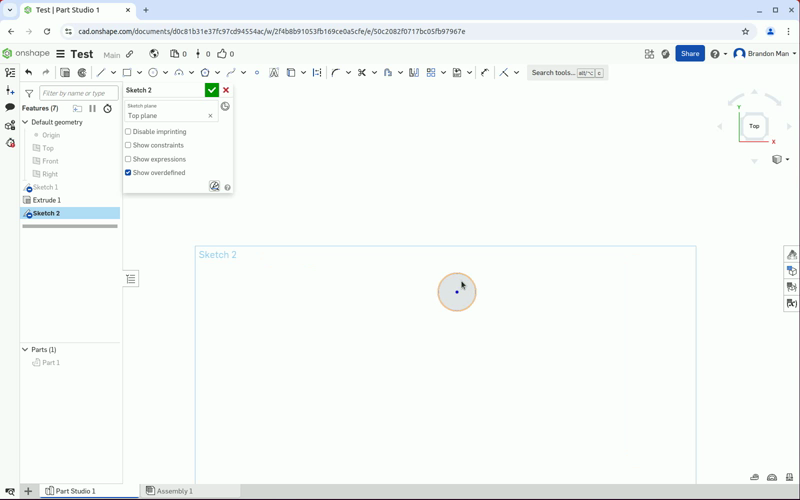
scroll(6)
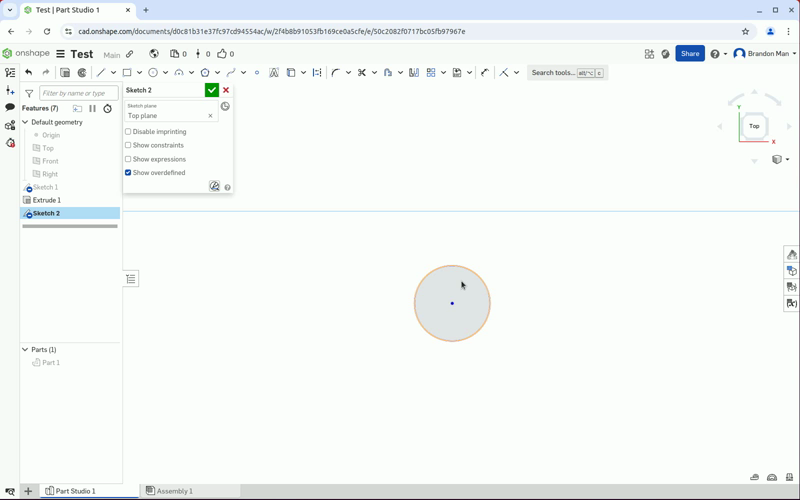
click(461, 280)
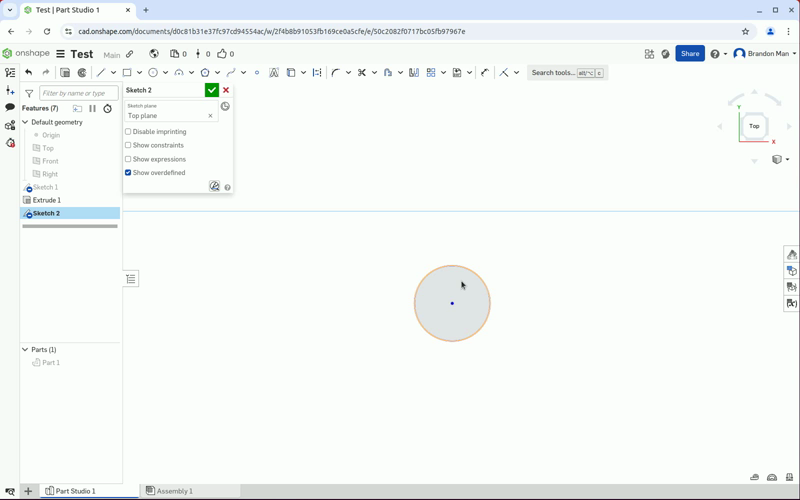
scroll(-6)
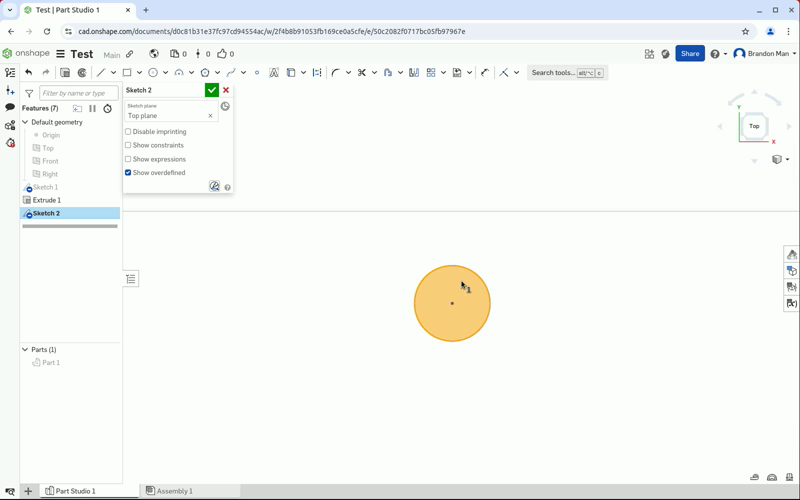
scroll(-6)
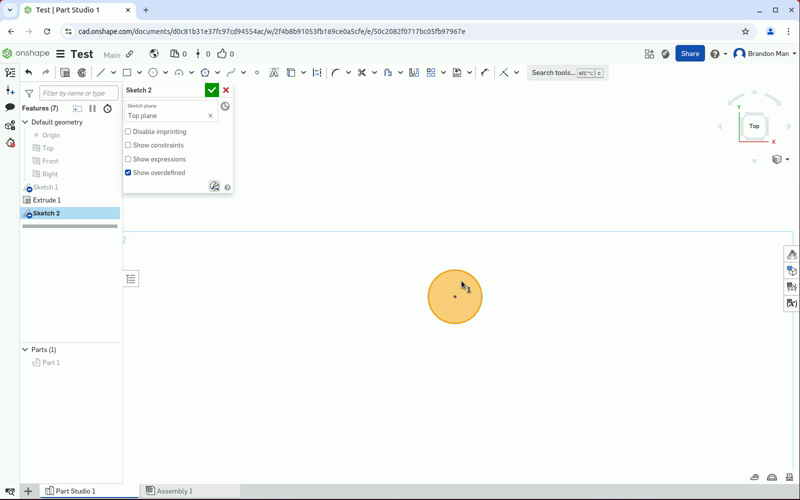
scroll(-6)
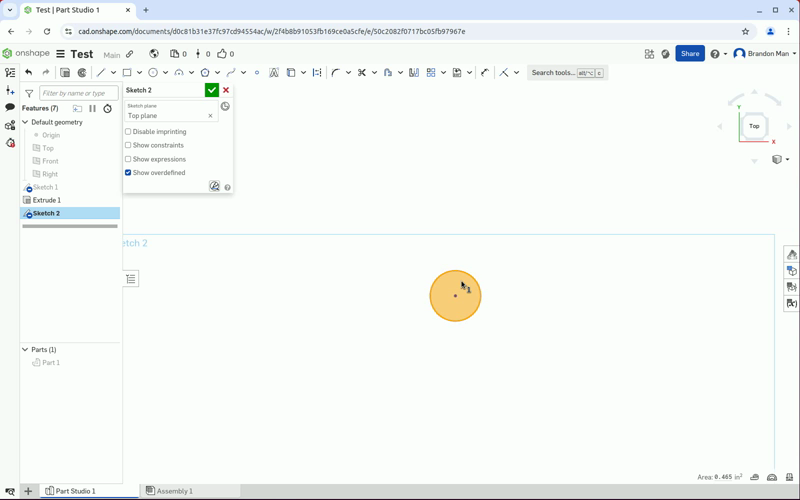
scroll(-6)
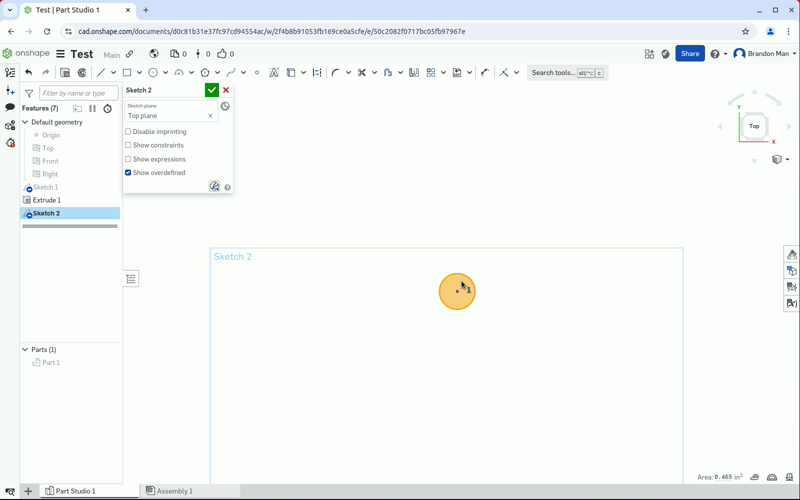
scroll(-6)
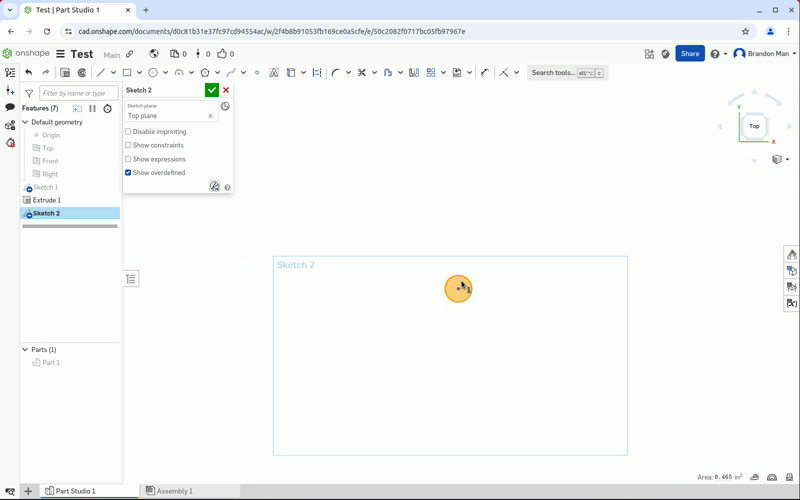
scroll(-6)
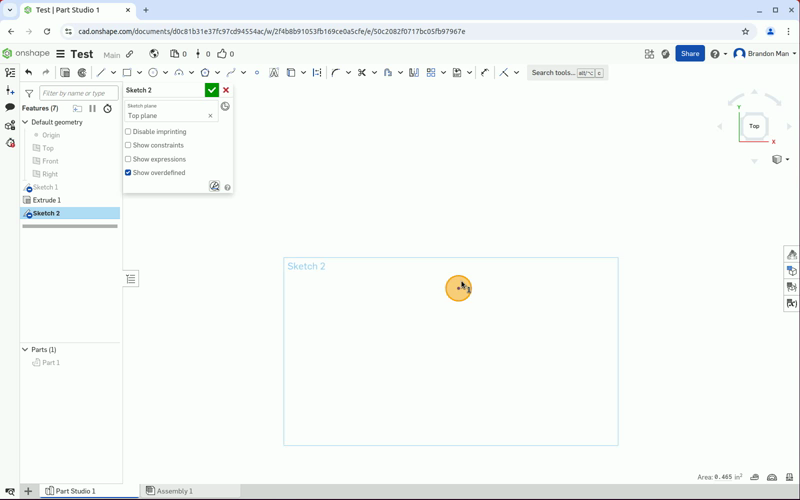
scroll(-6)
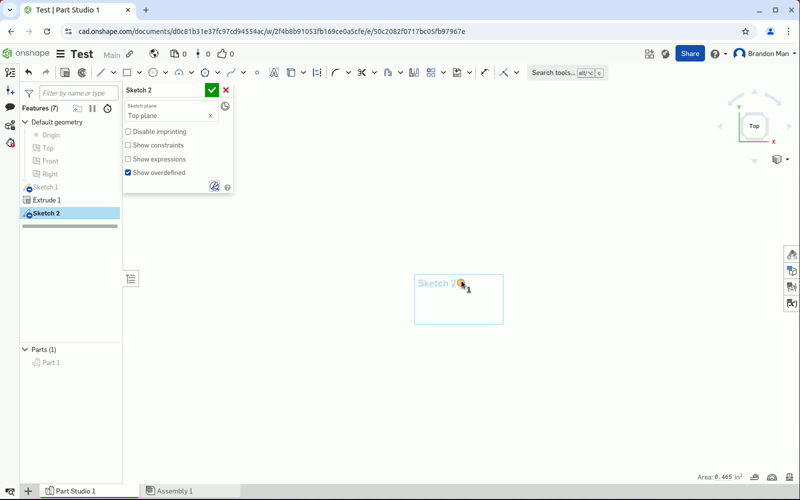
mouse_move(73, 352)
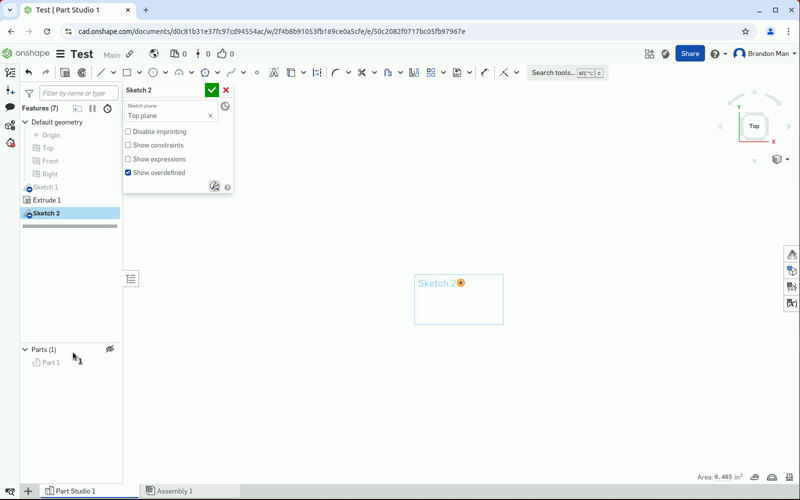
key(shift+y)
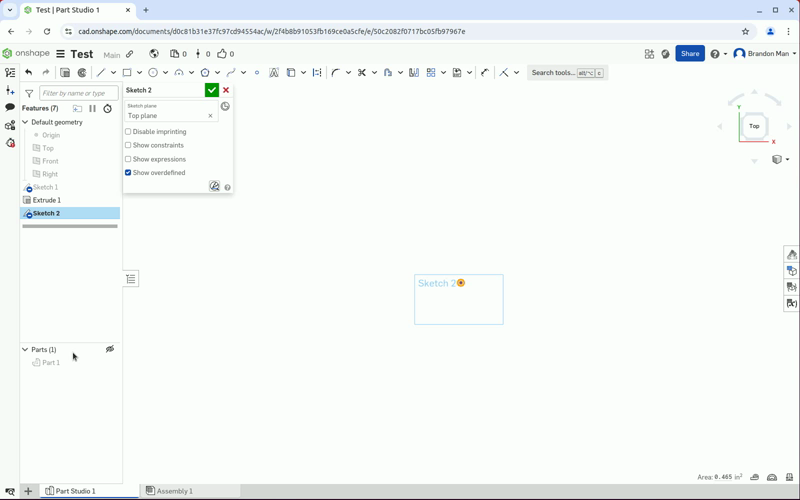
key(shift+e)
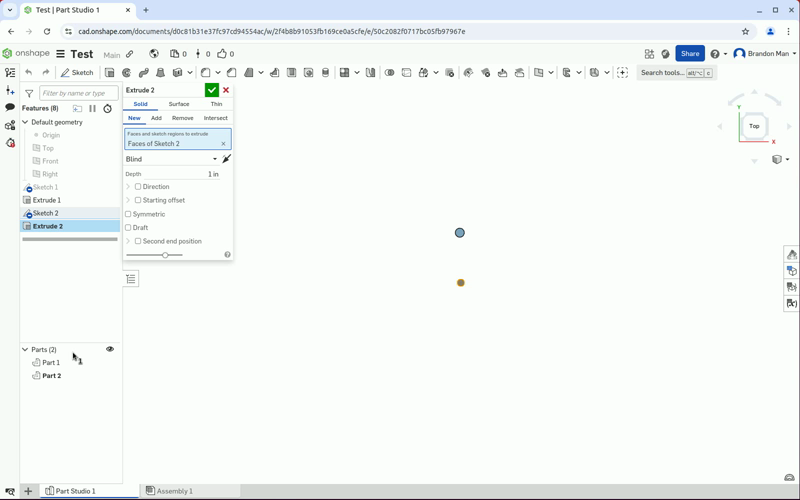
mouse_move(143, 106)
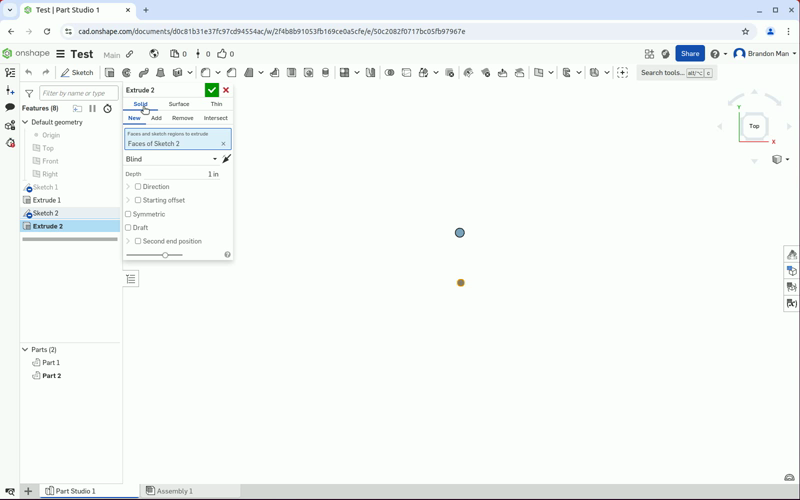
click(143, 106)
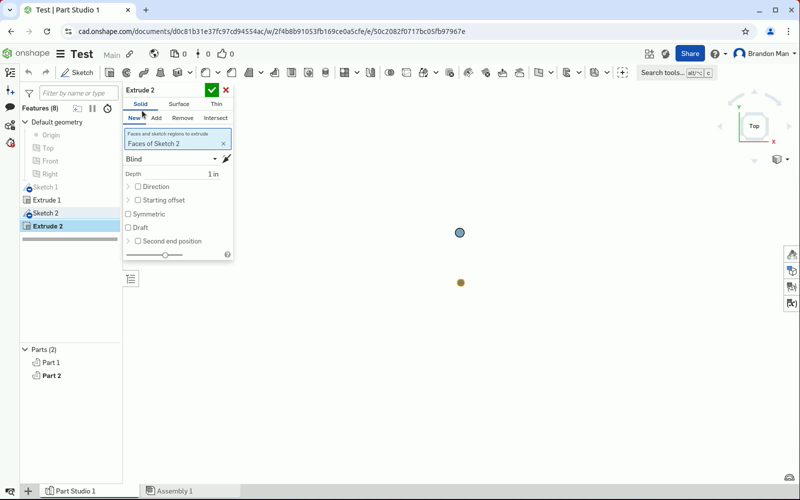
mouse_move(137, 120)
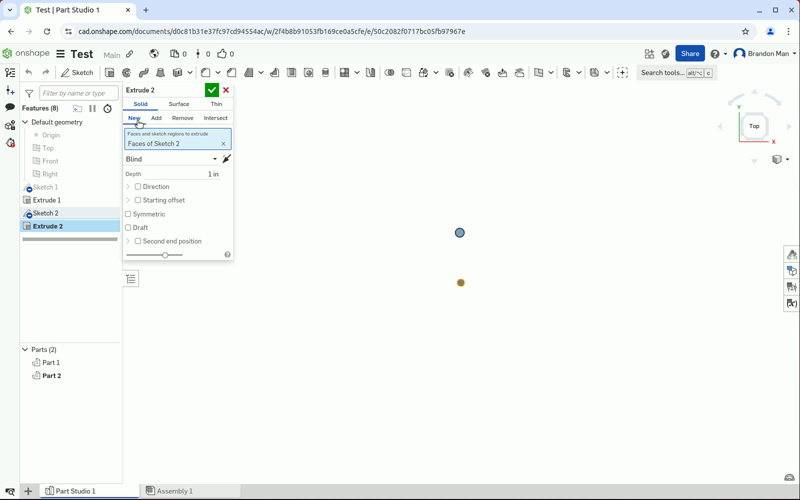
click(137, 120)
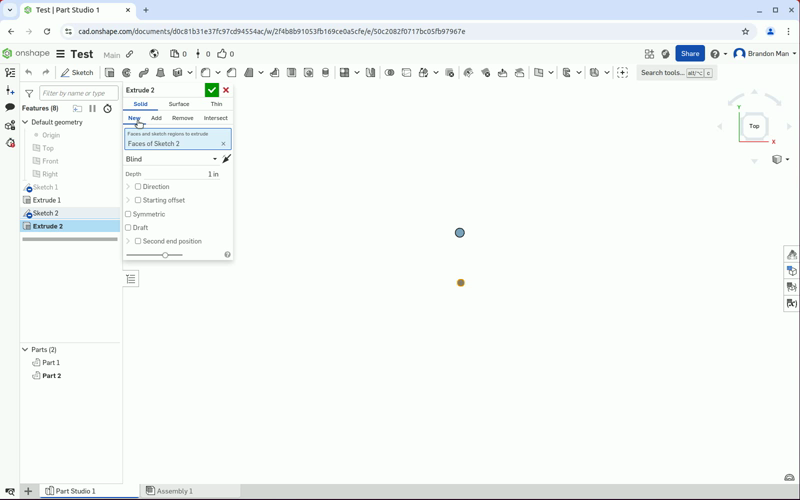
key(tab, 4)
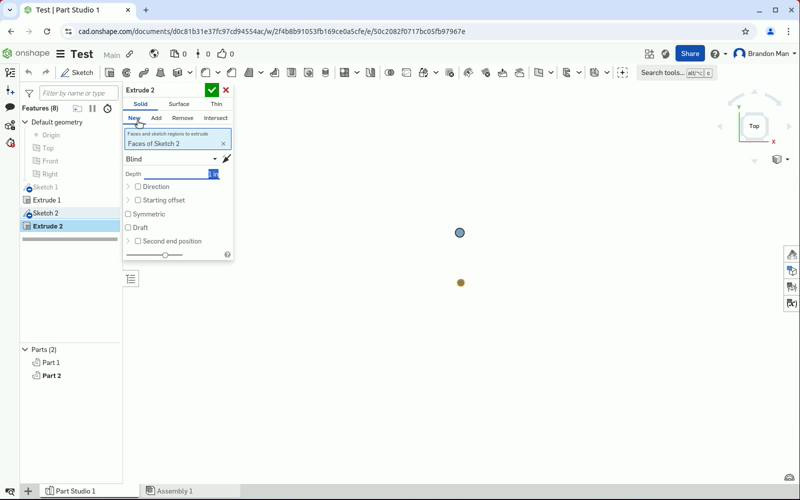
text(23.108)
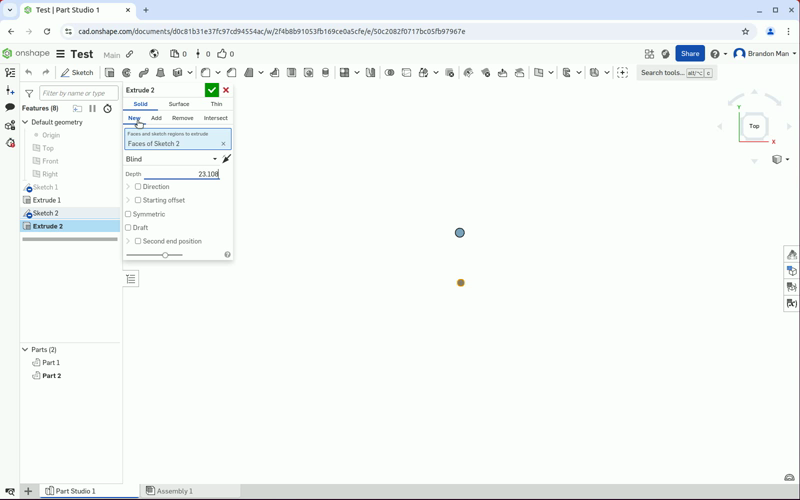
key(enter)
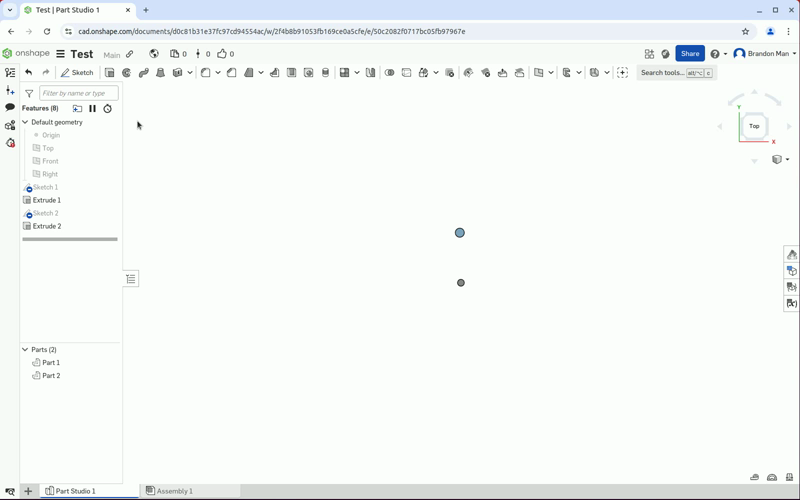
key(shift+h)
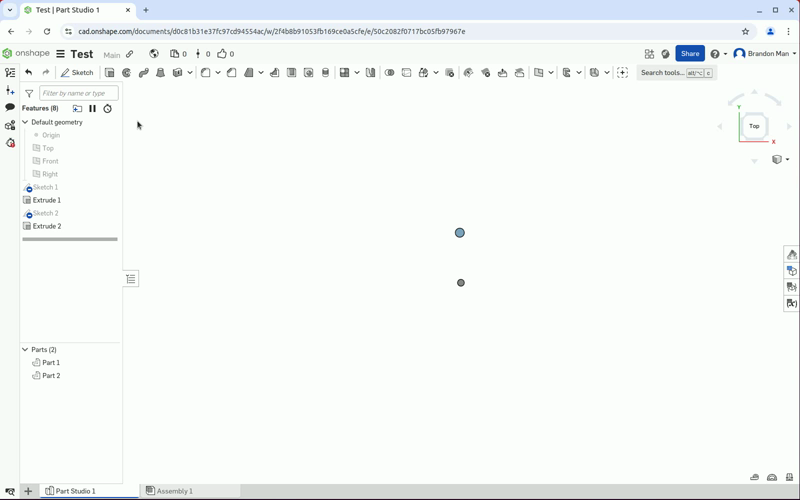
key(shift+h)
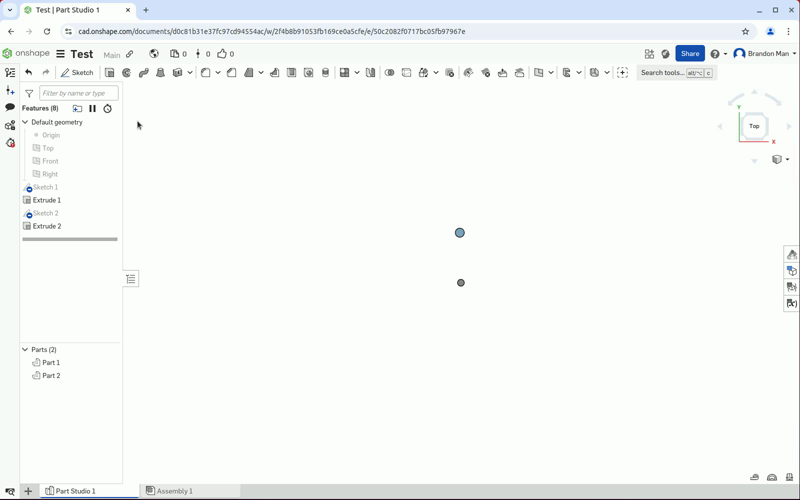
mouse_move(73, 189)
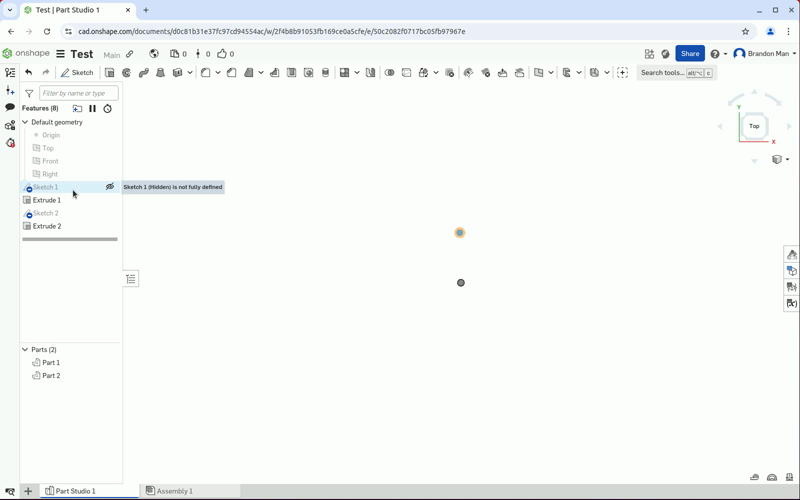
click(73, 189)
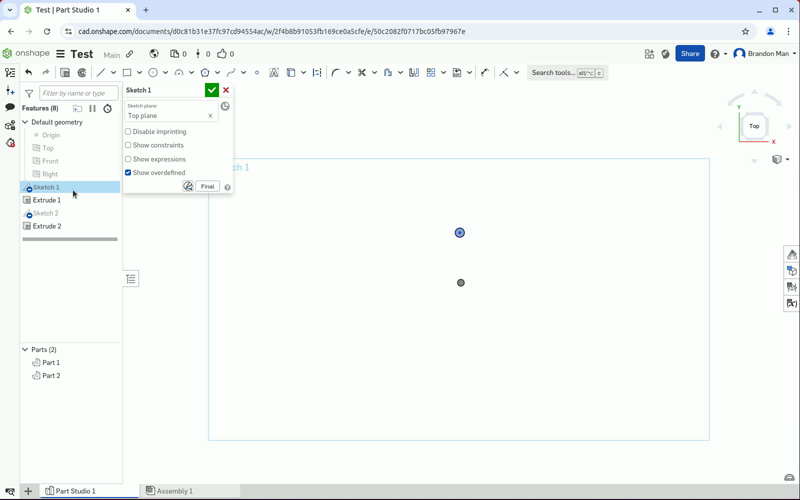
mouse_move(229, 92)
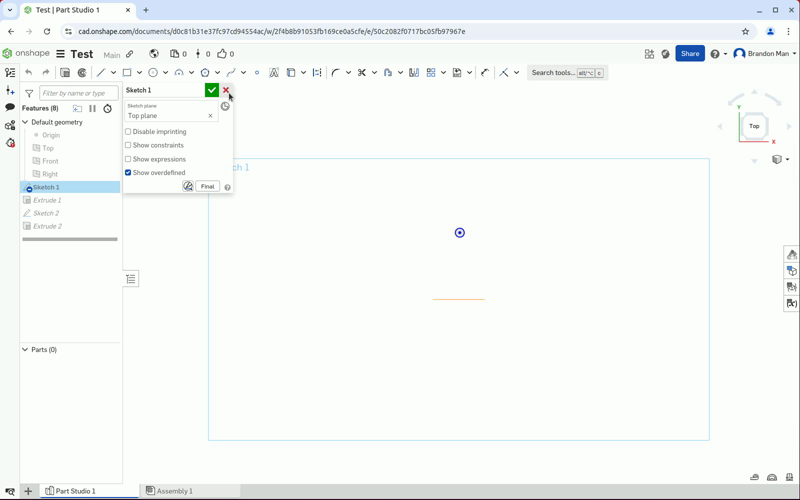
click(229, 92)
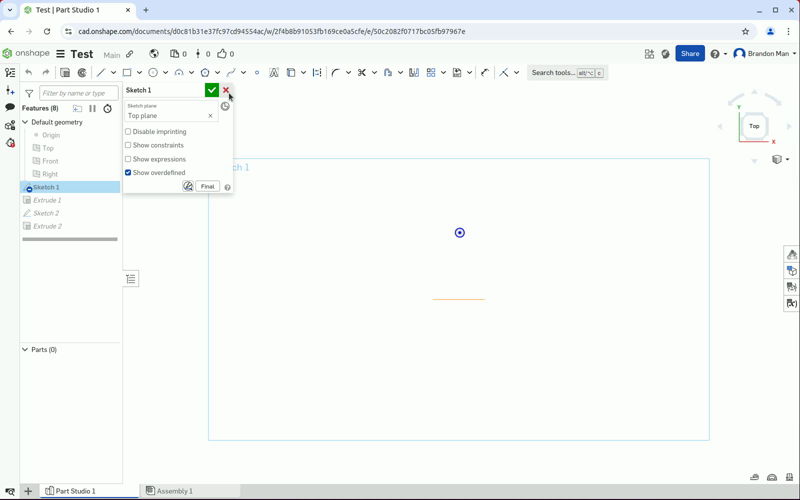
key(shift+s)
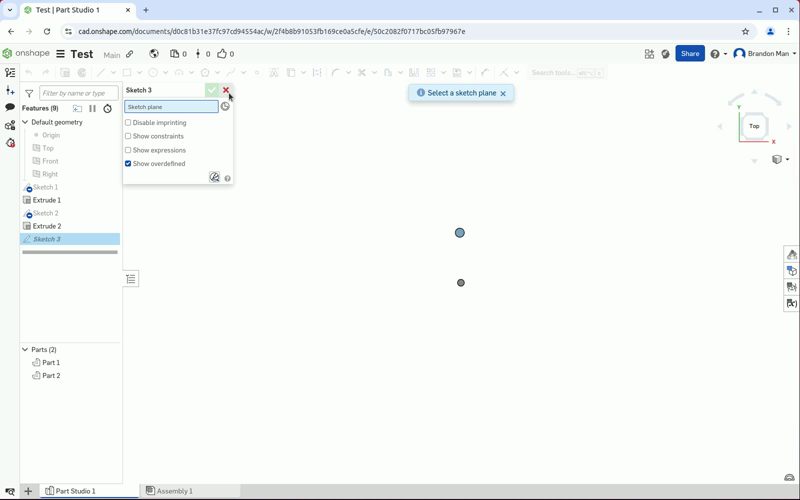
mouse_move(73, 150)
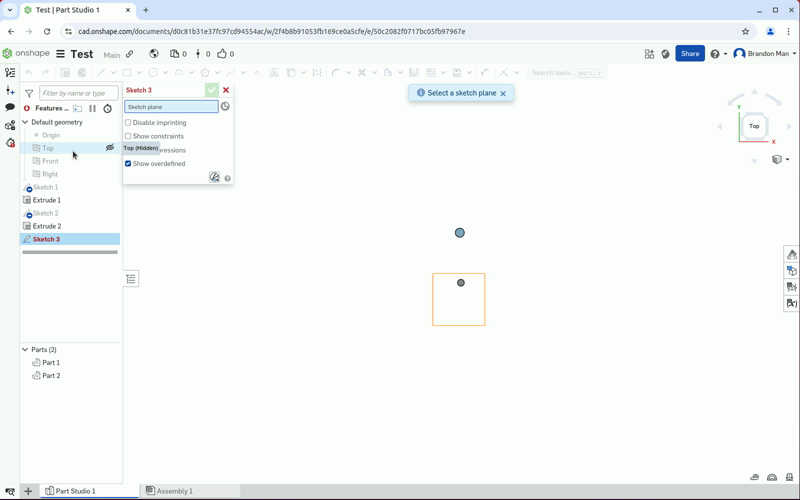
click(73, 150)
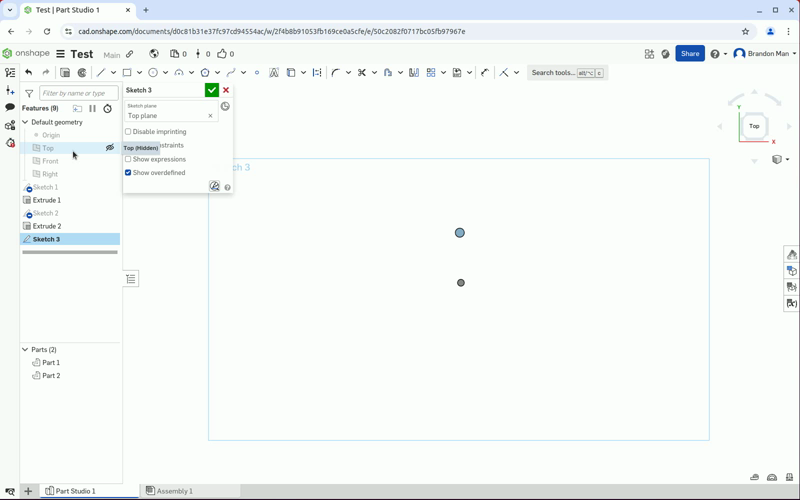
mouse_move(73, 352)
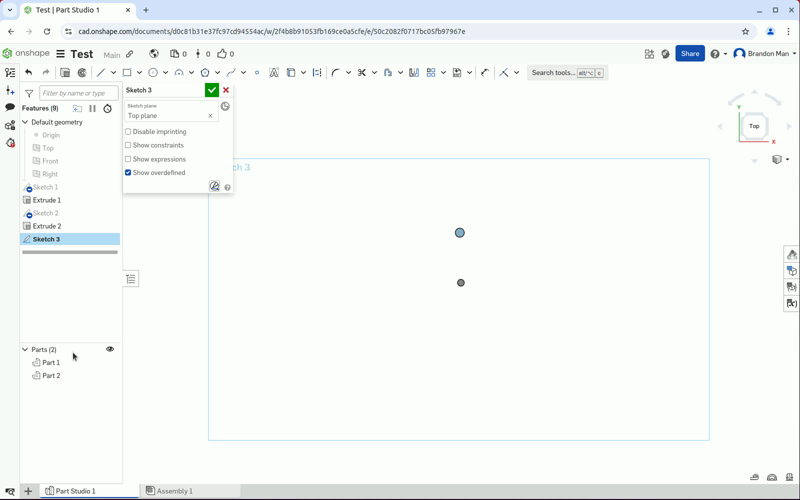
key(y)
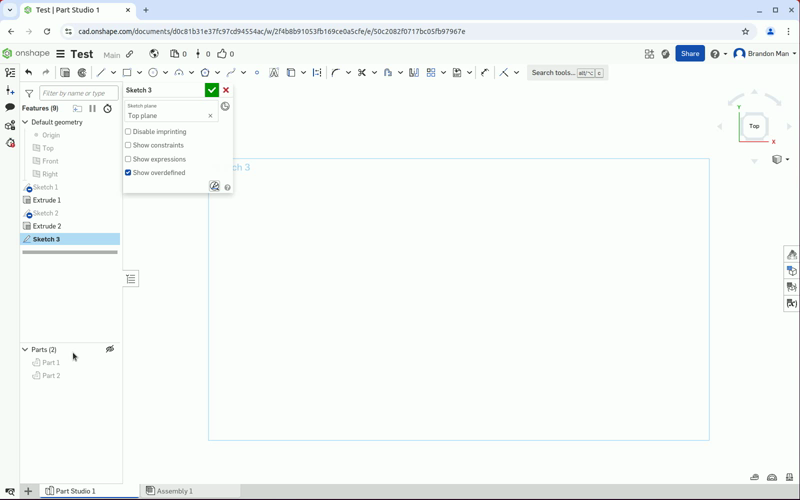
key(c)
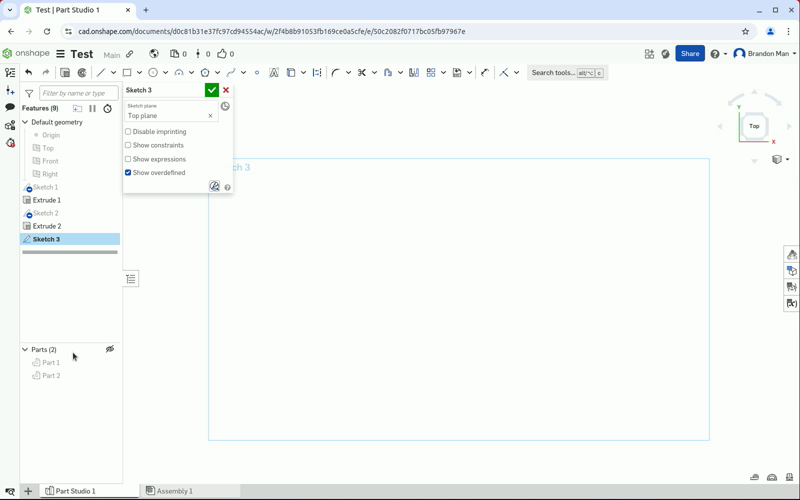
key_down(shift)
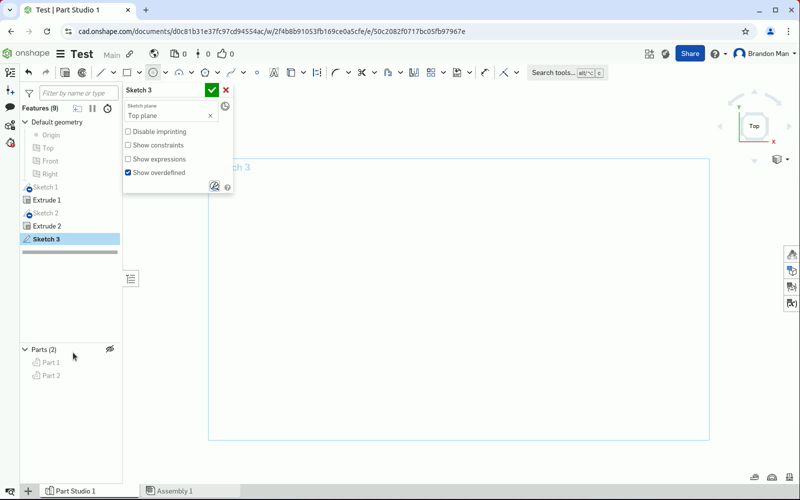
mouse_move(537, 245)
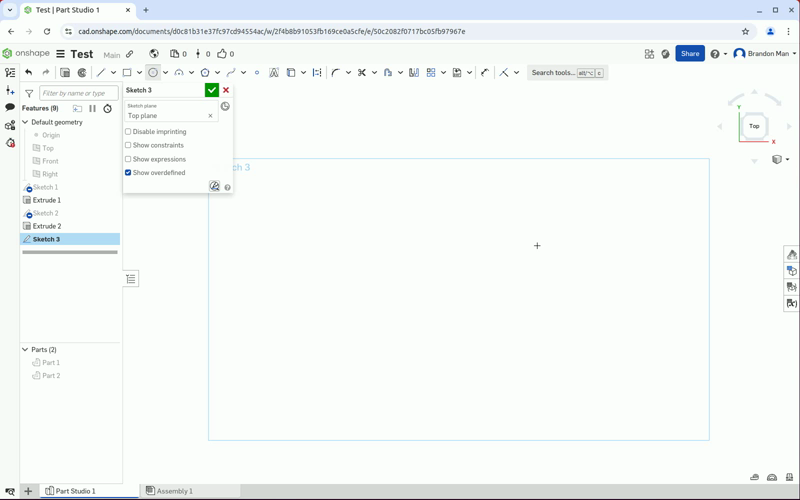
click(537, 245)
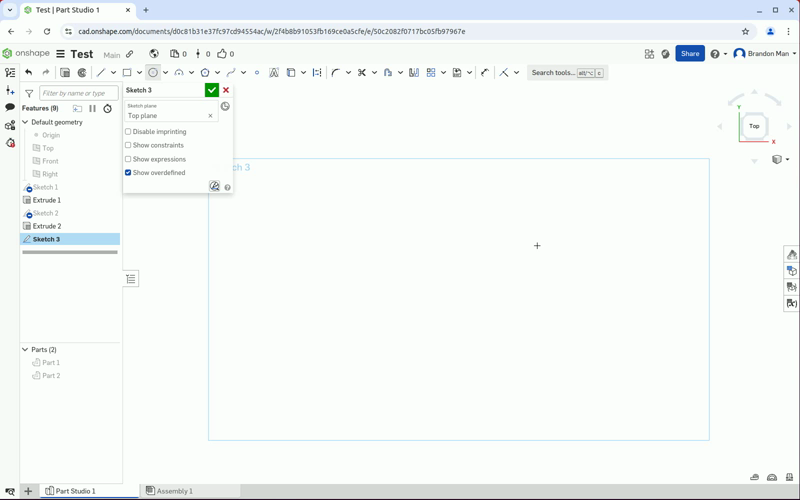
key_up(shift)
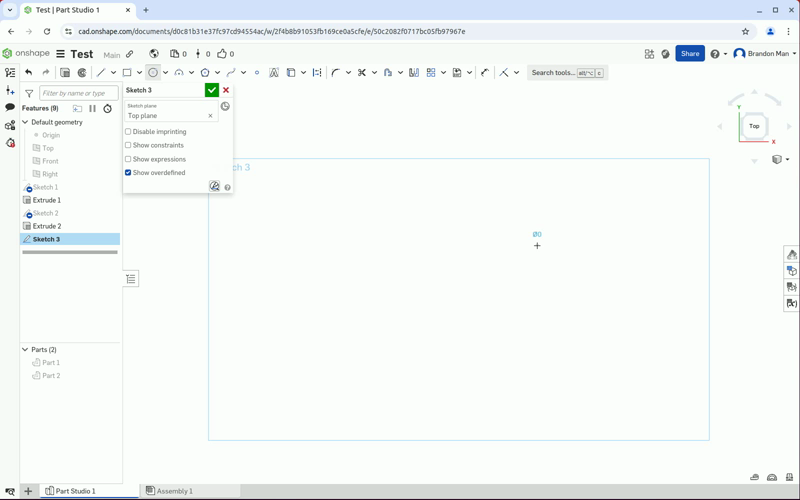
mouse_move(539, 245)
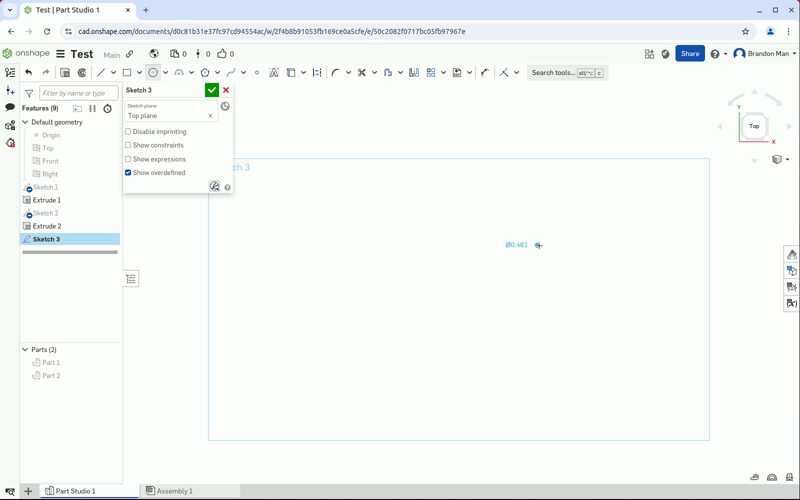
scroll(6)
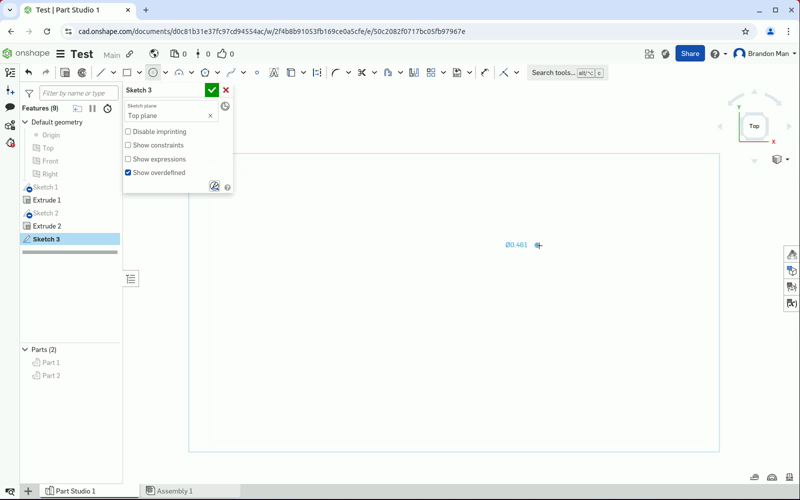
scroll(6)
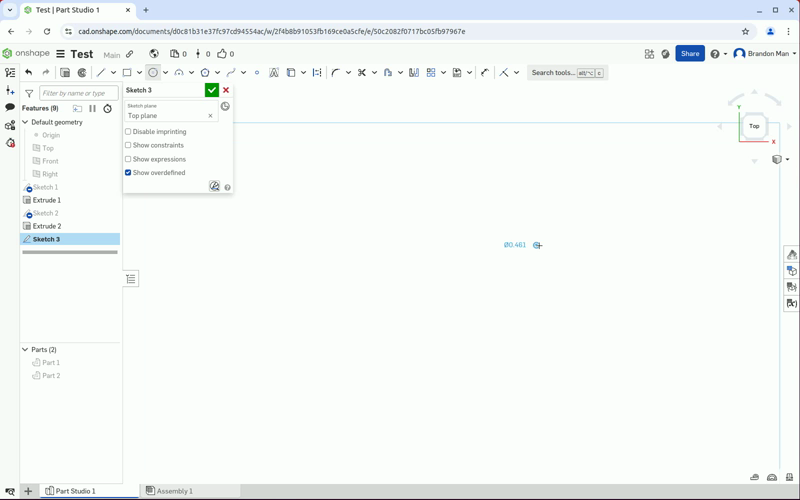
scroll(6)
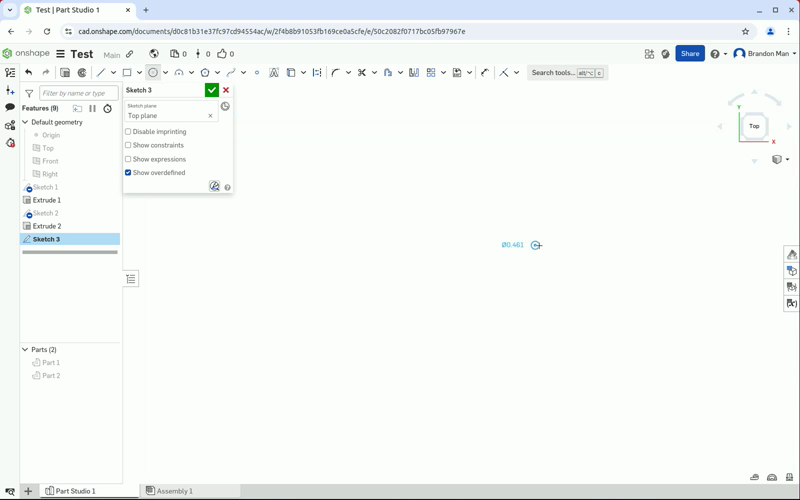
scroll(6)
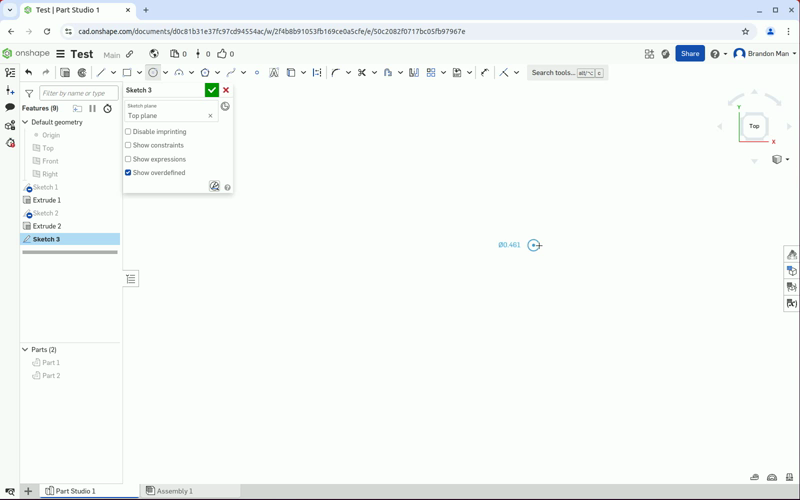
scroll(6)
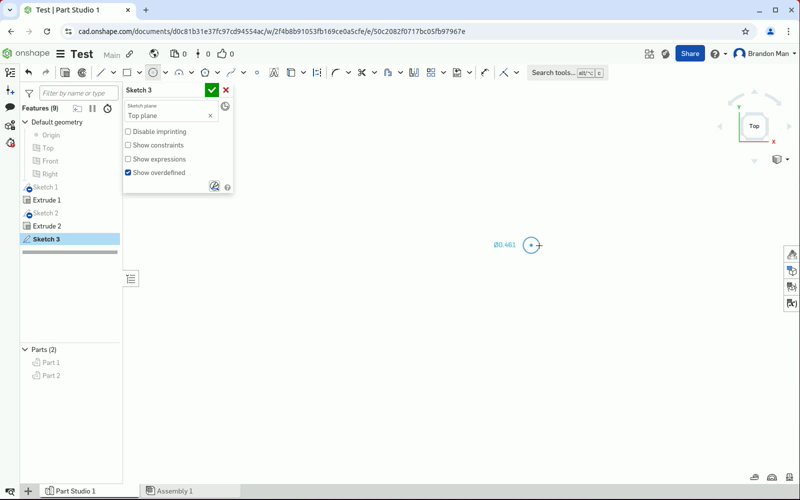
scroll(6)
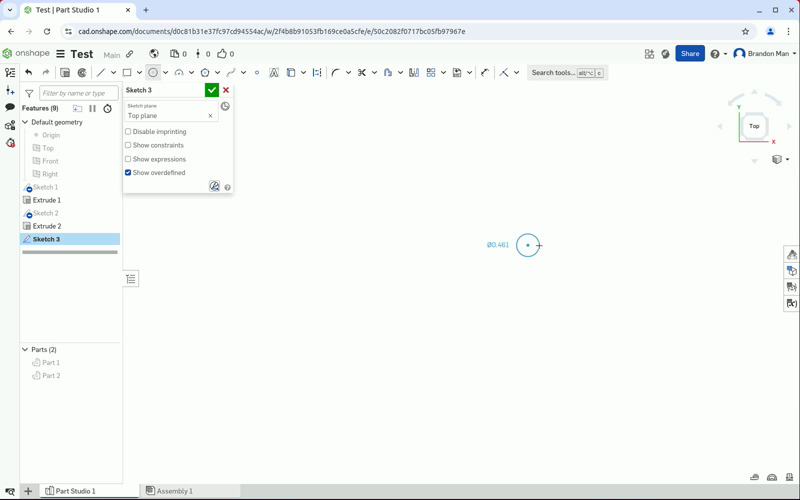
scroll(6)
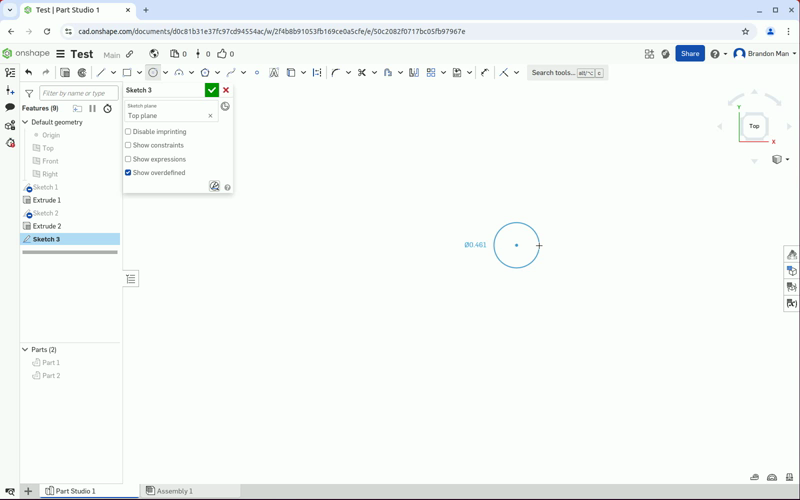
click(539, 245)
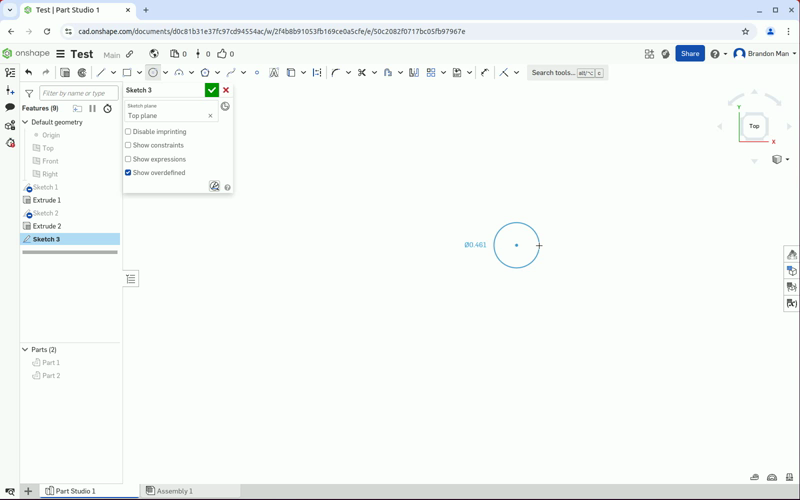
scroll(-6)
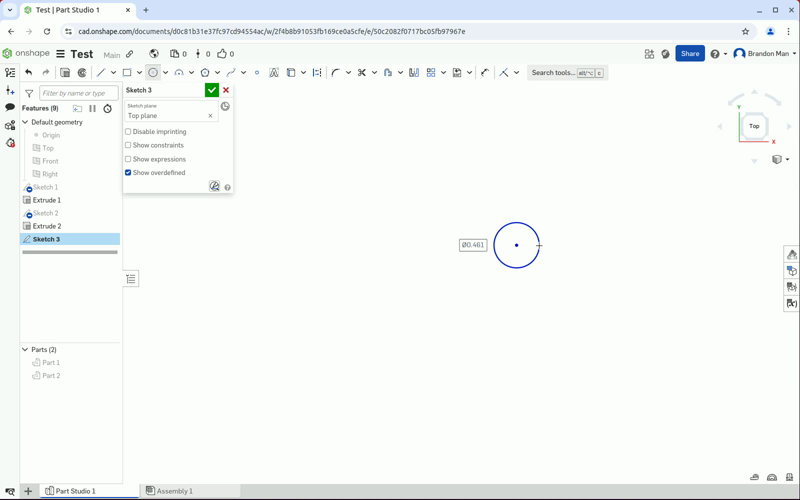
scroll(-6)
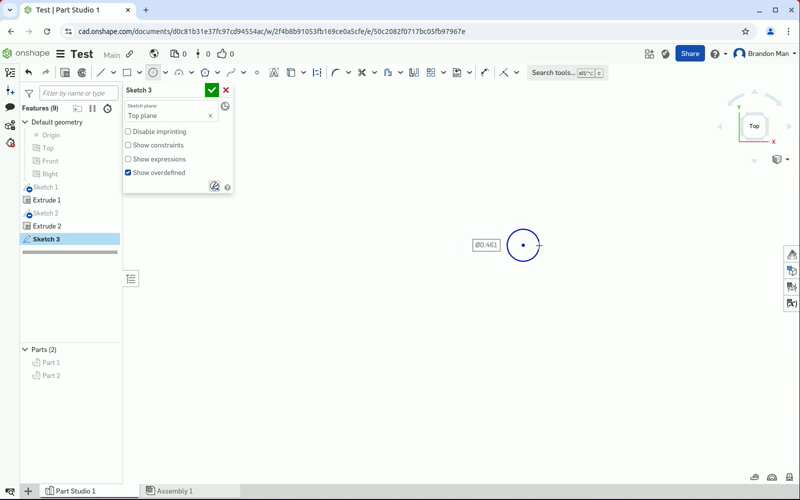
scroll(-6)
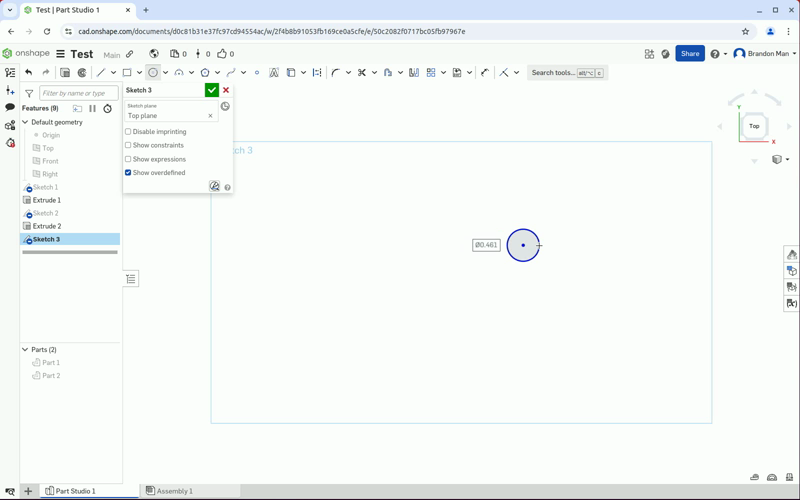
scroll(-6)
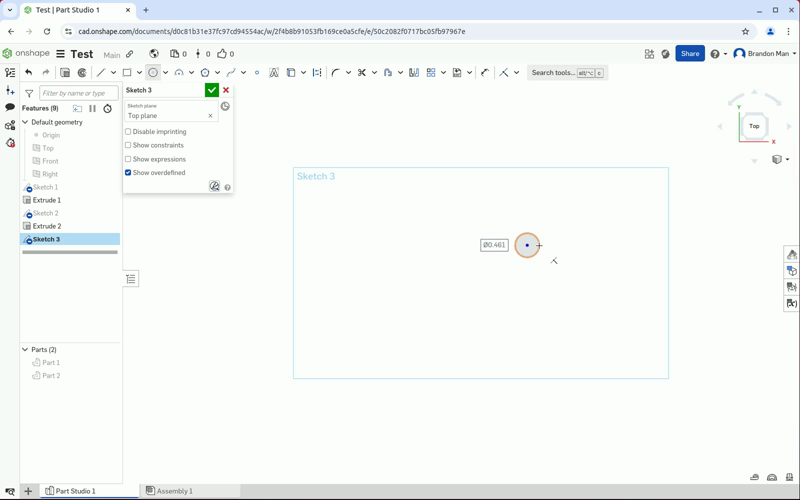
scroll(-6)
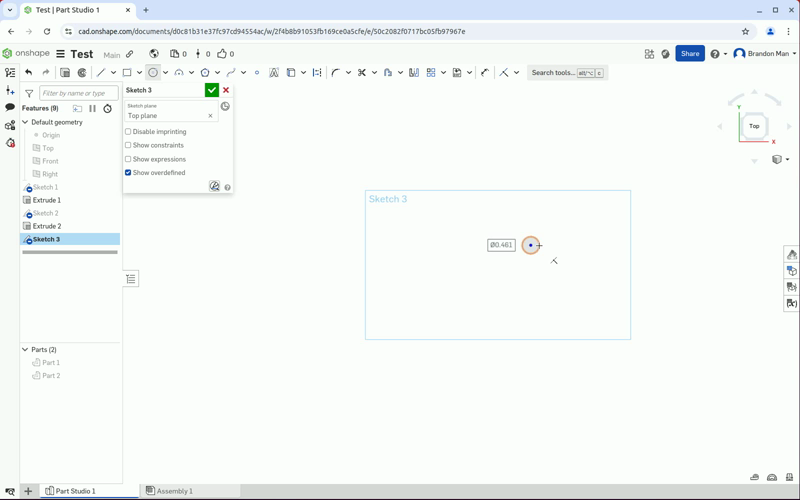
scroll(-6)
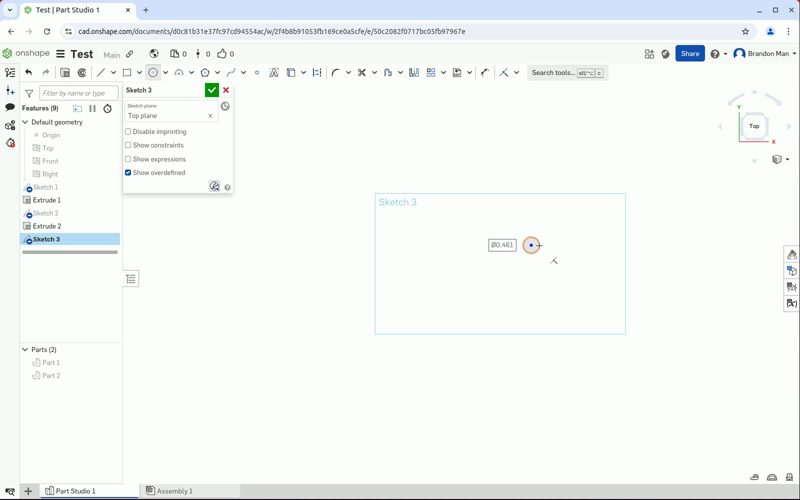
scroll(-6)
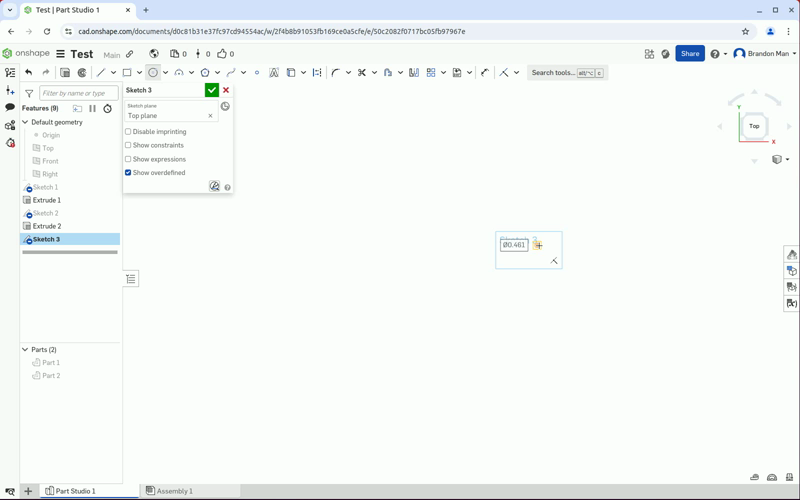
key(esc)
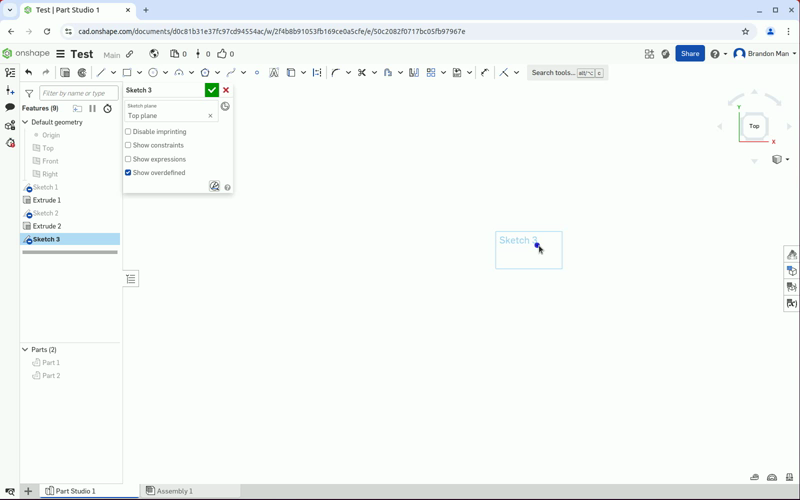
mouse_move(537, 245)
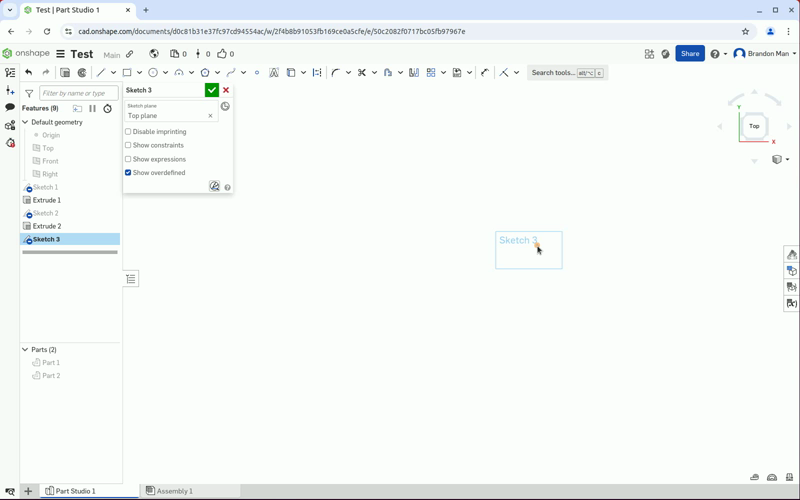
scroll(6)
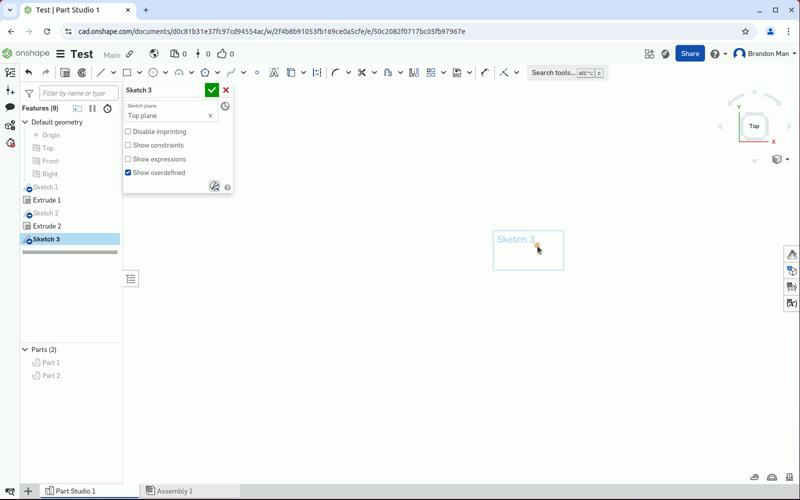
scroll(6)
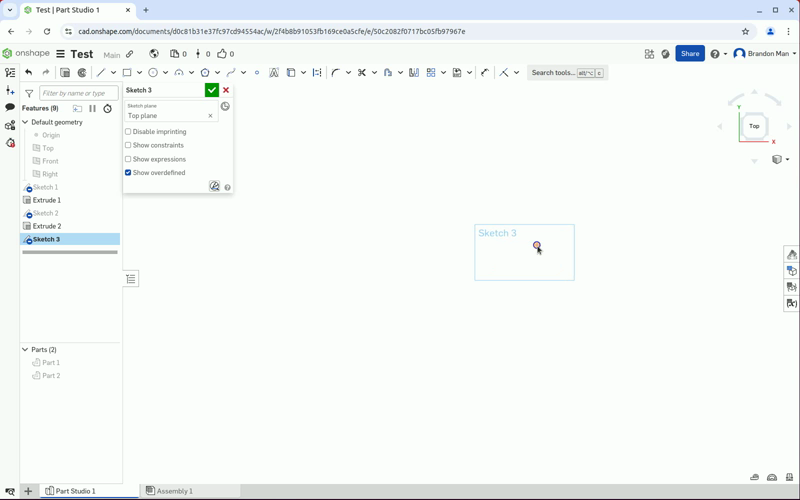
scroll(6)
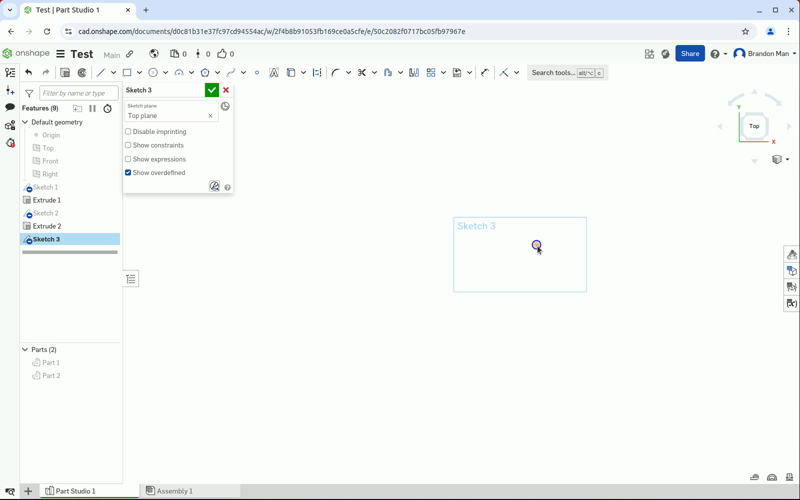
scroll(6)
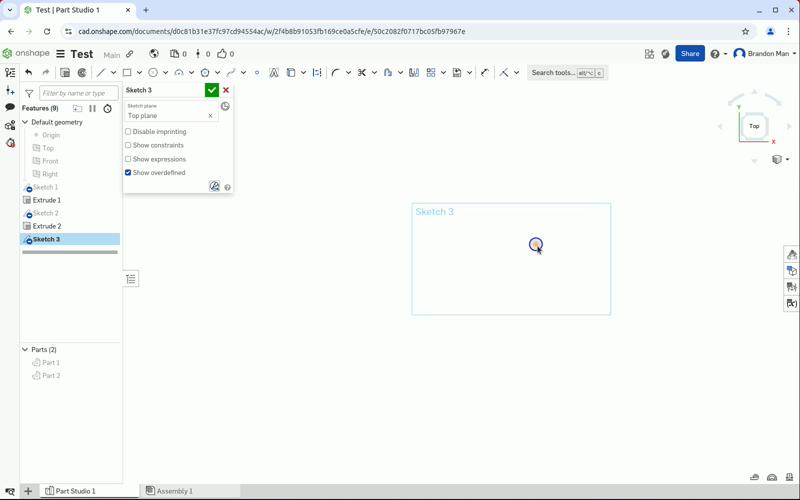
scroll(6)
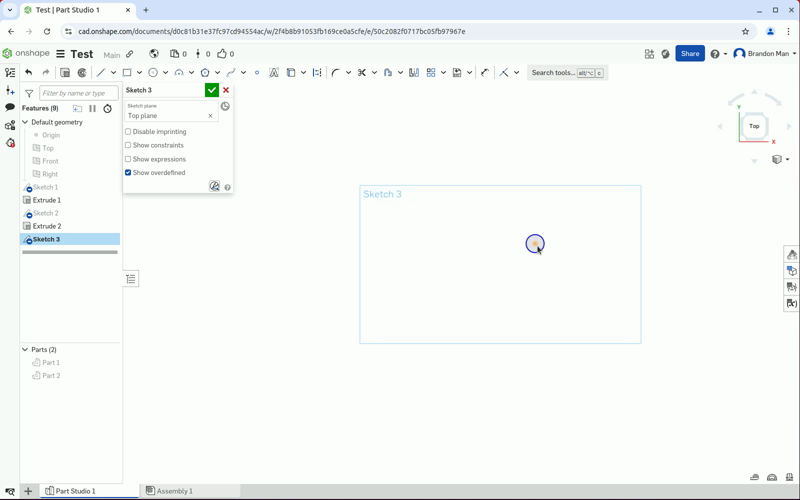
scroll(6)
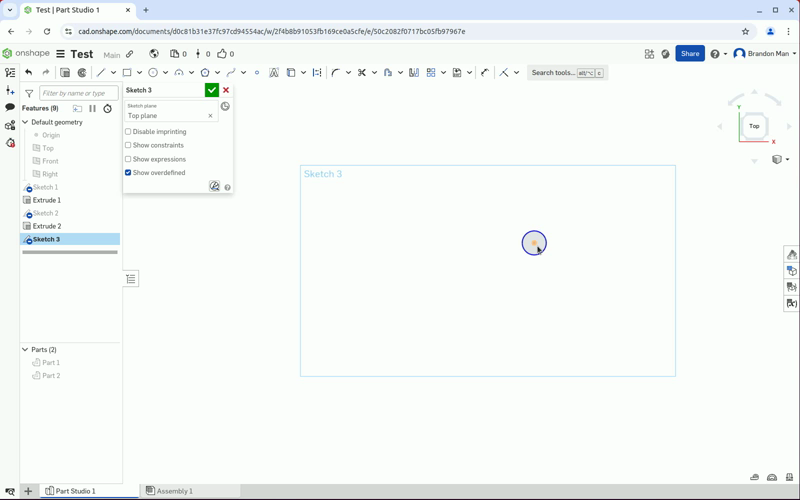
scroll(6)
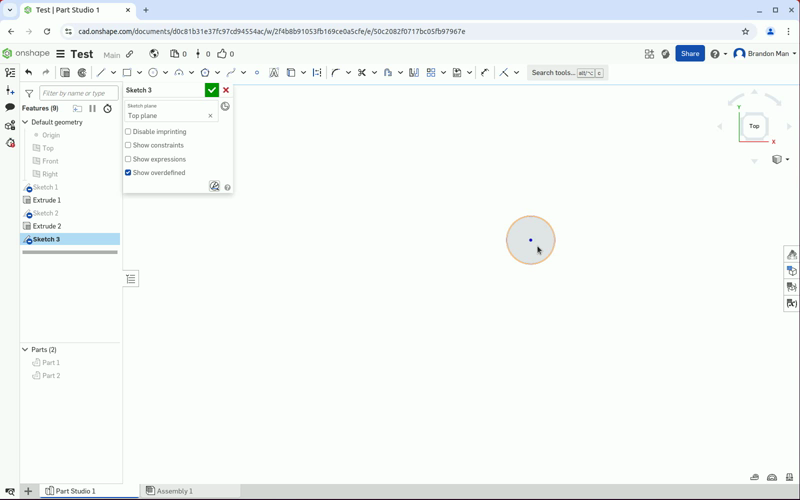
click(537, 245)
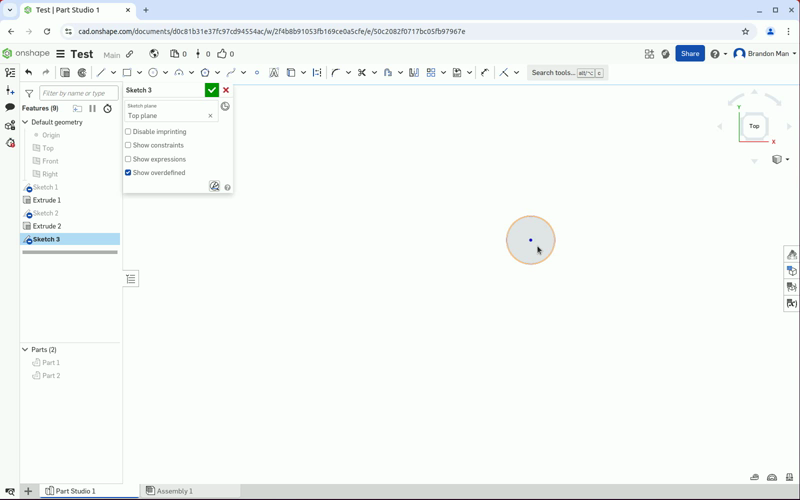
scroll(-6)
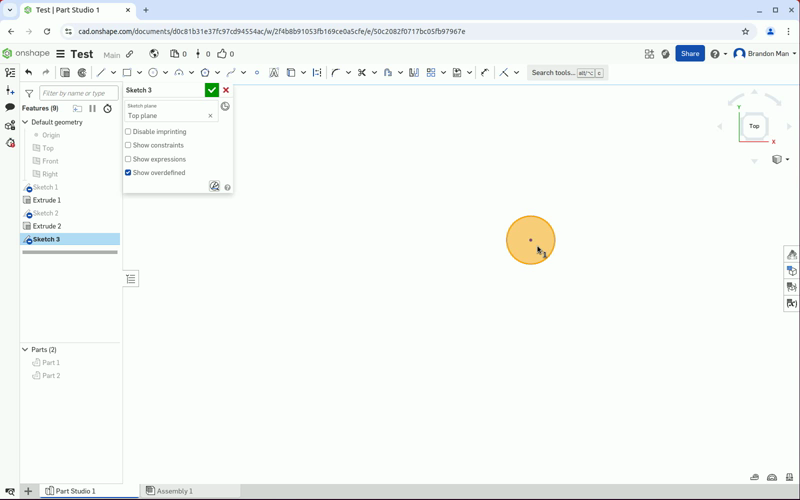
scroll(-6)
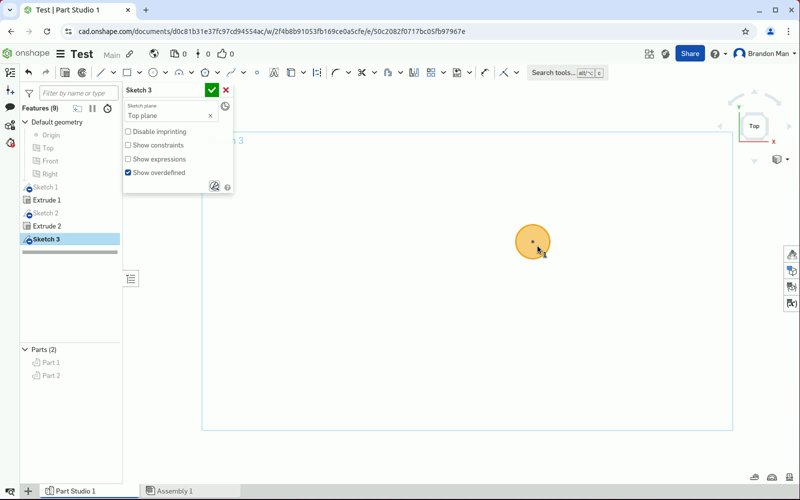
scroll(-6)
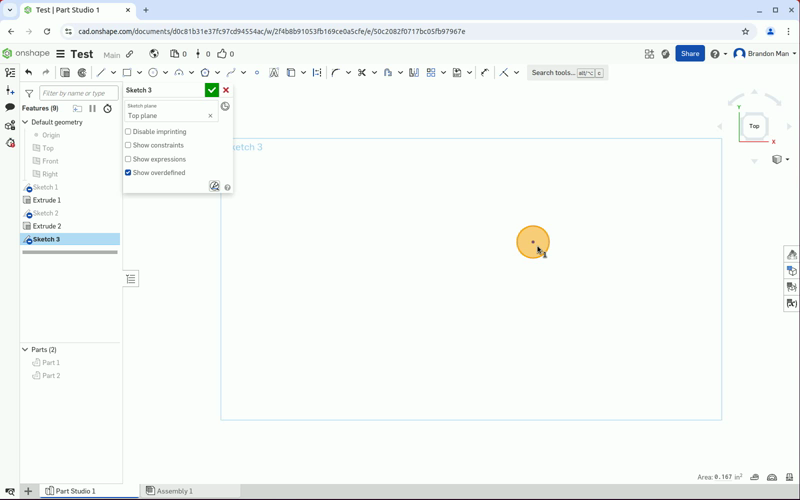
scroll(-6)
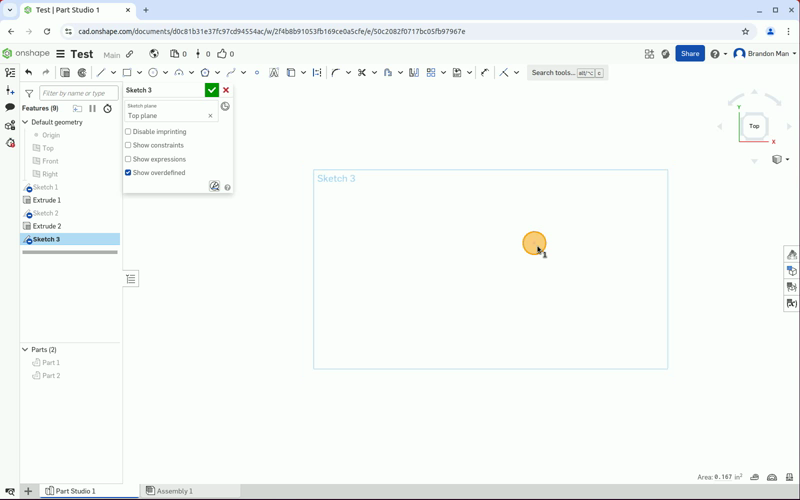
scroll(-6)
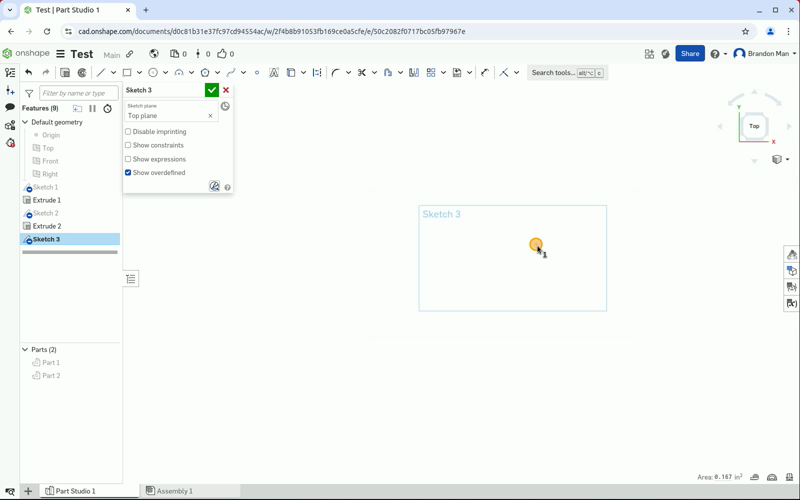
scroll(-6)
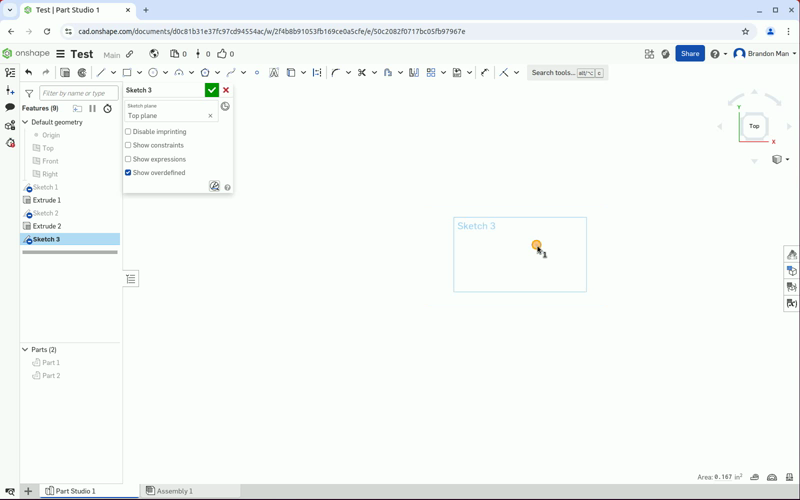
scroll(-6)
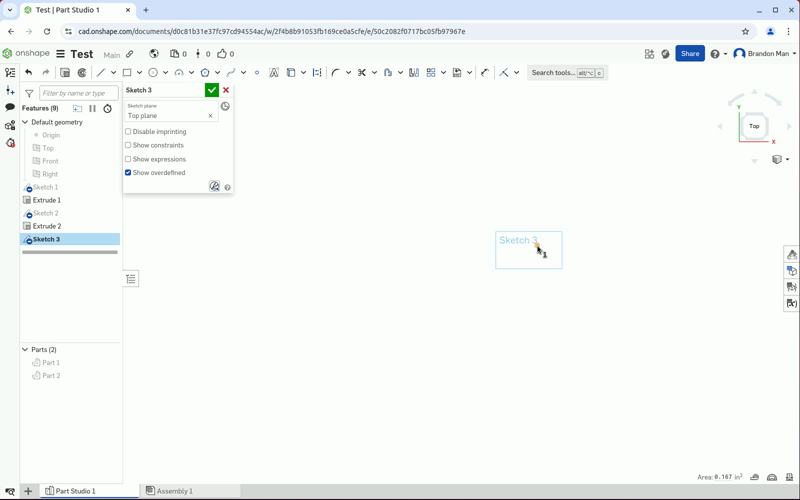
mouse_move(73, 352)
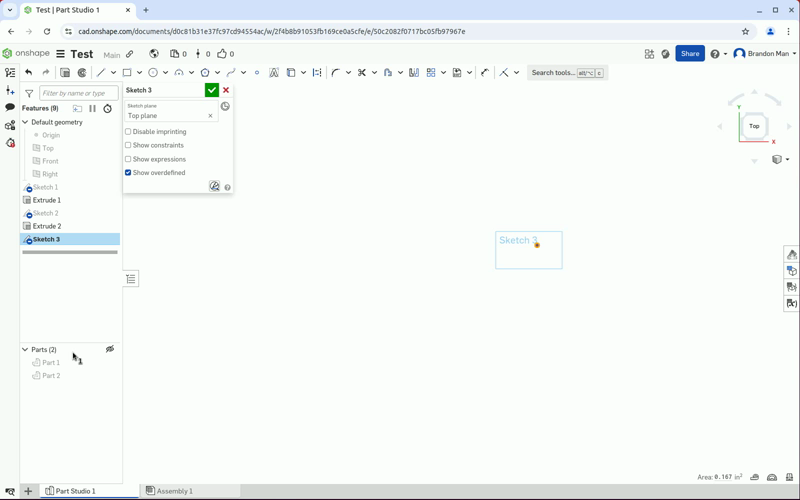
key(shift+y)
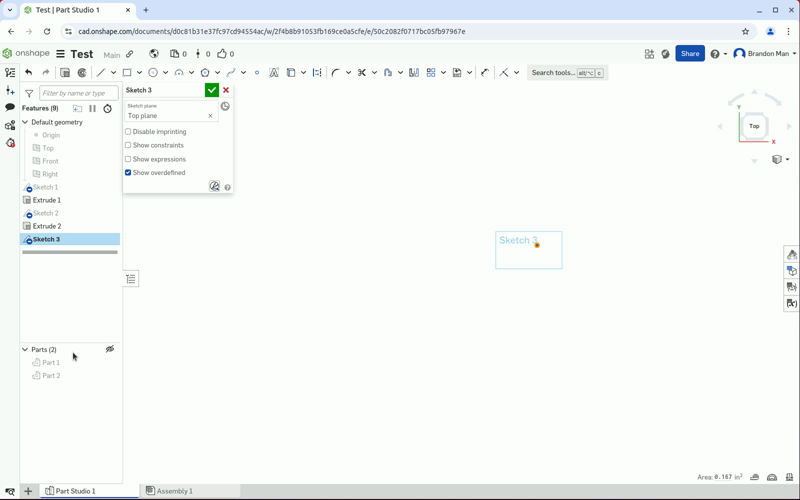
key(shift+e)
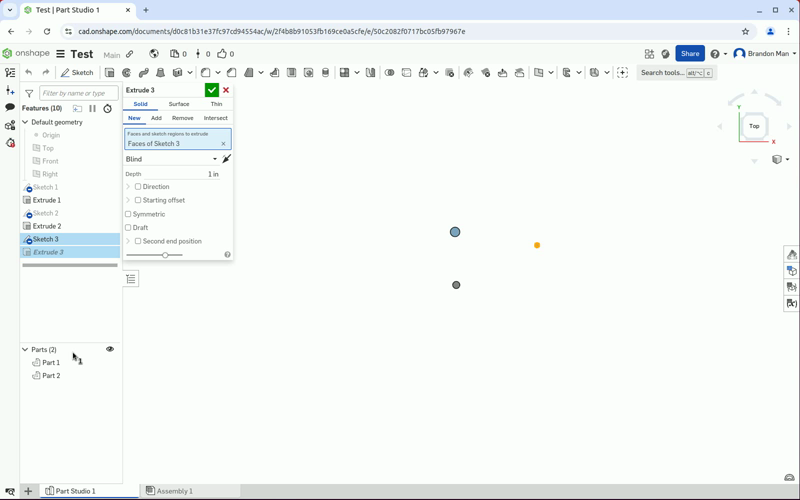
mouse_move(143, 106)
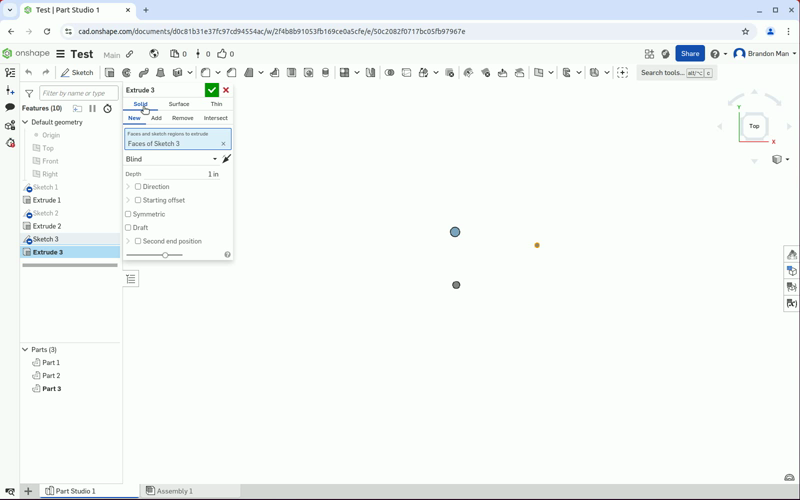
click(143, 106)
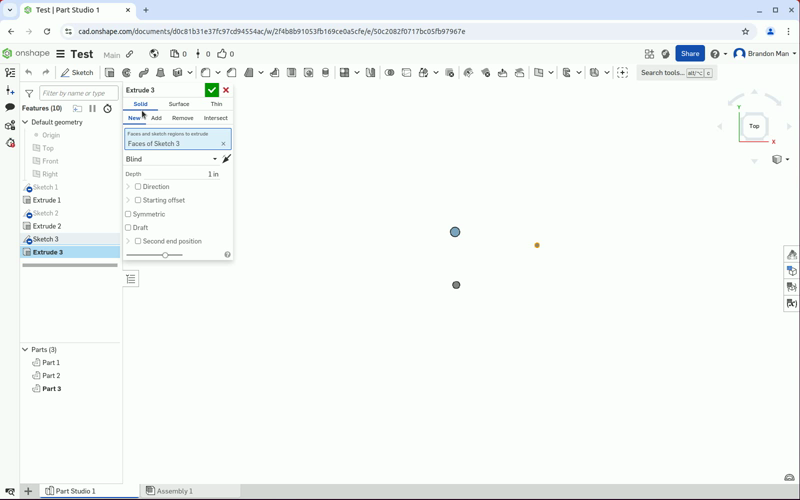
mouse_move(137, 120)
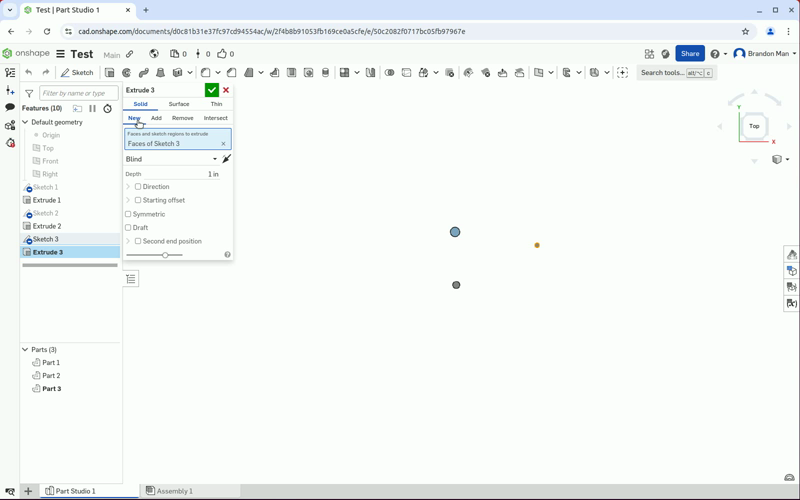
click(137, 120)
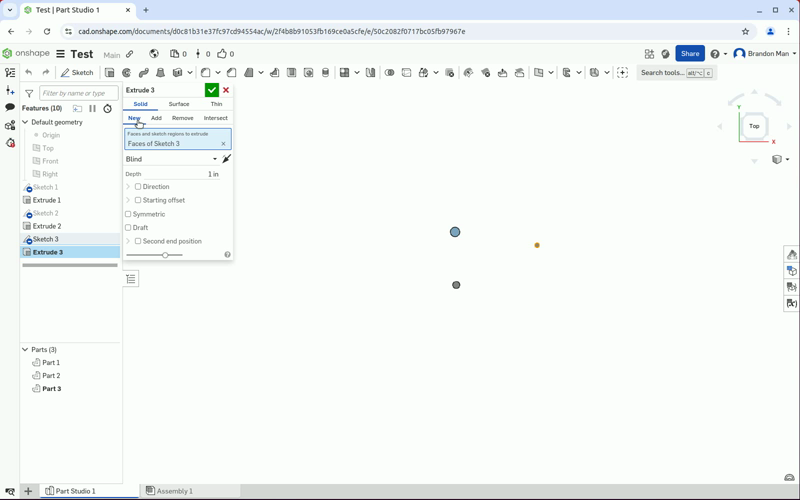
key(tab, 4)
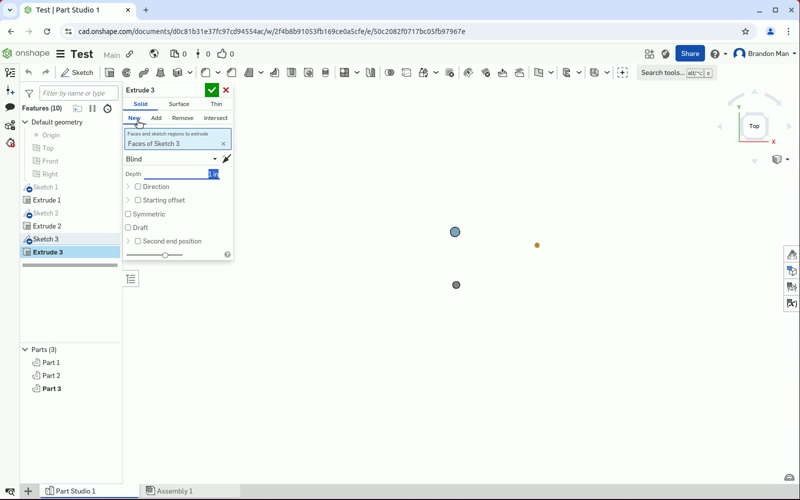
text(23.108)
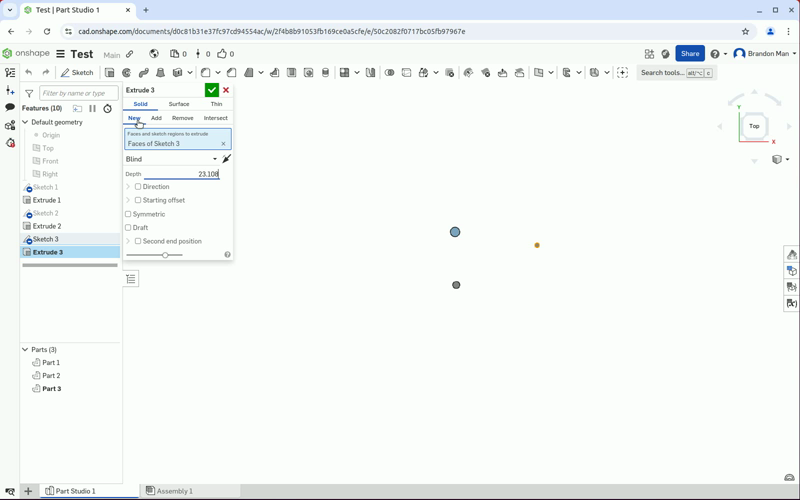
key(enter)
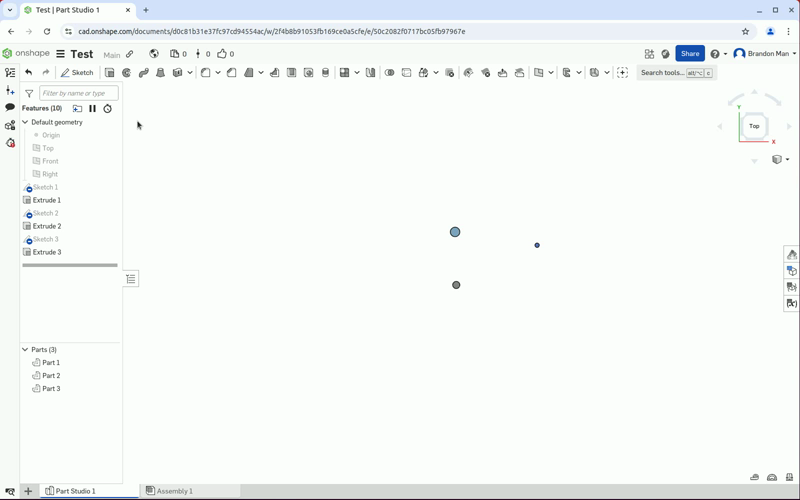
key(shift+h)
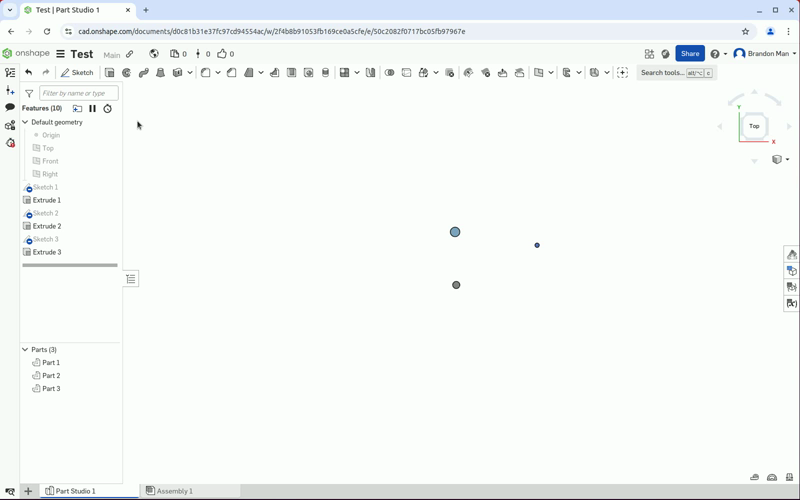
key(shift+h)
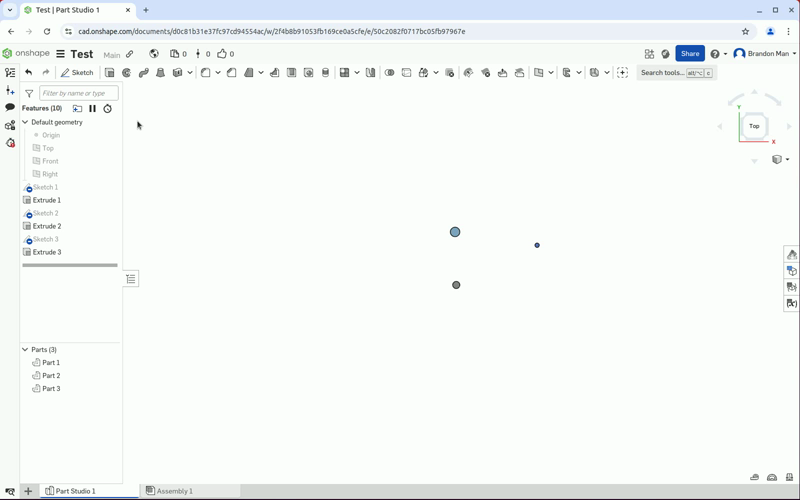
mouse_move(73, 189)
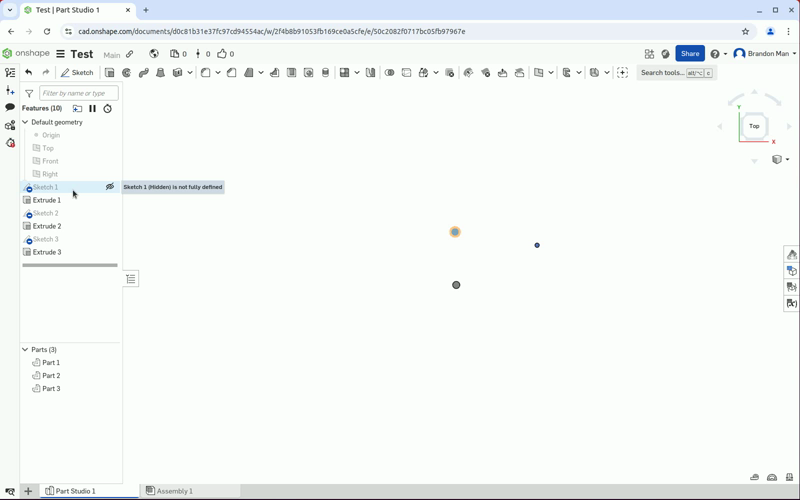
click(73, 189)
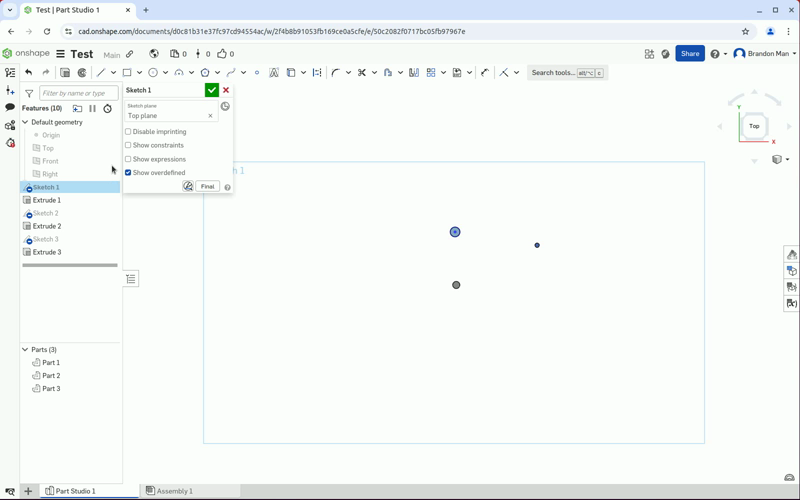
mouse_move(229, 92)
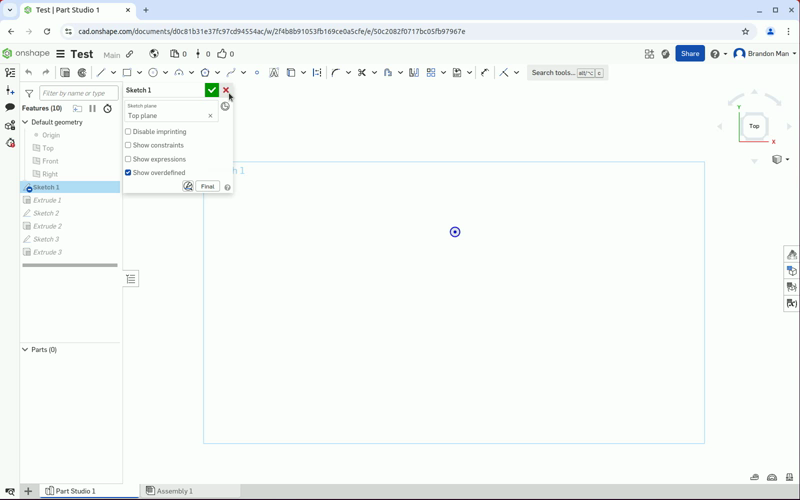
click(229, 92)
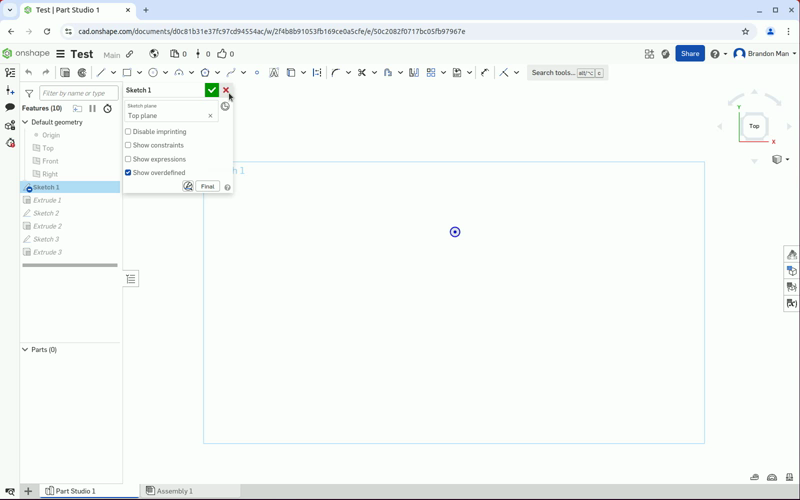
key(shift+s)
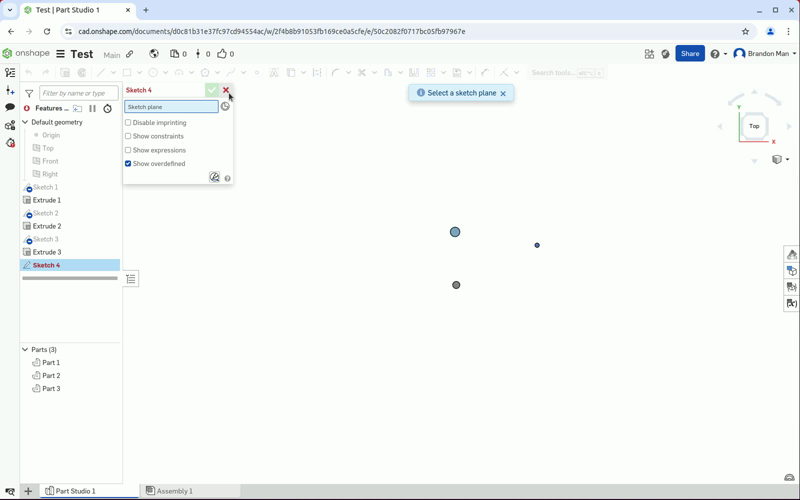
mouse_move(73, 150)
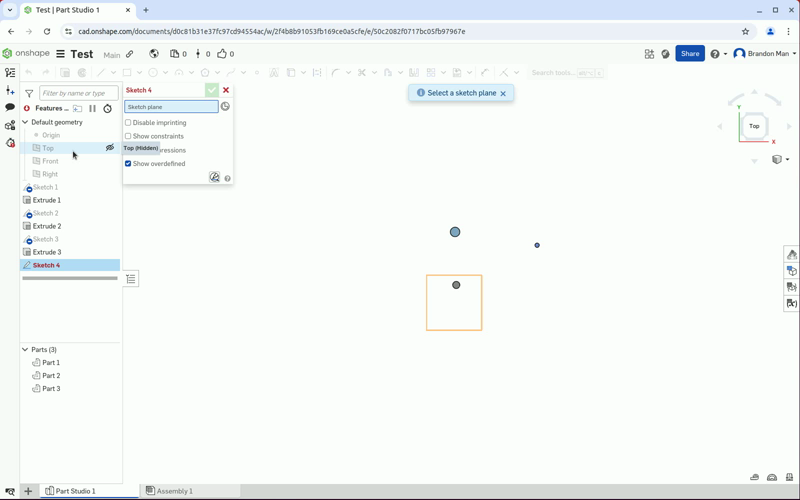
click(73, 150)
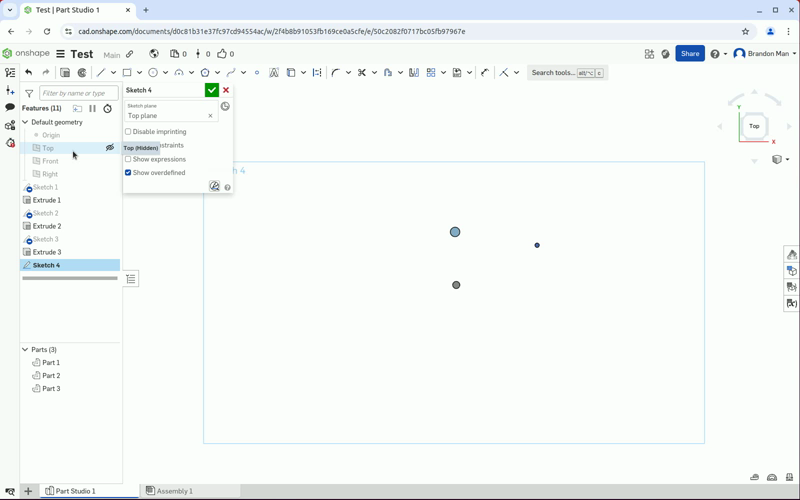
mouse_move(73, 352)
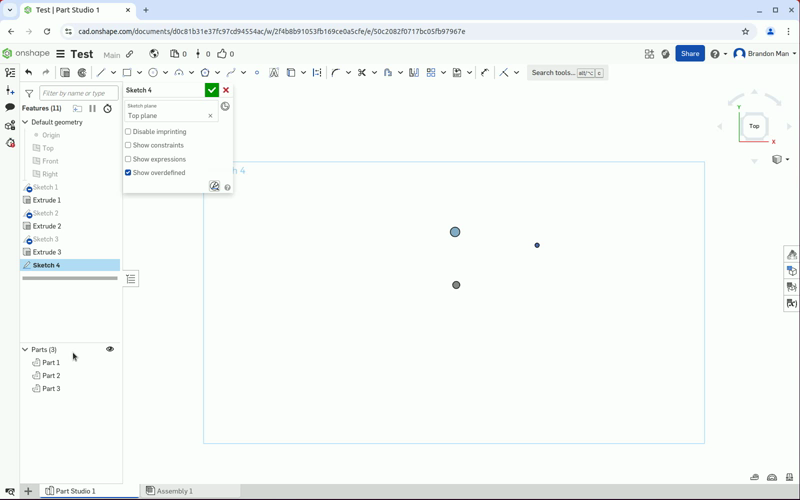
key(y)
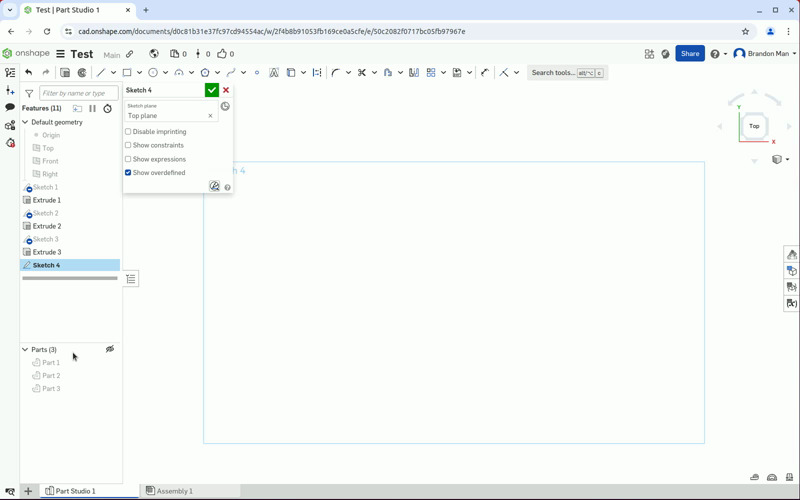
key(c)
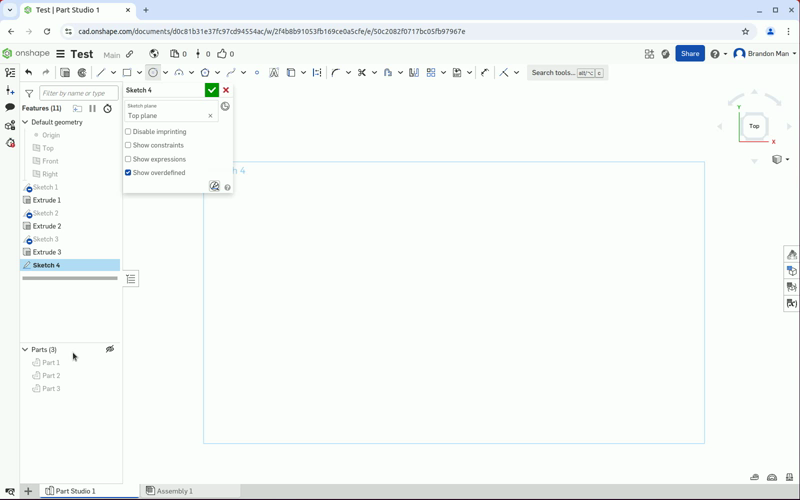
key_down(shift)
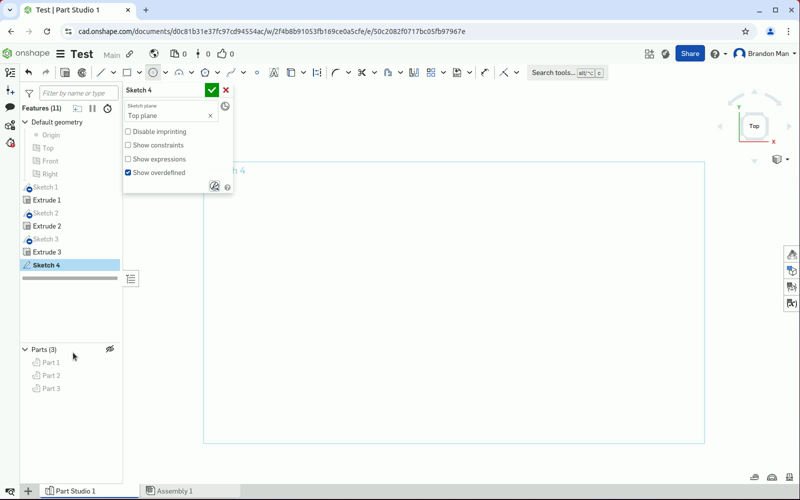
mouse_move(537, 282)
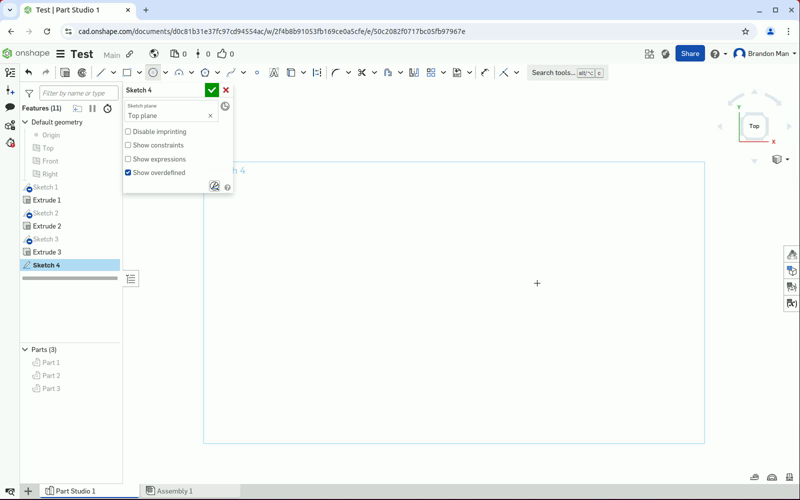
click(537, 282)
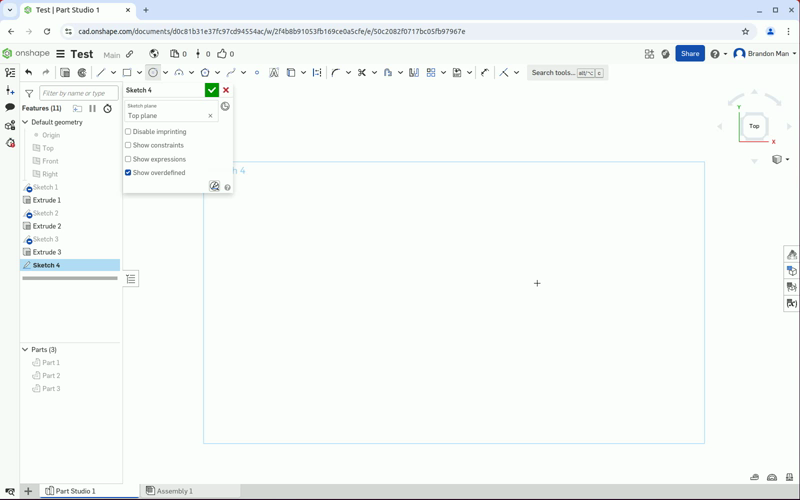
key_up(shift)
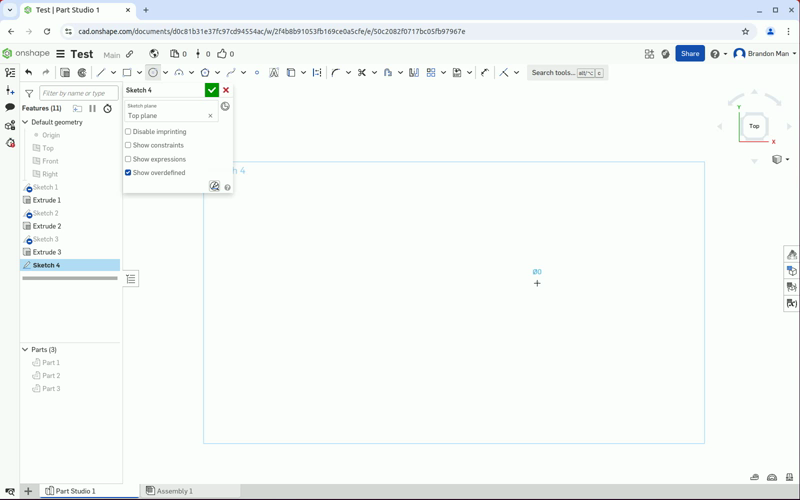
mouse_move(539, 282)
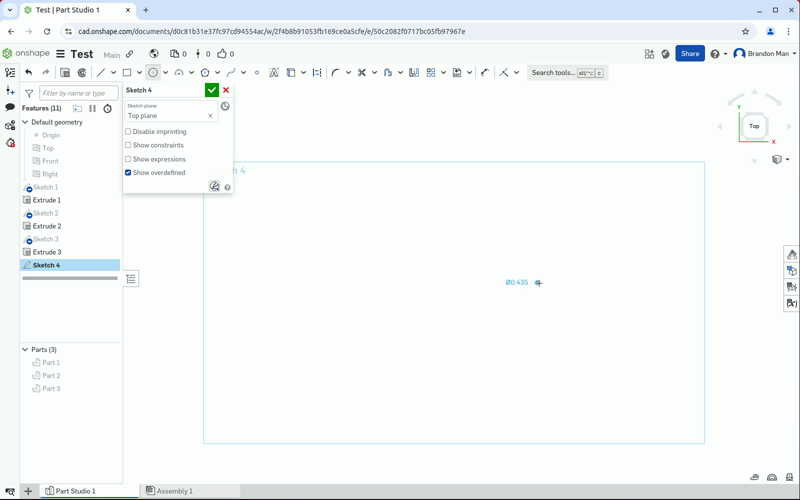
scroll(6)
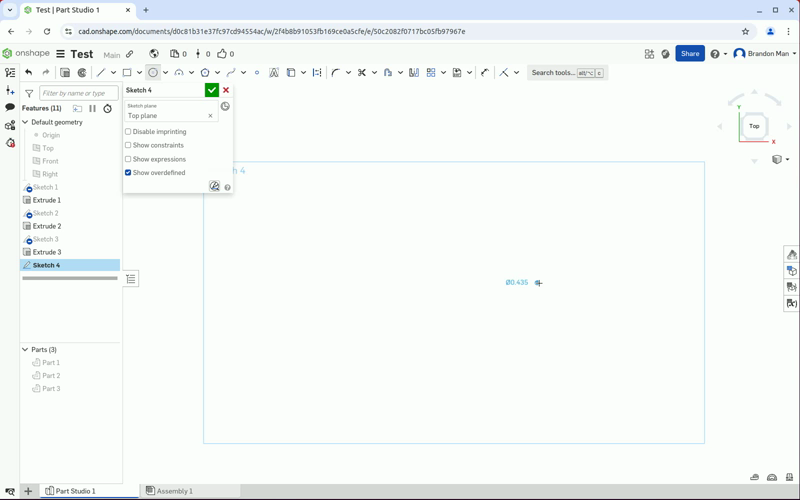
scroll(6)
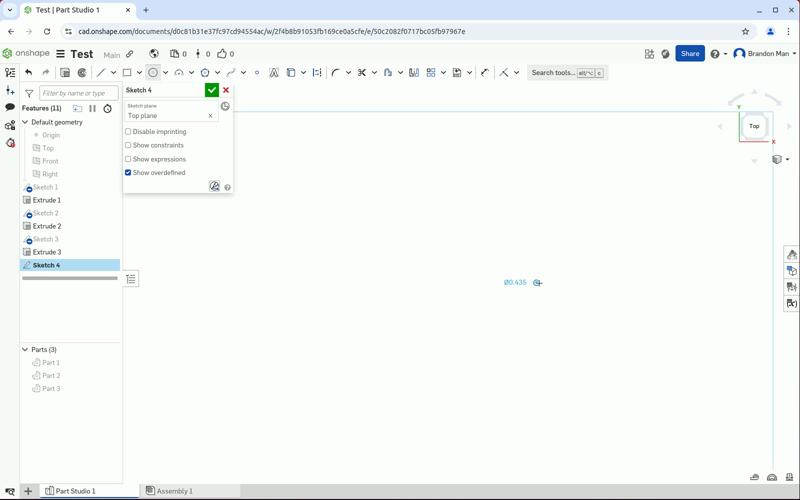
scroll(6)
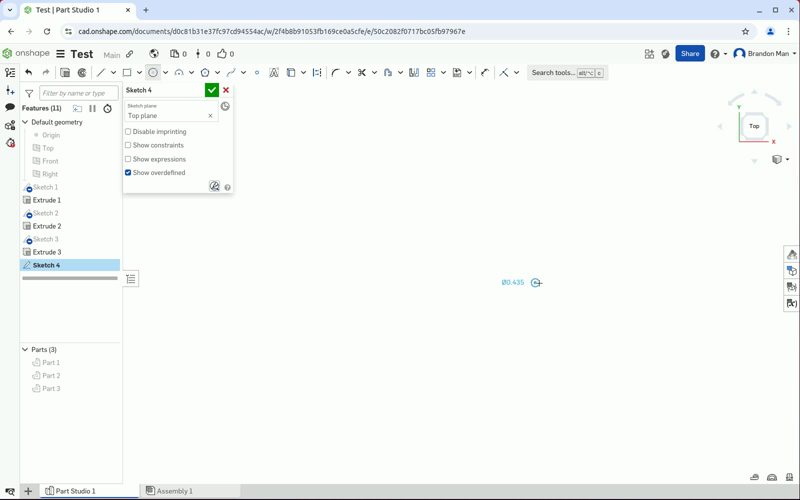
scroll(6)
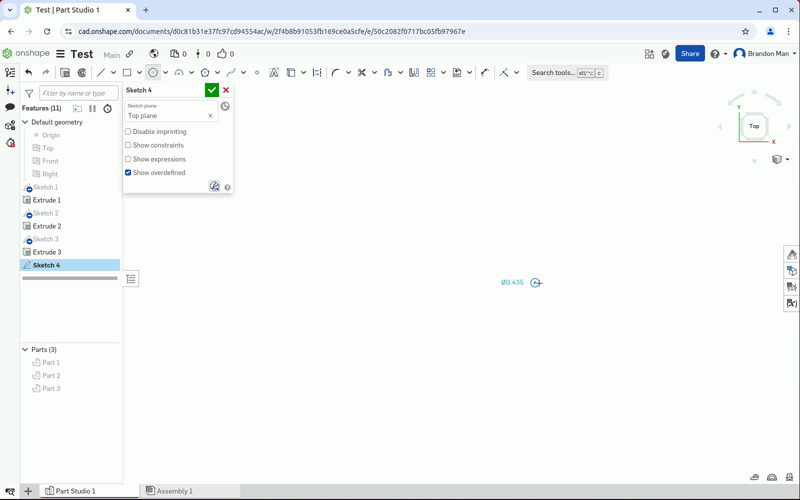
scroll(6)
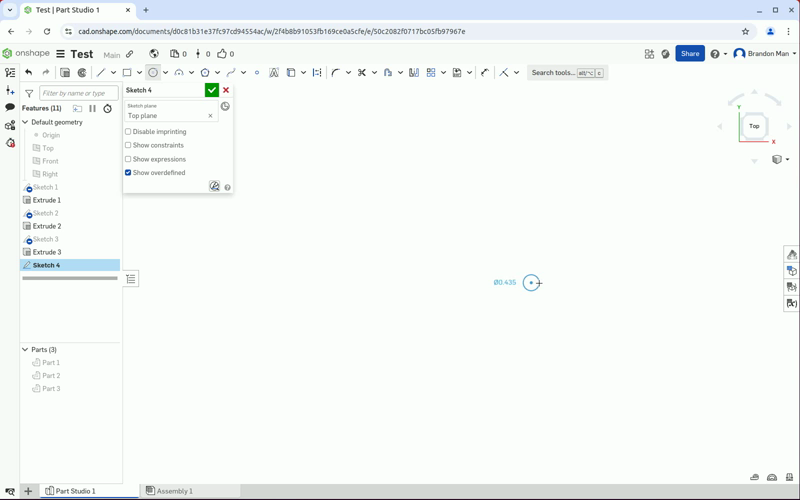
scroll(6)
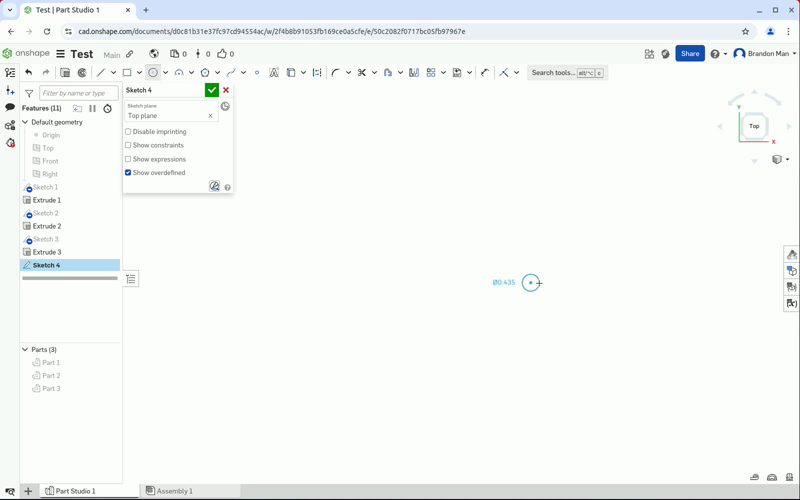
scroll(6)
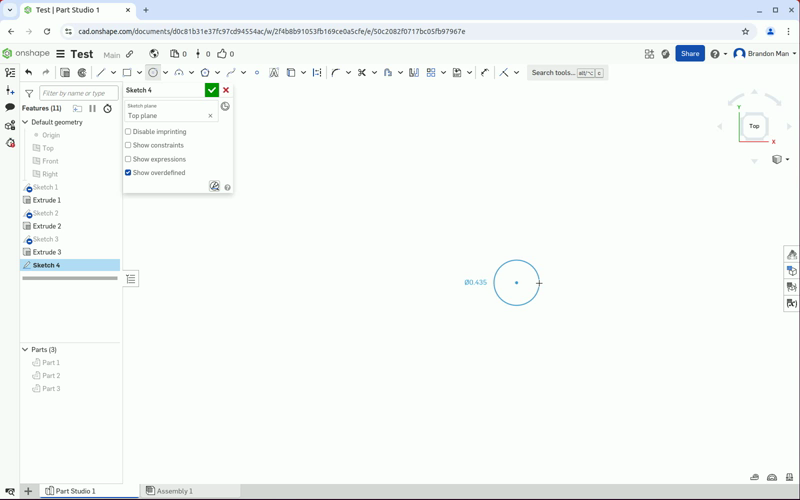
click(539, 282)
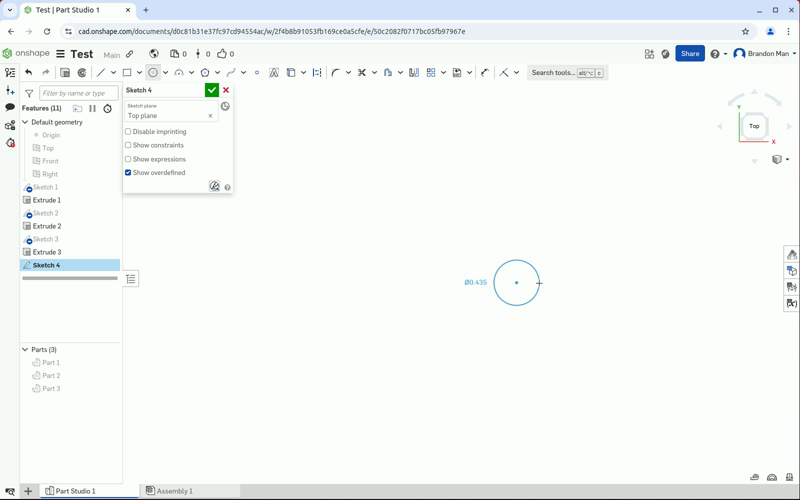
scroll(-6)
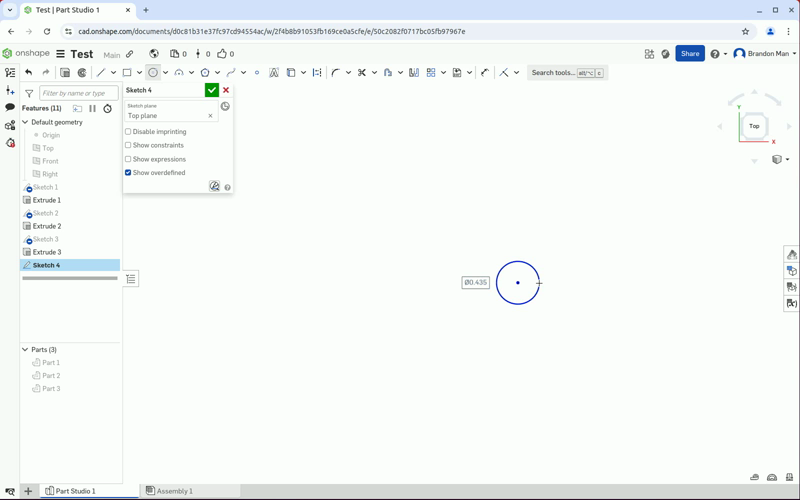
scroll(-6)
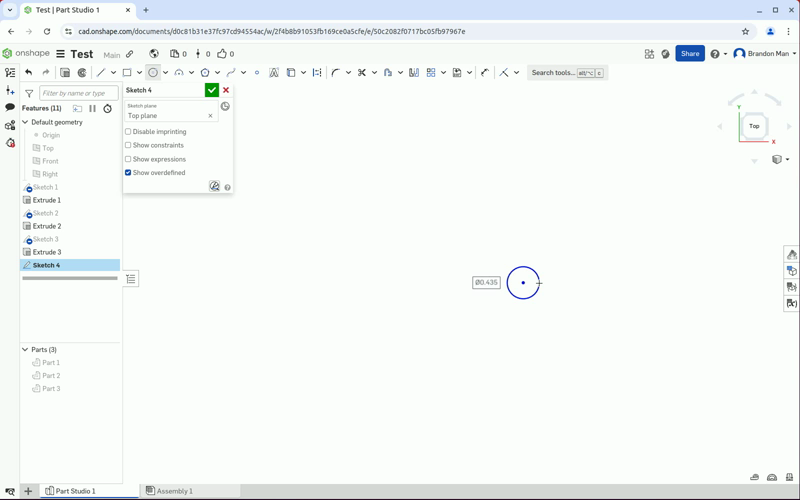
scroll(-6)
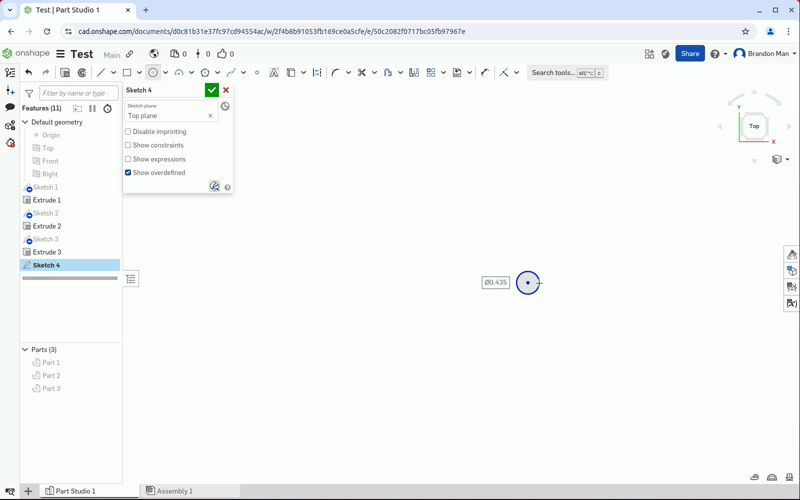
scroll(-6)
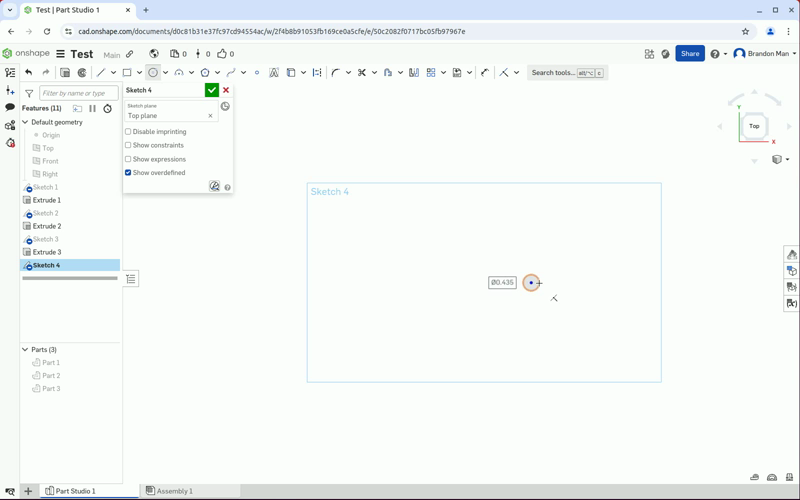
scroll(-6)
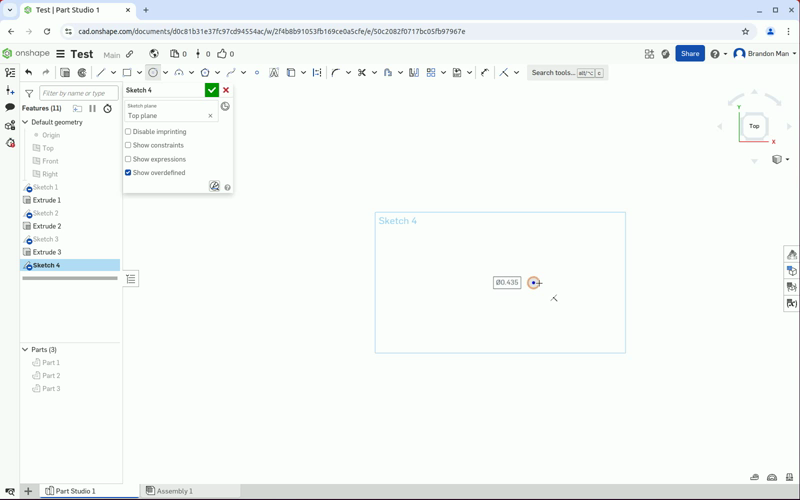
scroll(-6)
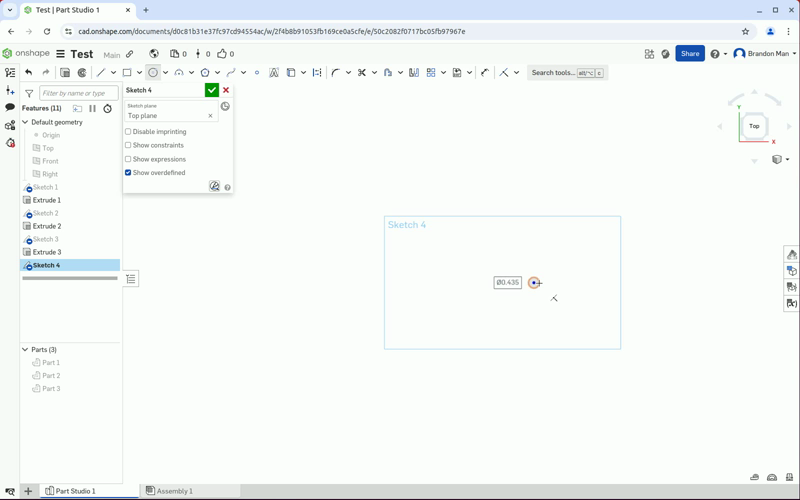
scroll(-6)
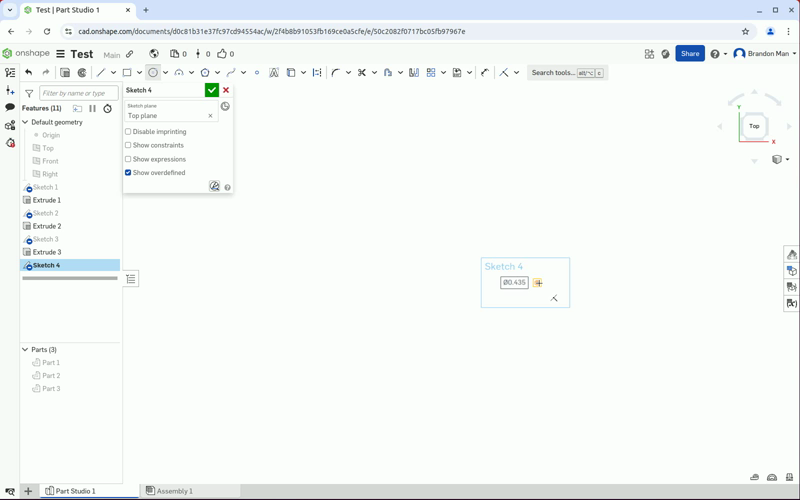
key(esc)
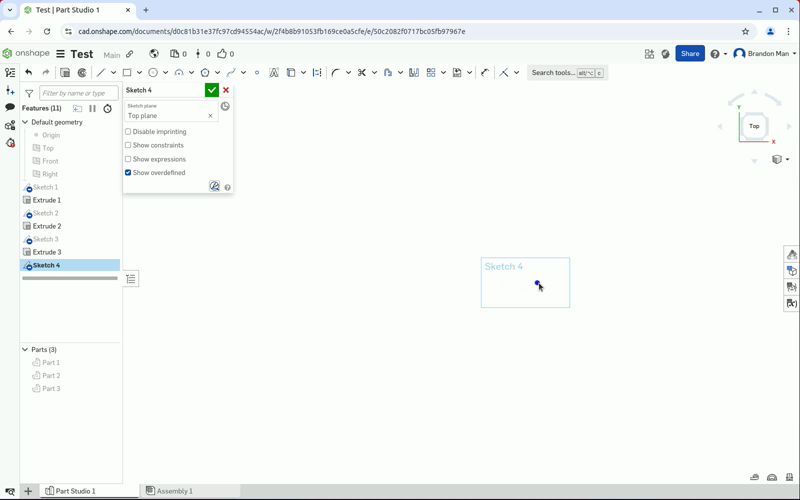
mouse_move(538, 281)
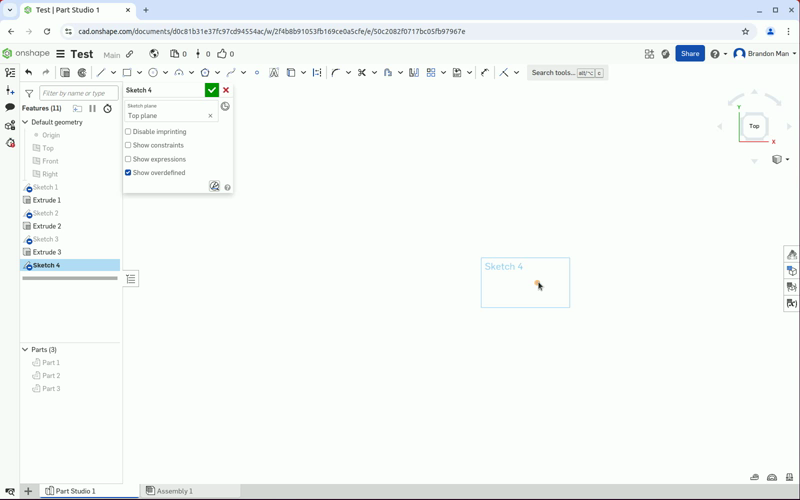
scroll(6)
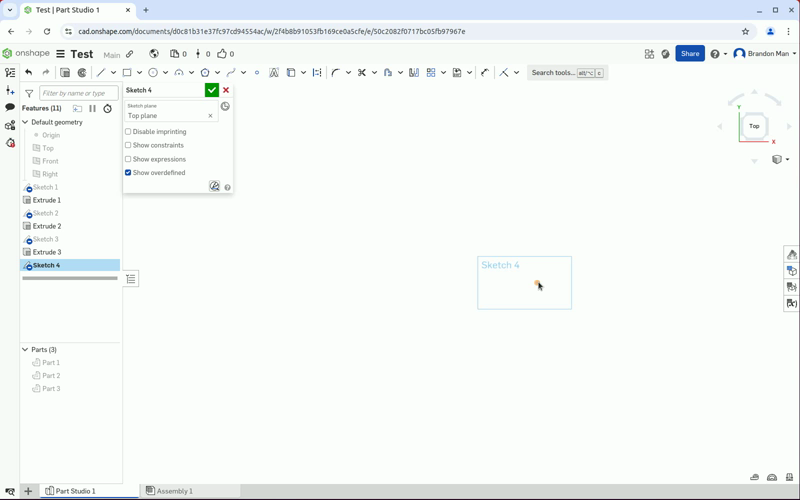
scroll(6)
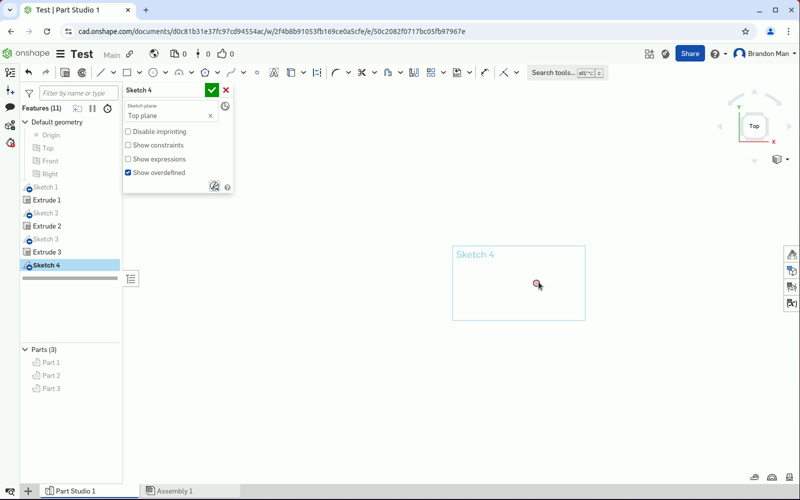
scroll(6)
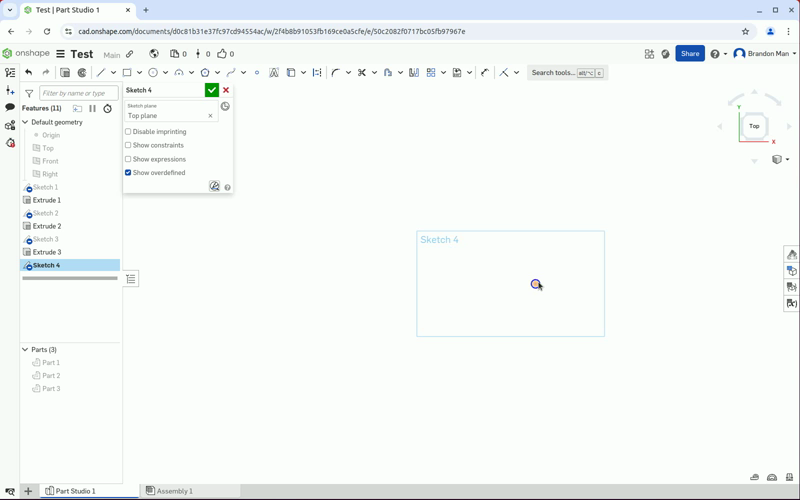
scroll(6)
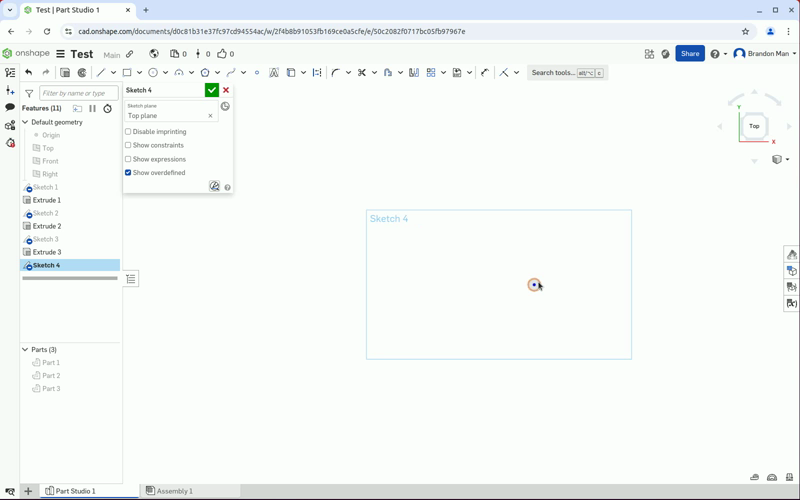
scroll(6)
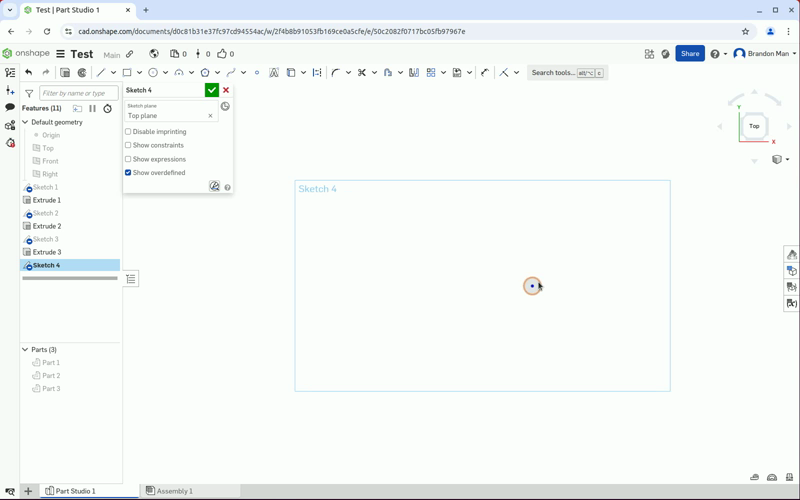
scroll(6)
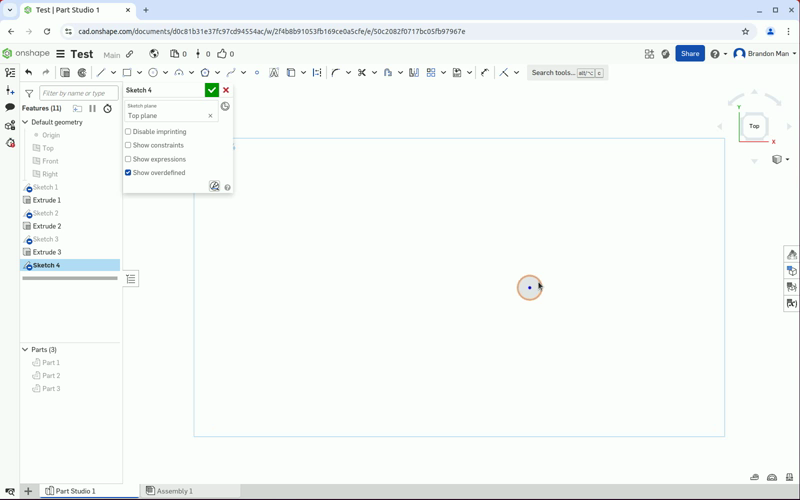
scroll(6)
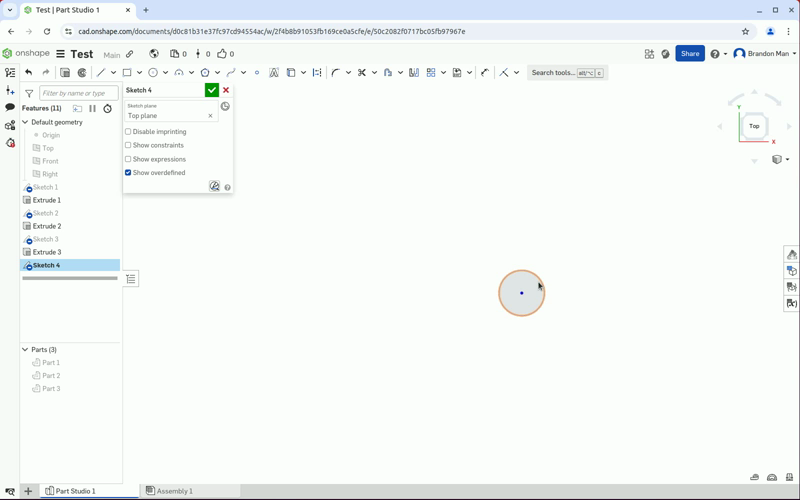
click(538, 281)
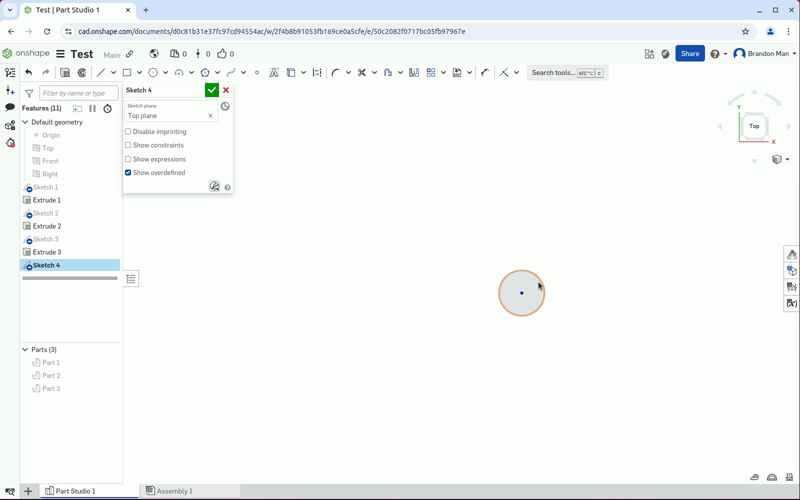
scroll(-6)
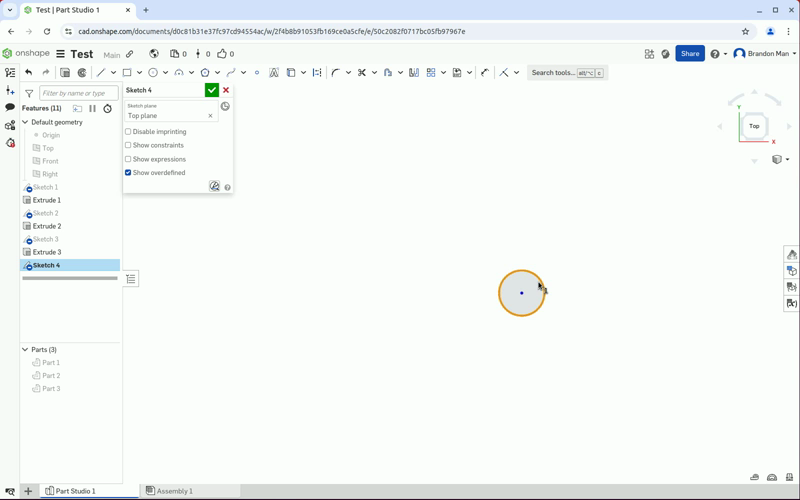
scroll(-6)
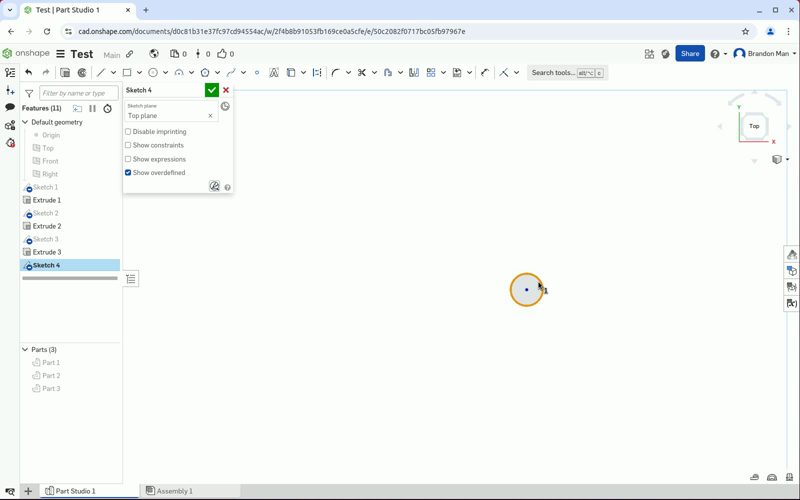
scroll(-6)
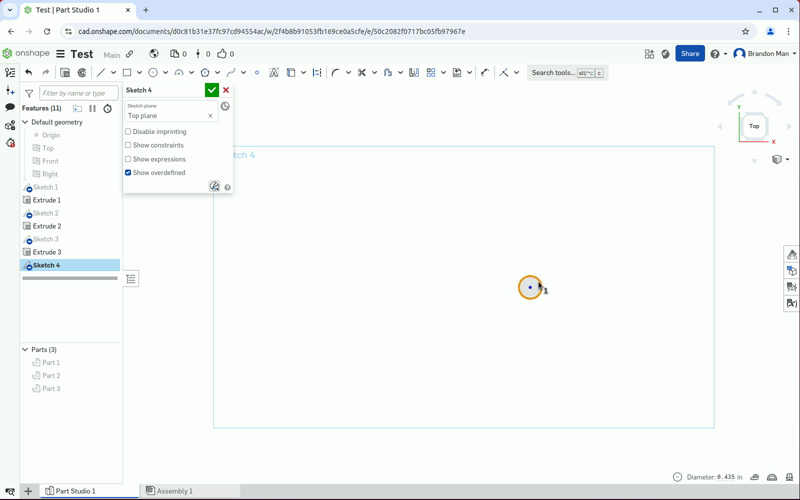
scroll(-6)
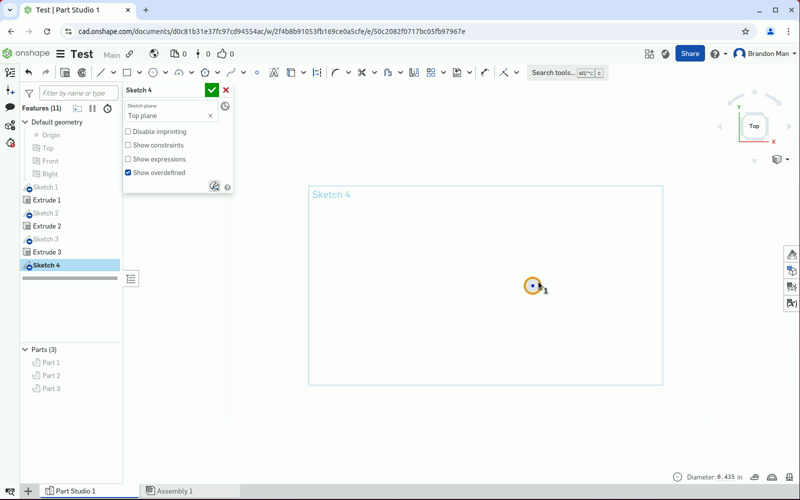
scroll(-6)
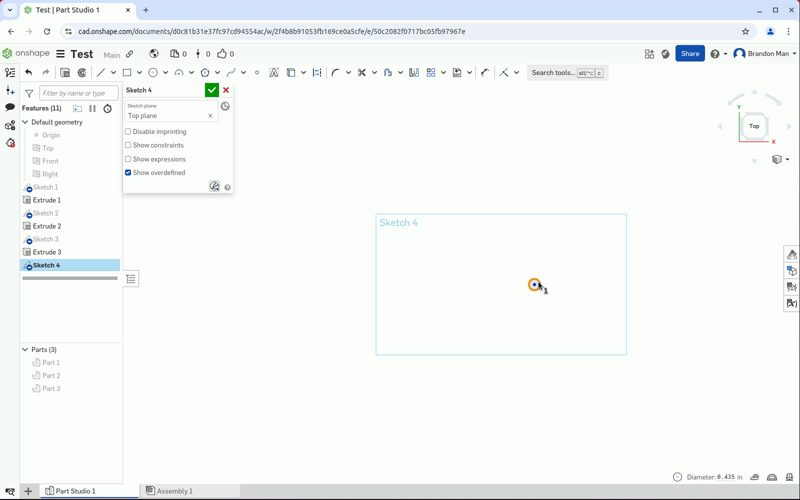
scroll(-6)
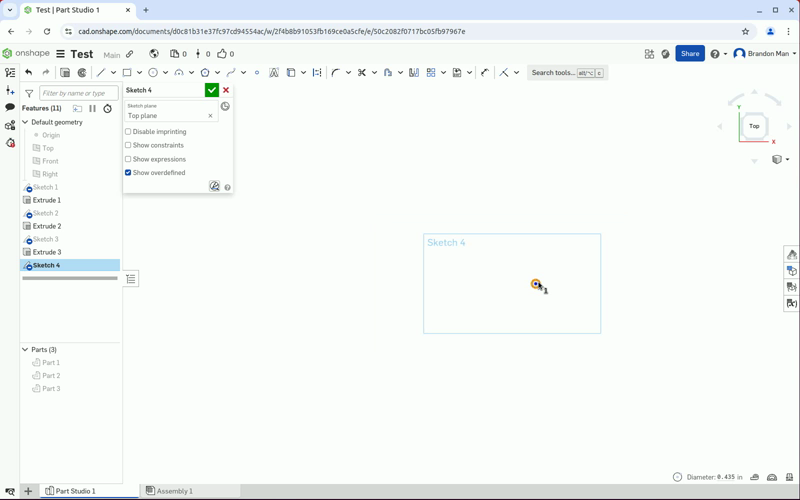
scroll(-6)
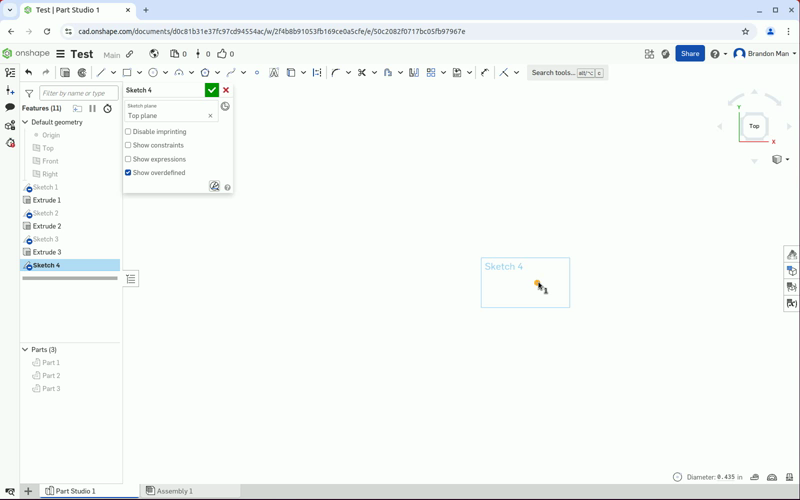
mouse_move(73, 352)
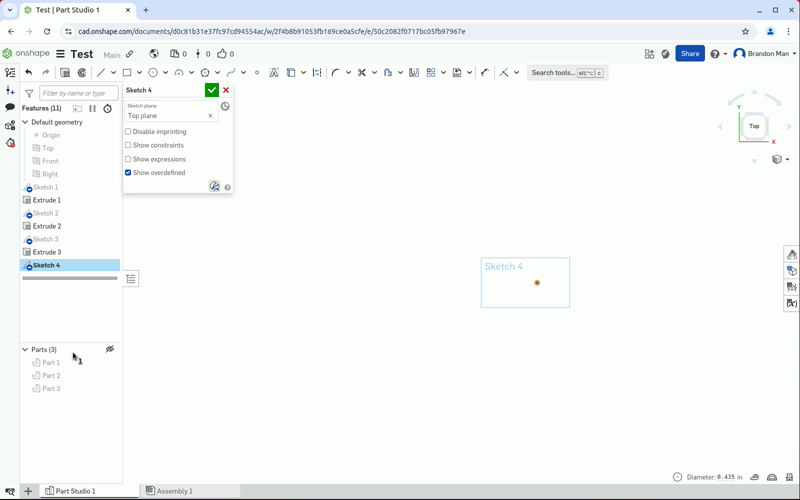
key(shift+y)
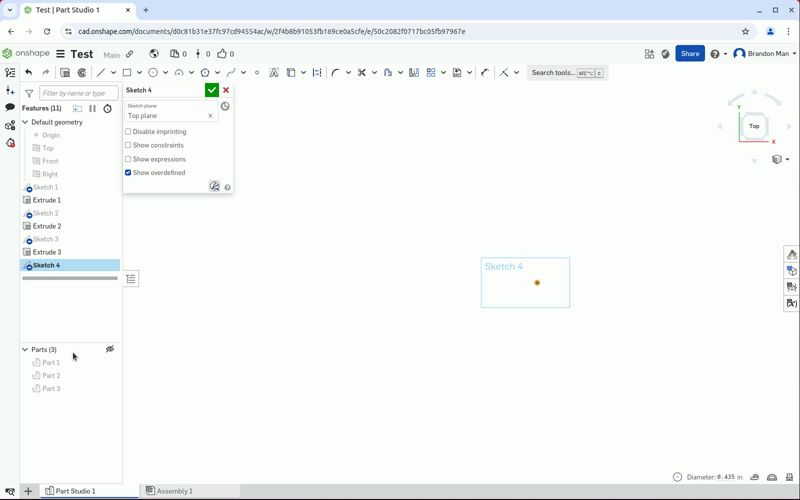
key(shift+e)
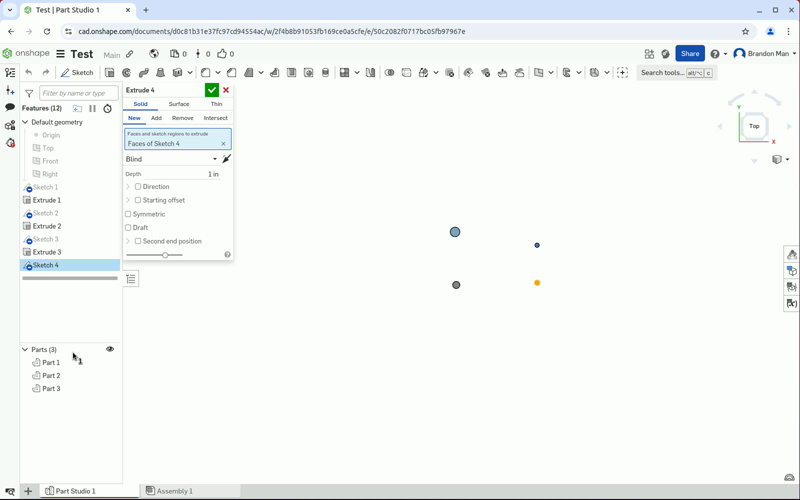
mouse_move(143, 106)
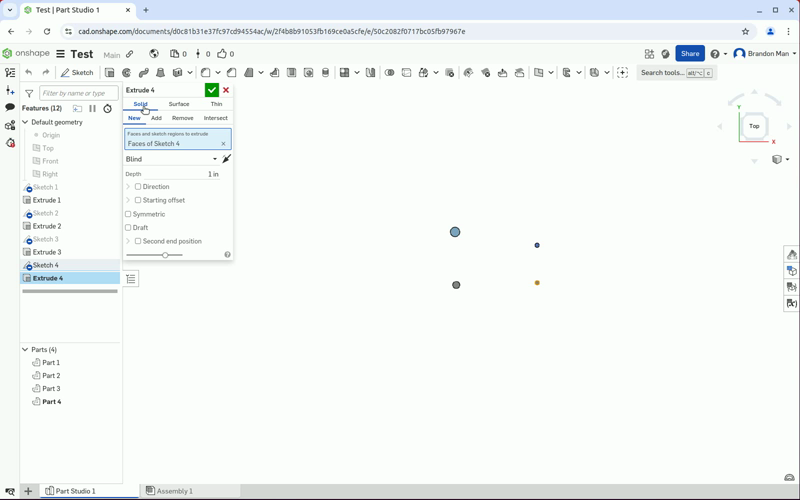
click(143, 106)
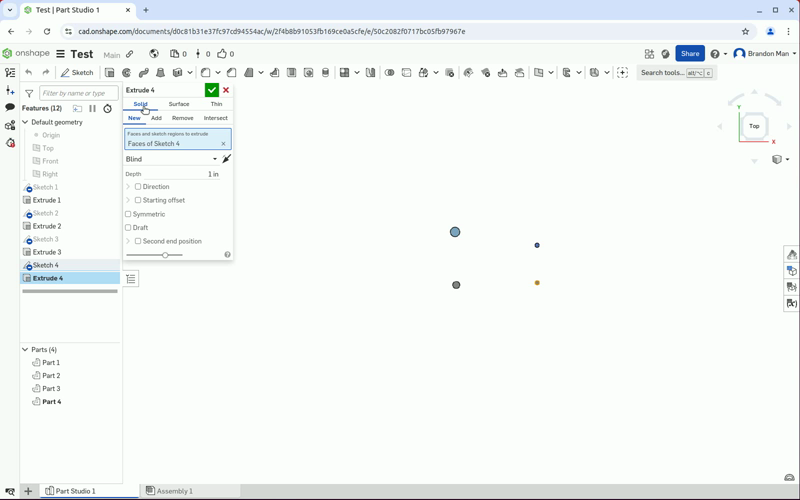
mouse_move(137, 120)
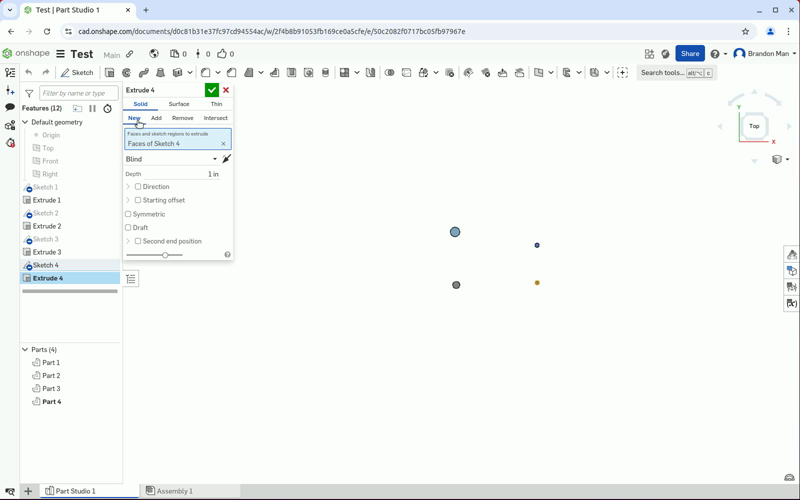
click(137, 120)
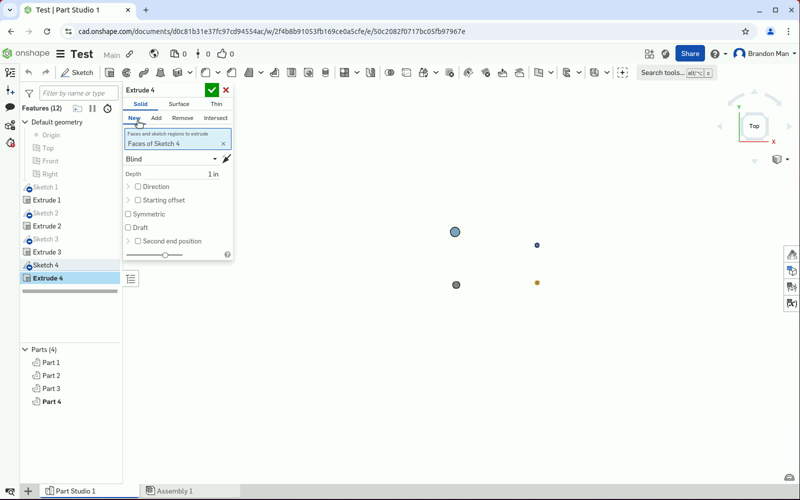
key(tab, 4)
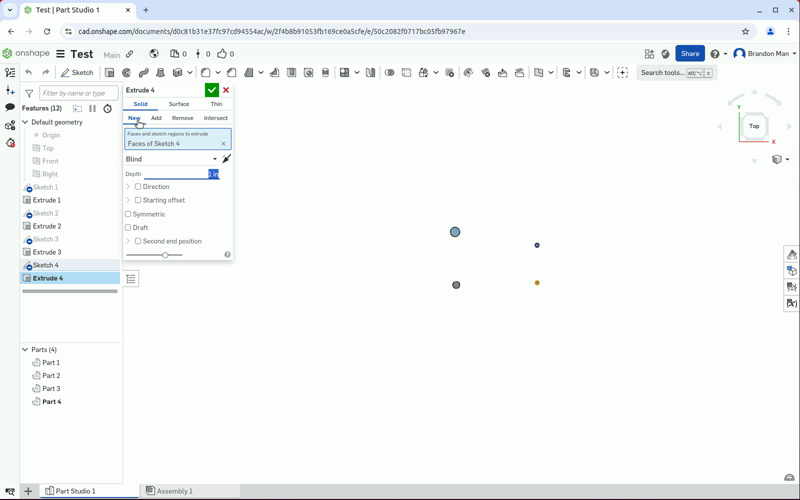
text(23.108)
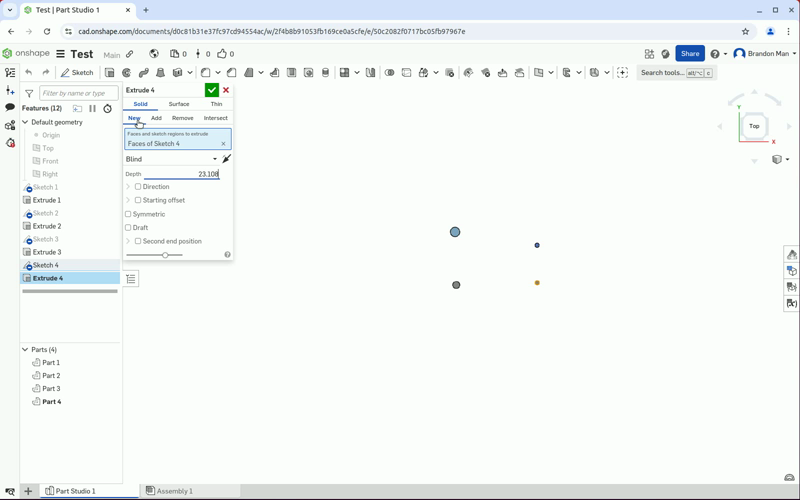
key(enter)
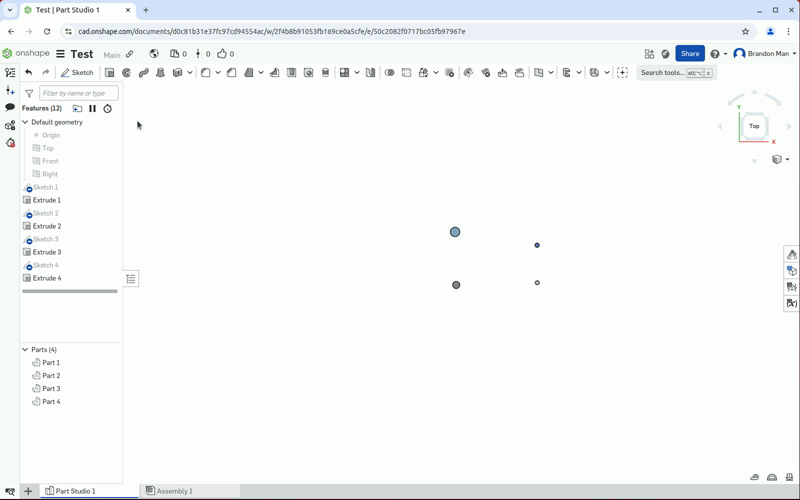
key(shift+h)
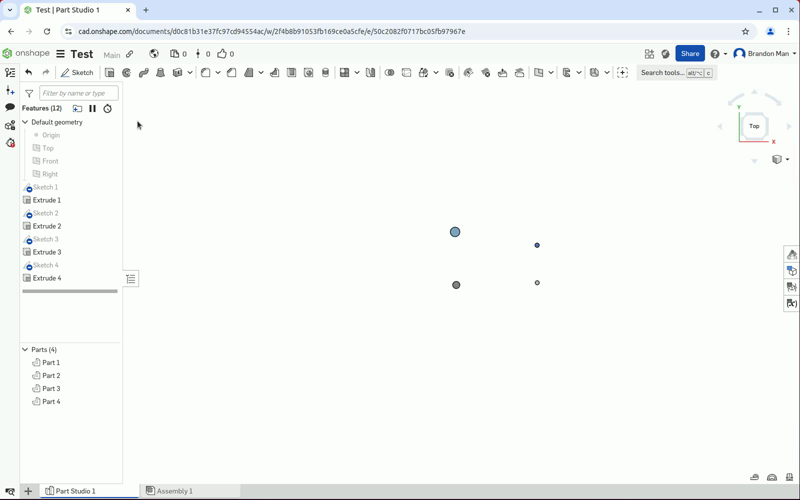
key(shift+h)
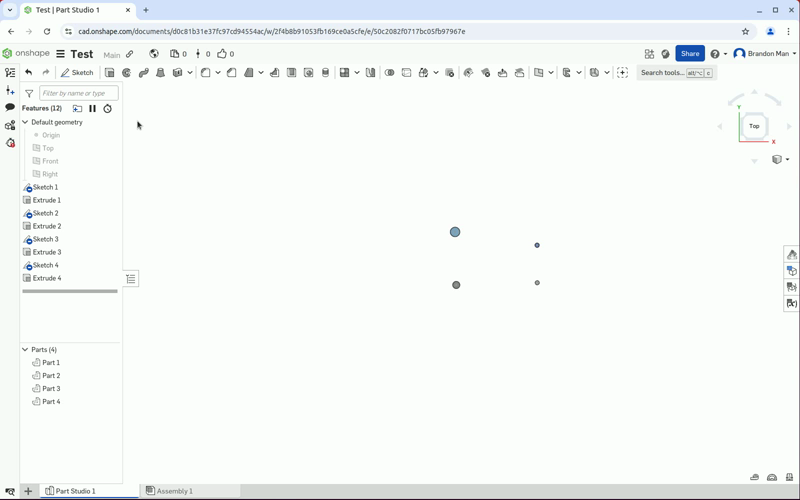
key(shift+7)
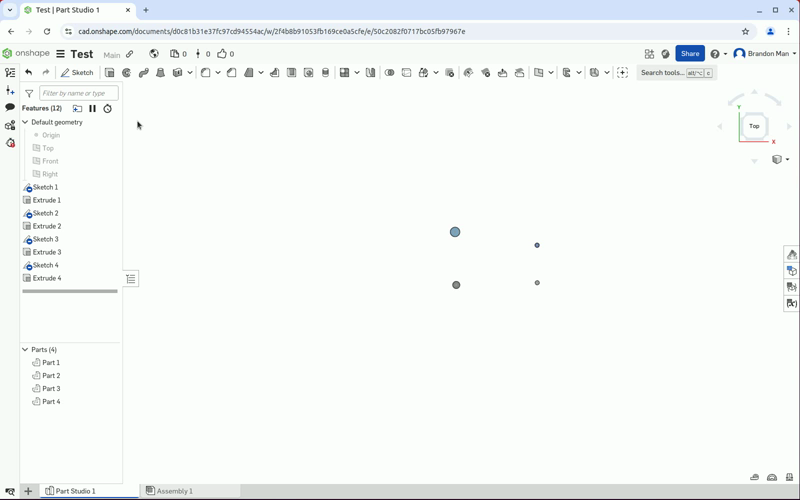
key(up, 3)
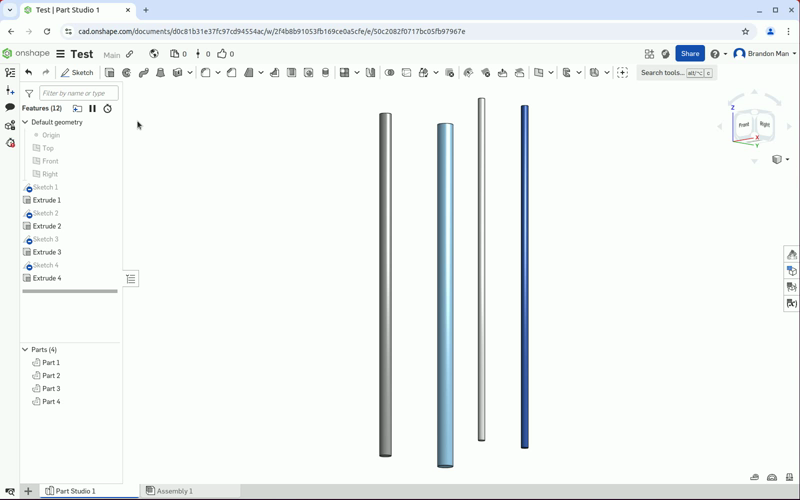
key(left, 3)
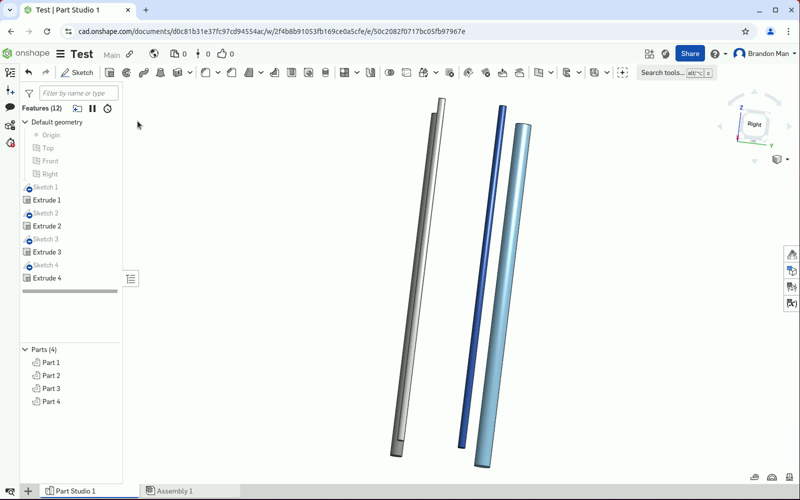
key(right, 3)
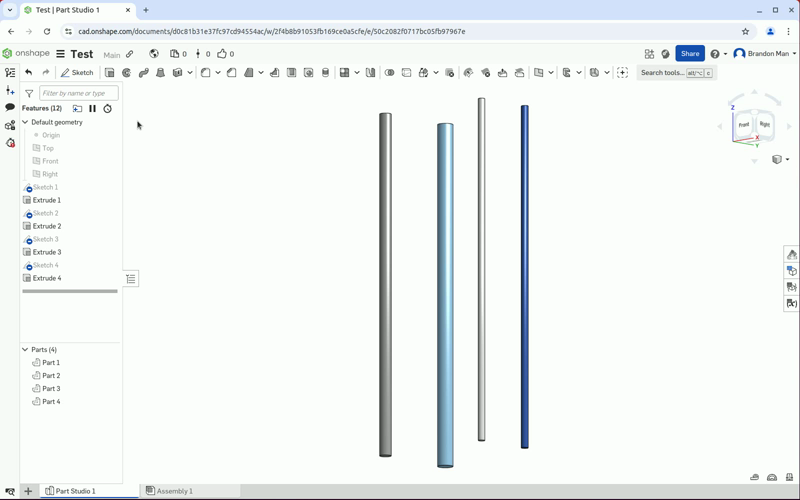
key(down, 3)
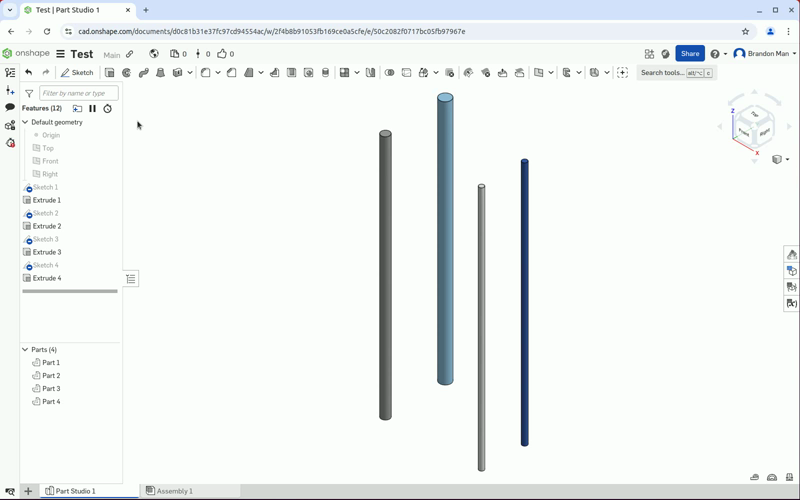
mouse_move(73, 189)
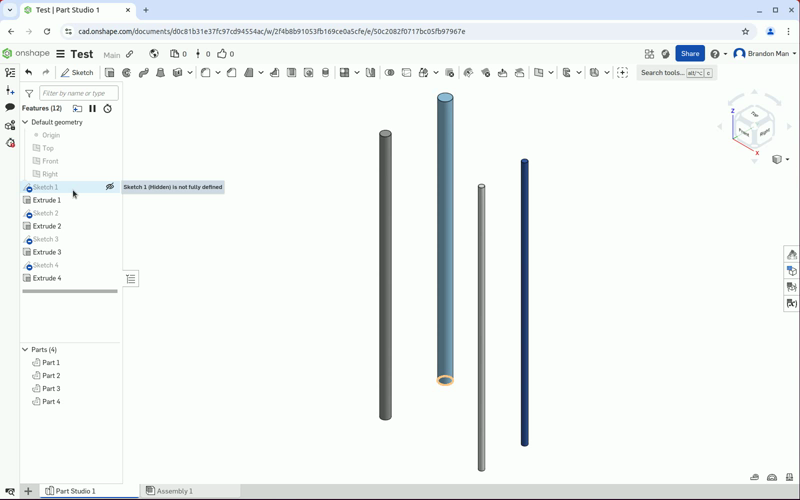
click(73, 189)